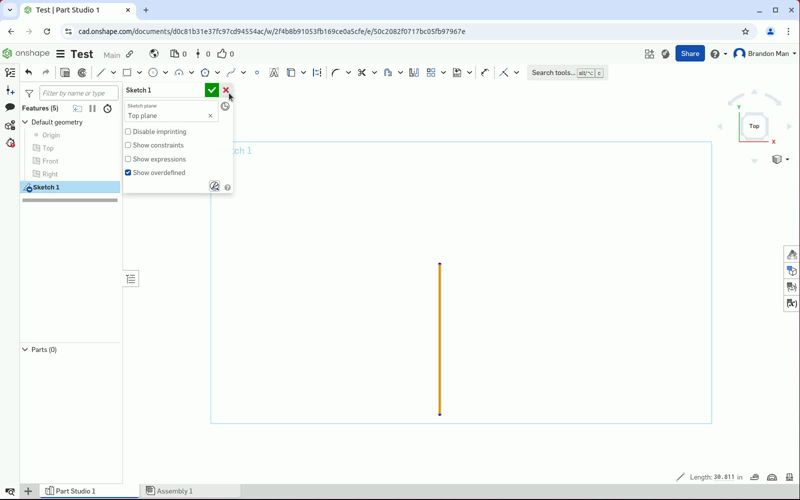
key(shift+h)
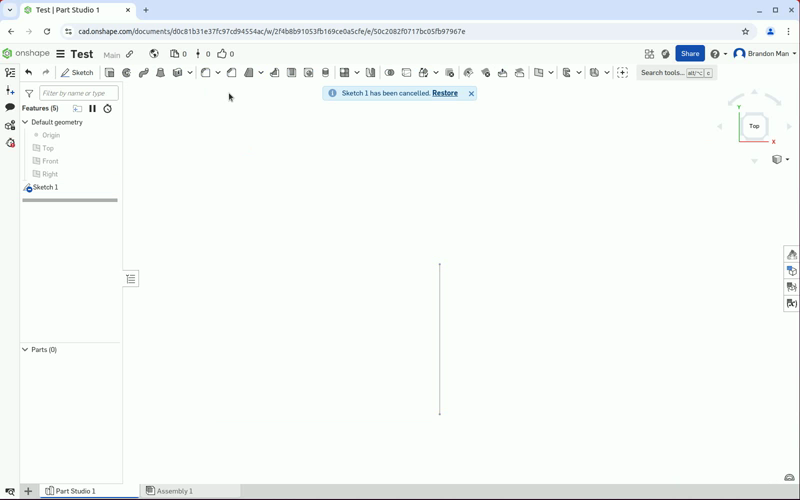
key(shift+s)
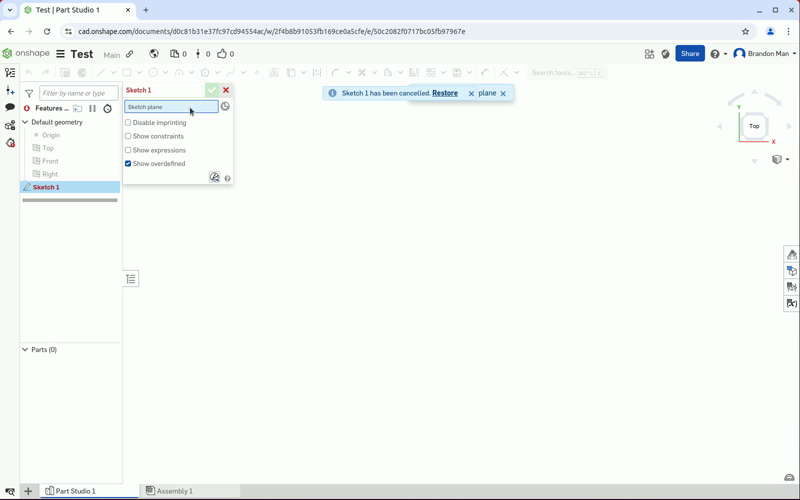
mouse_move(73, 150)
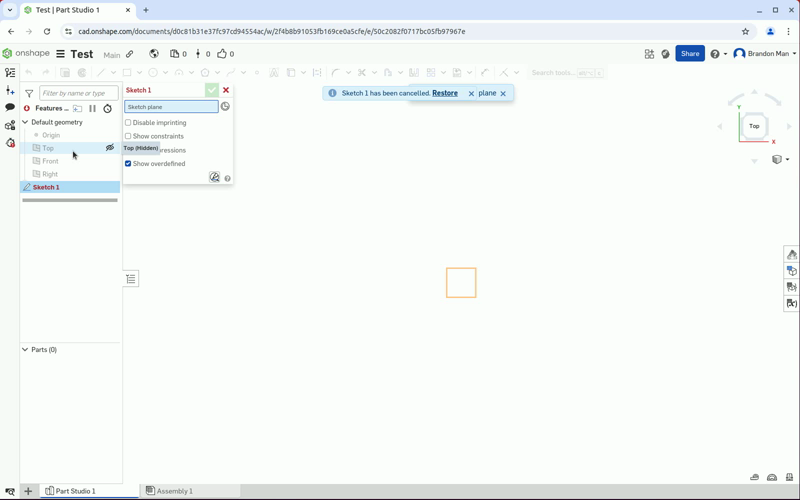
click(73, 150)
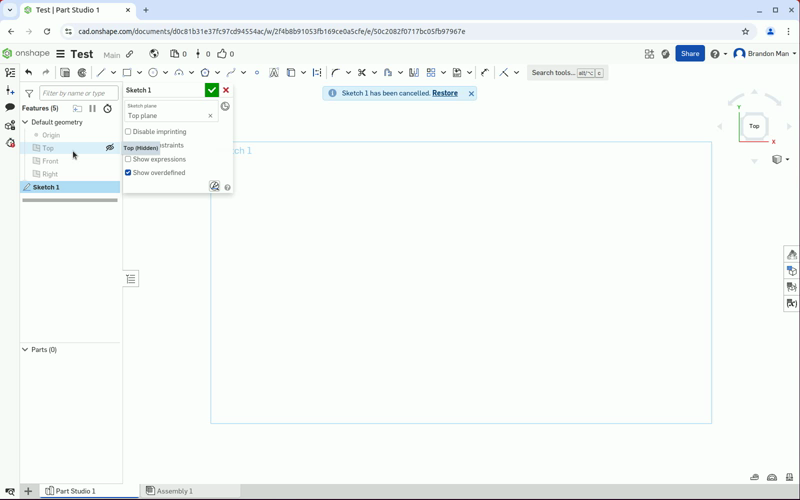
mouse_move(73, 352)
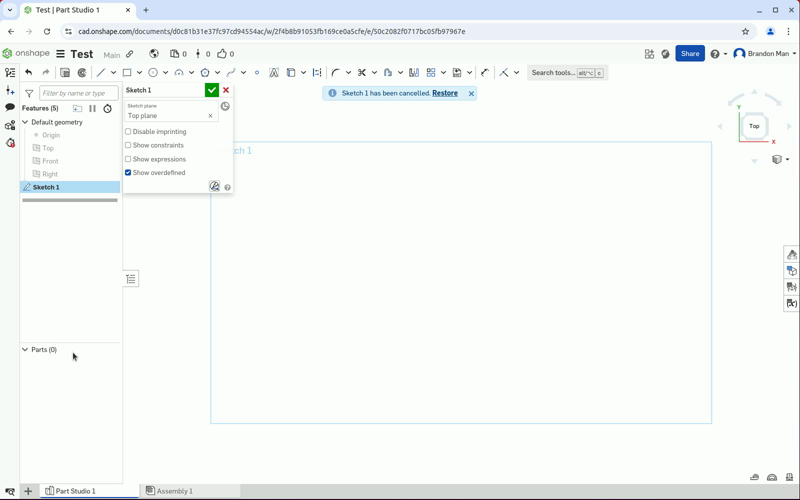
key(y)
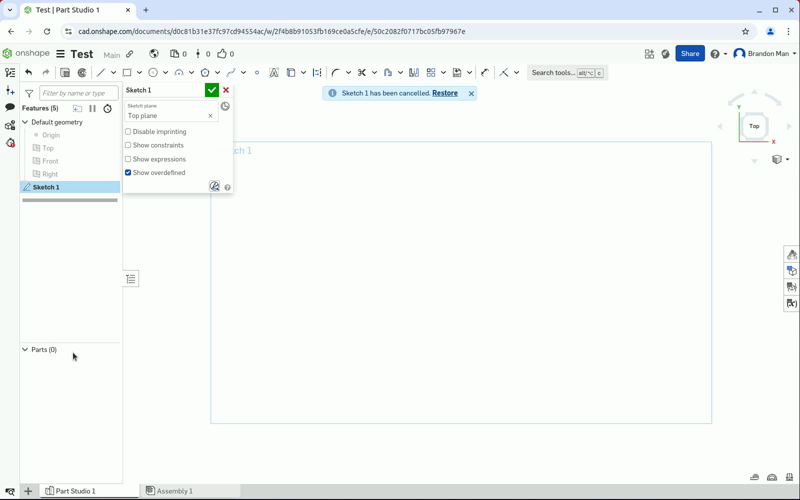
key(c)
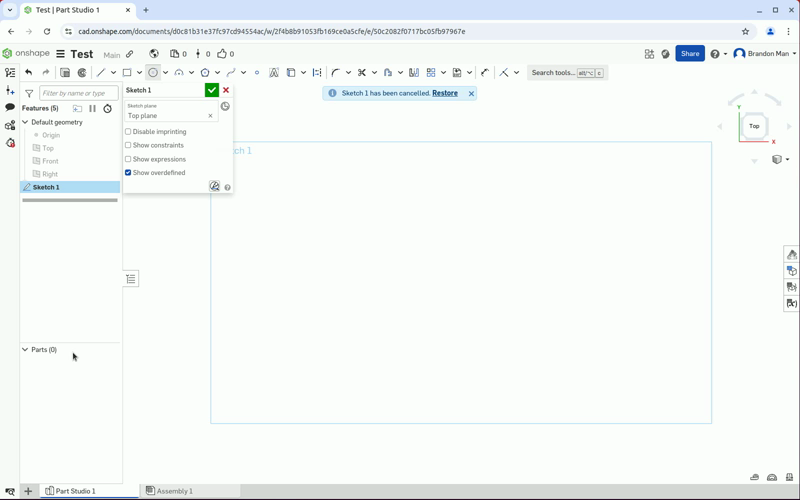
key_down(shift)
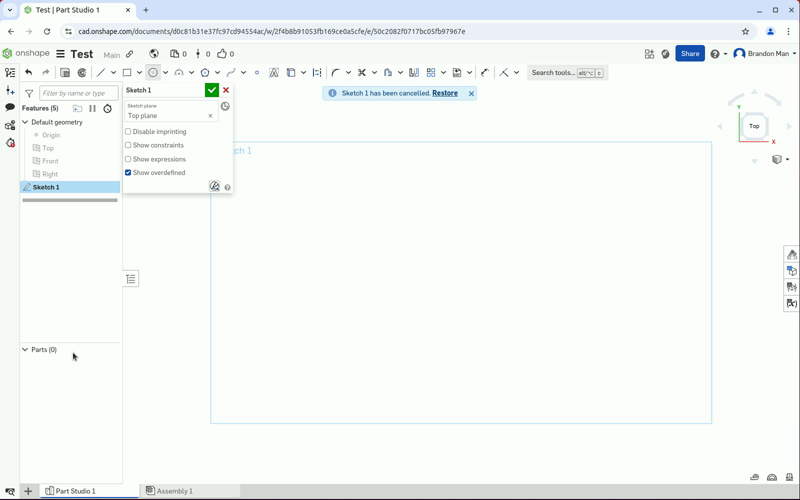
mouse_move(461, 282)
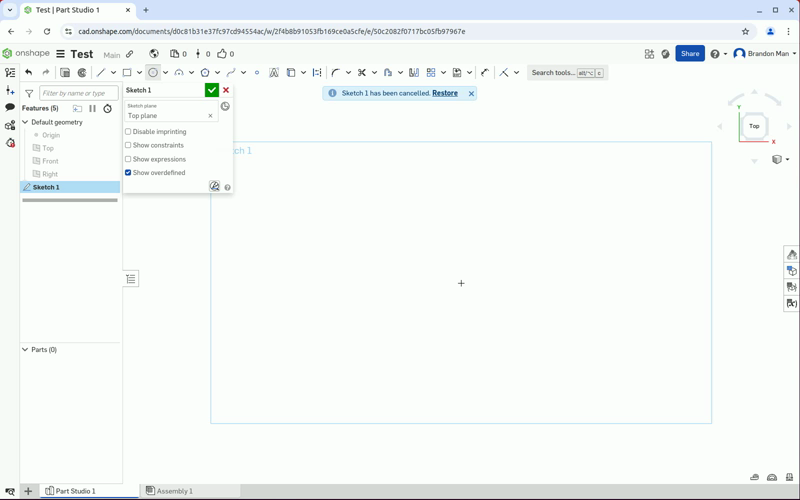
click(461, 282)
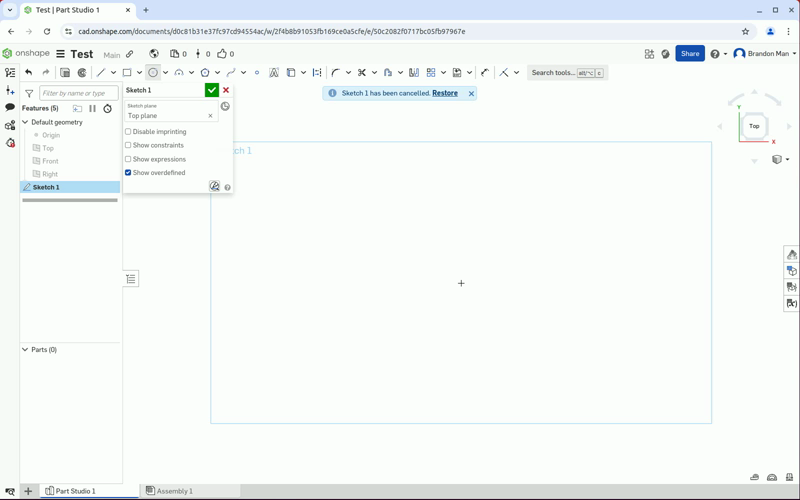
key_up(shift)
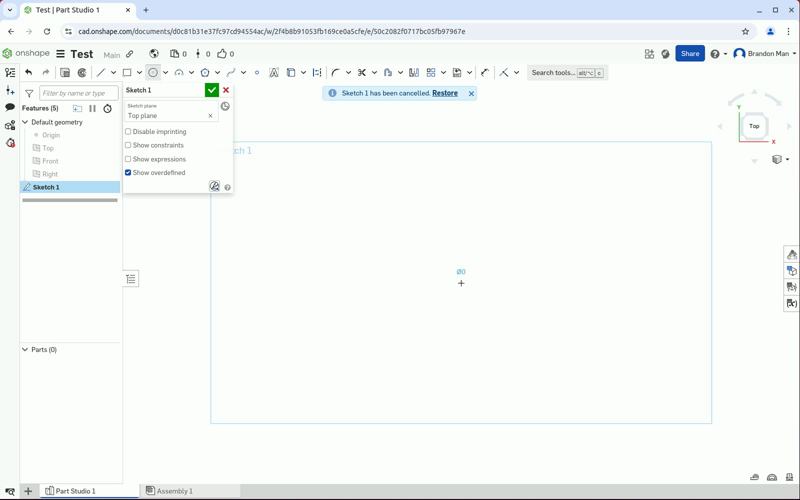
mouse_move(572, 282)
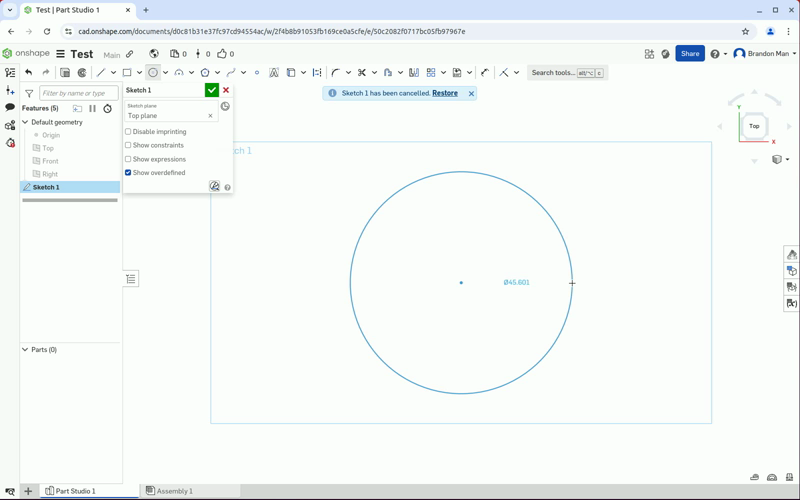
click(572, 282)
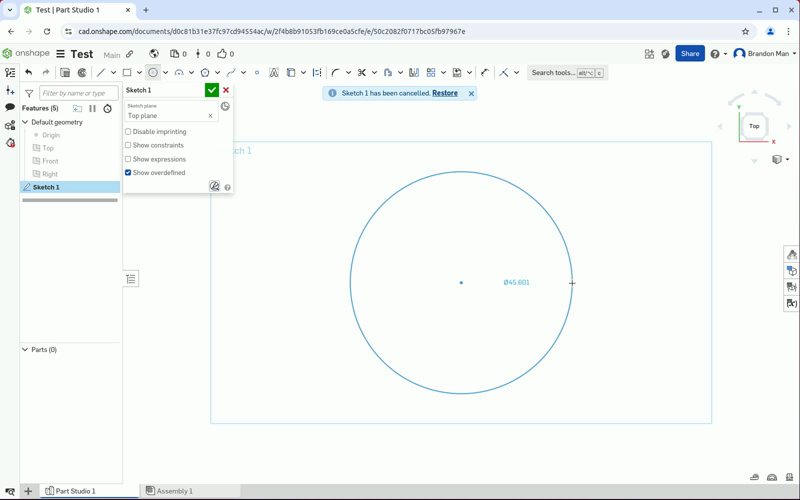
key(esc)
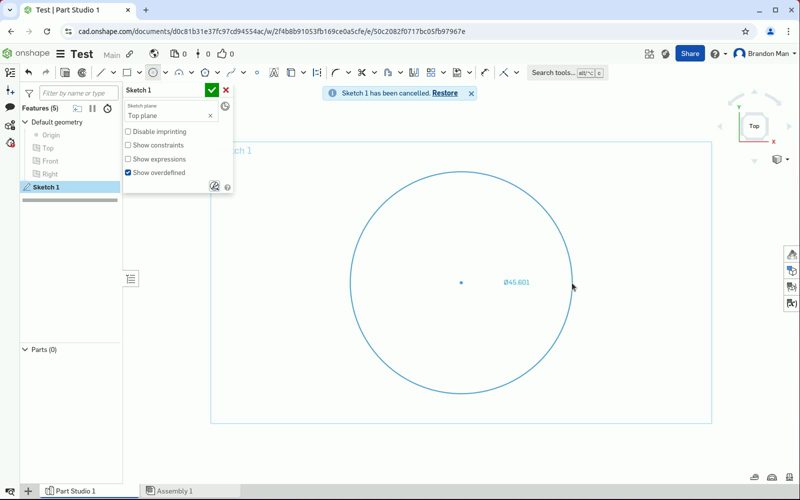
key(c)
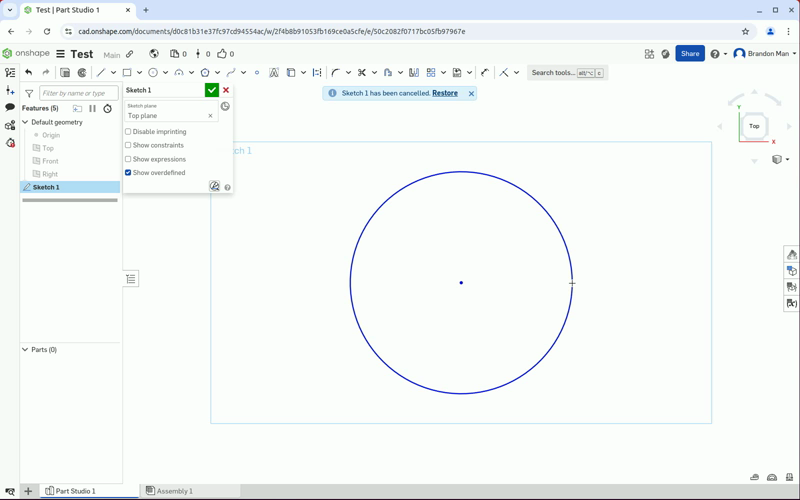
key_down(shift)
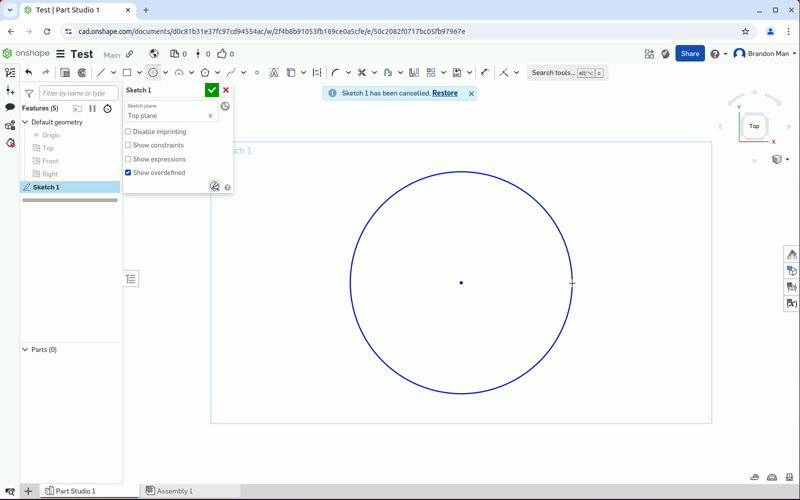
mouse_move(461, 282)
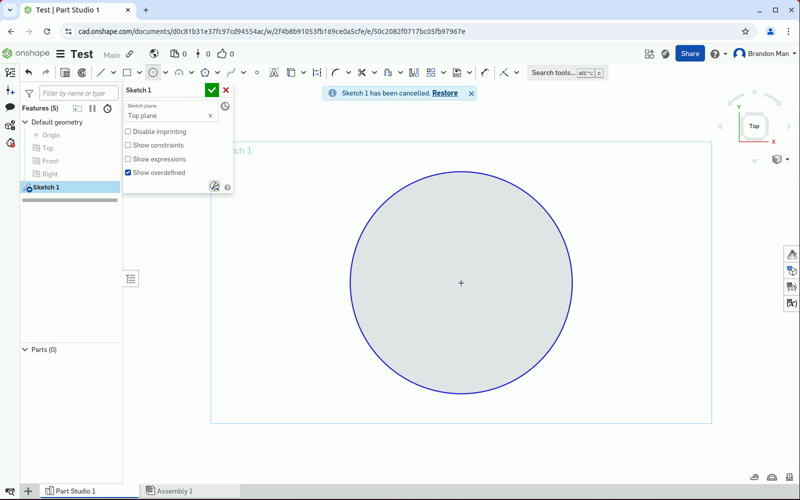
click(461, 282)
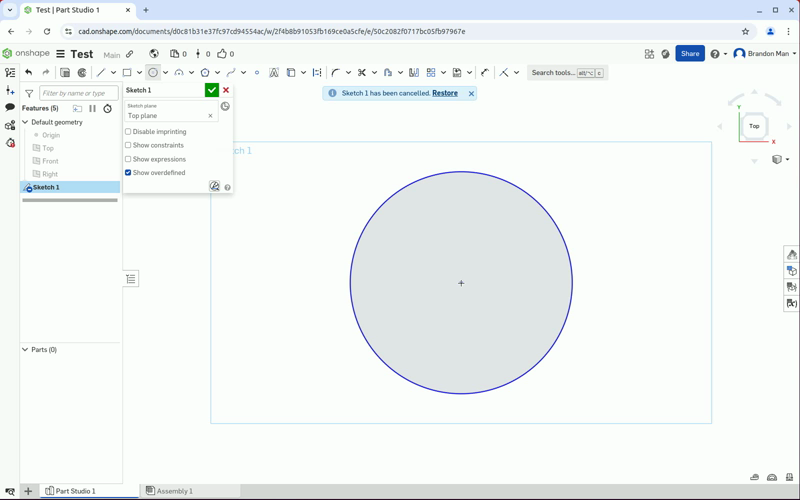
key_up(shift)
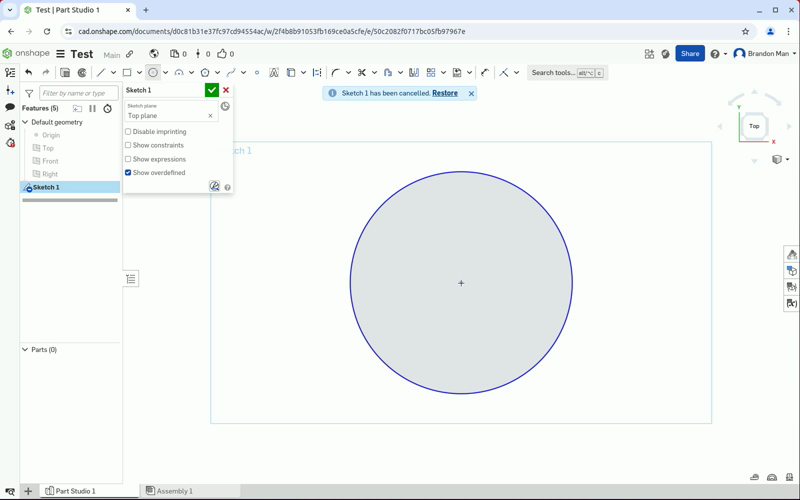
mouse_move(517, 282)
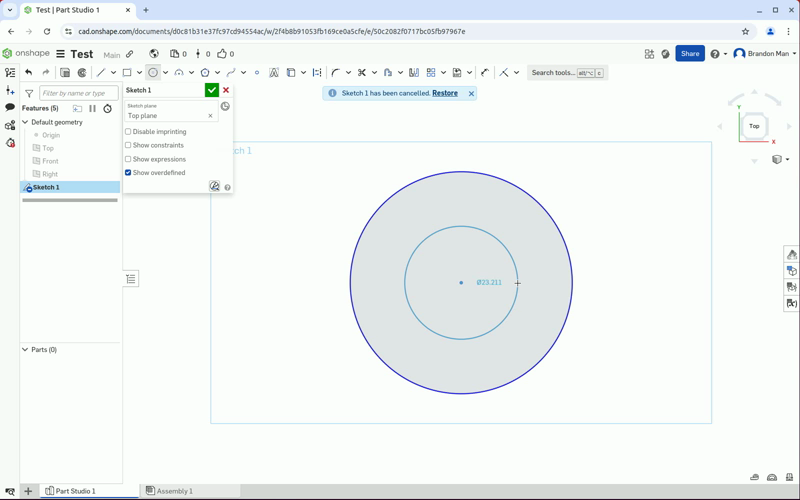
click(517, 282)
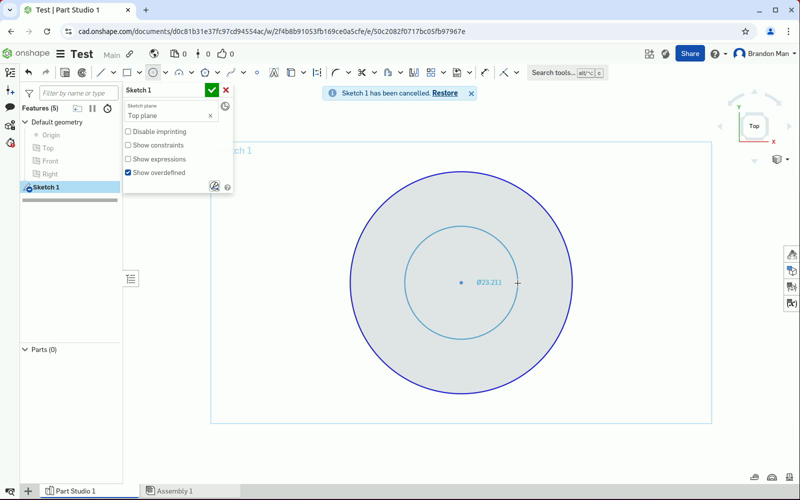
key(esc)
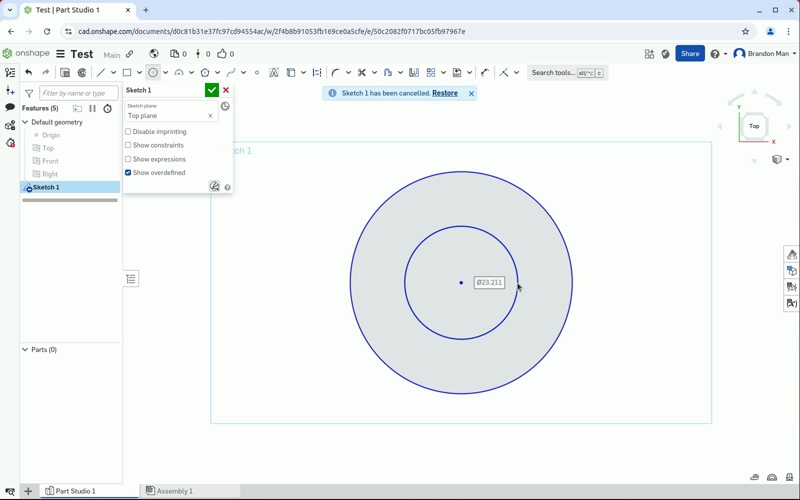
mouse_move(376, 280)
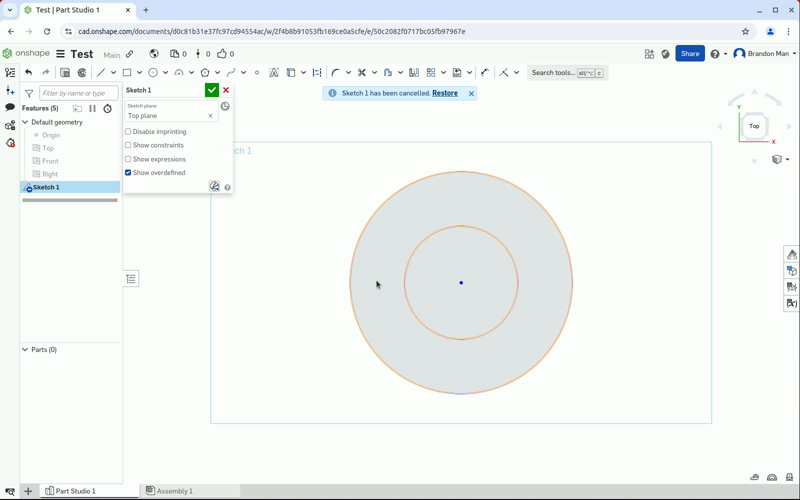
click(376, 280)
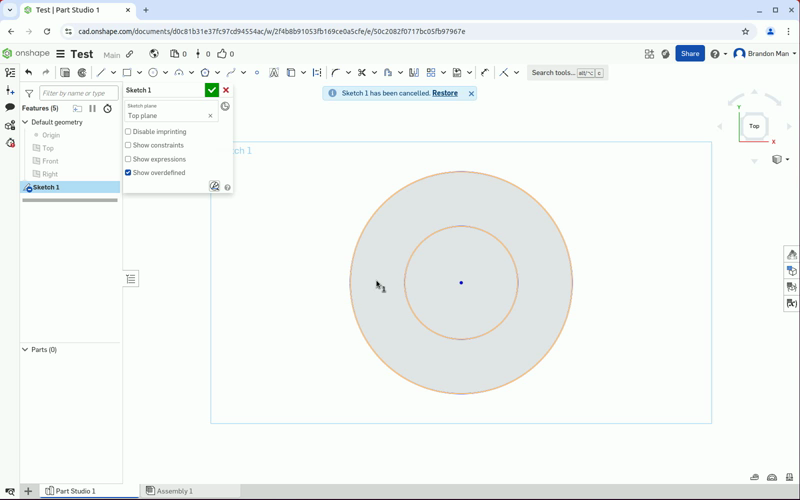
mouse_move(73, 352)
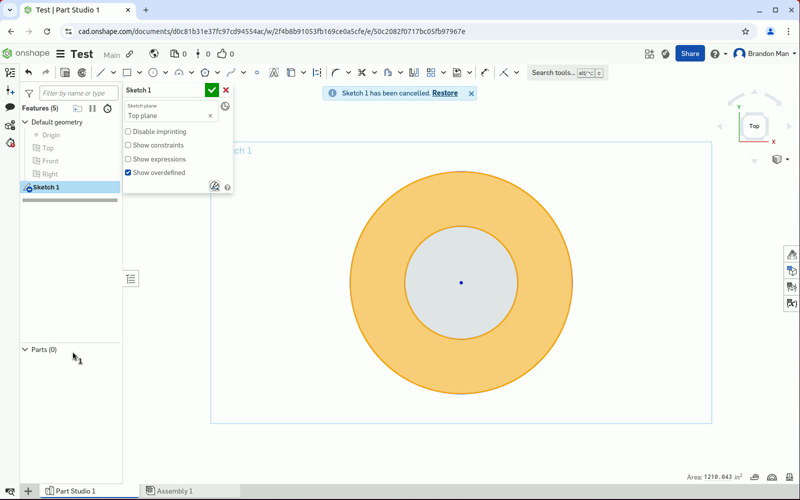
key(shift+y)
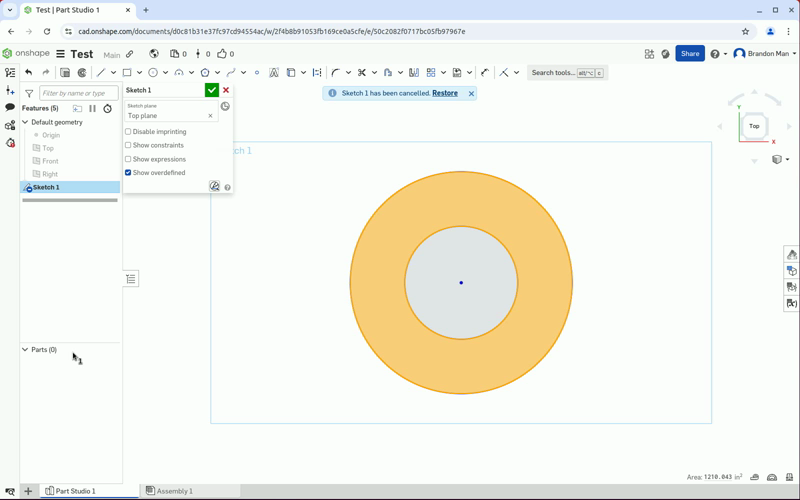
key(shift+e)
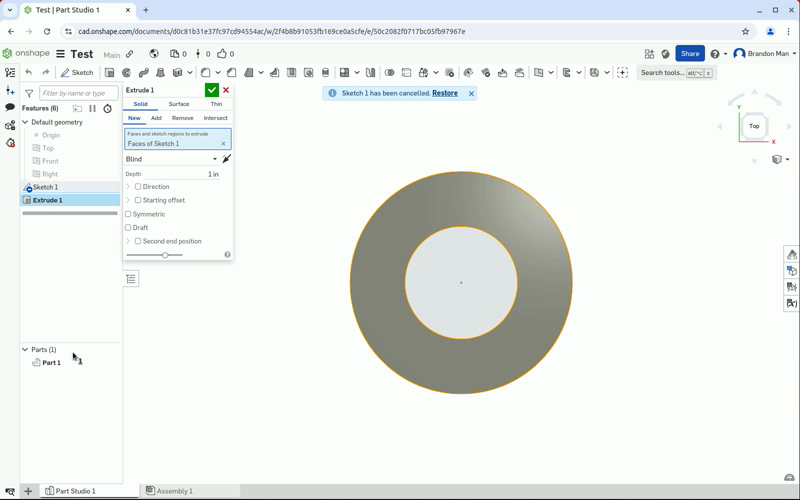
mouse_move(143, 106)
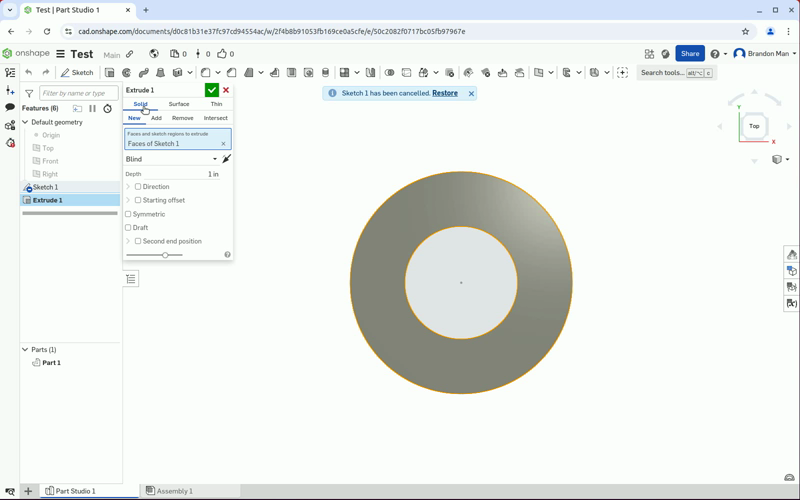
click(143, 106)
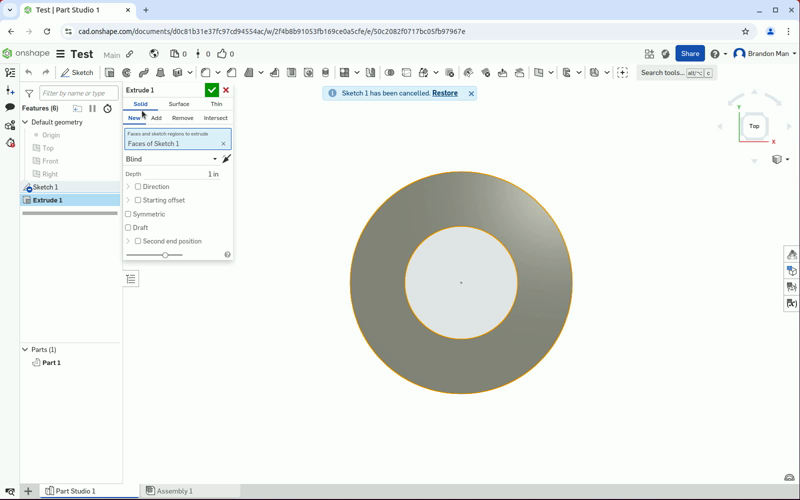
mouse_move(137, 120)
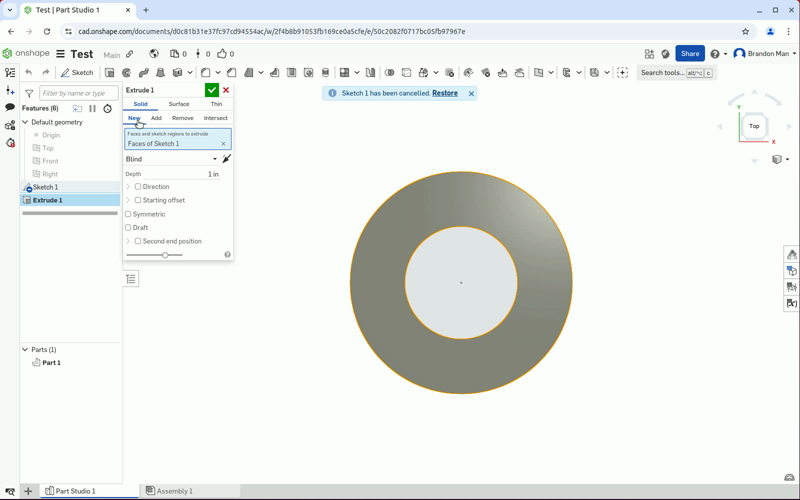
click(137, 120)
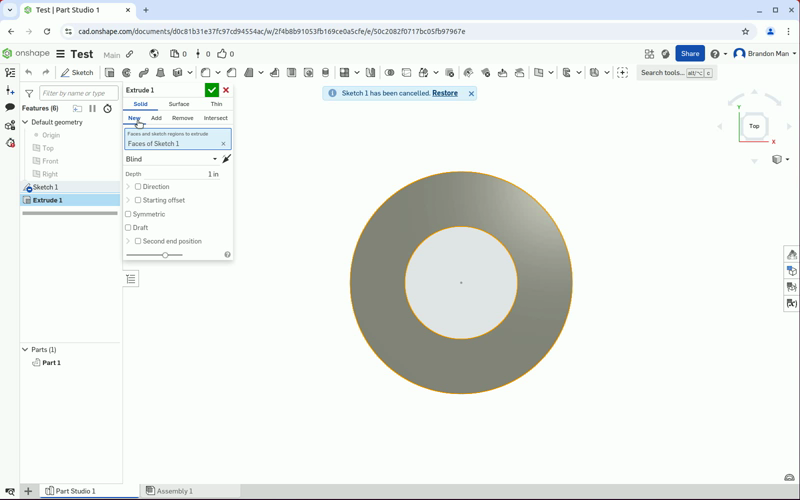
key(tab, 4)
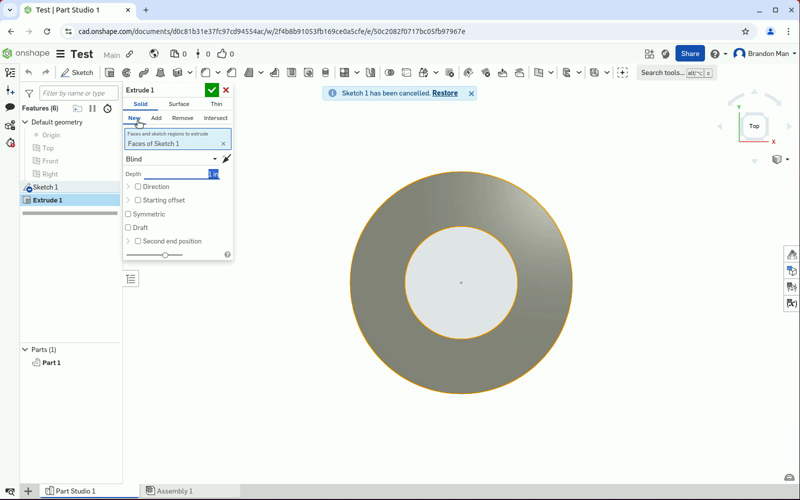
text(2.166)
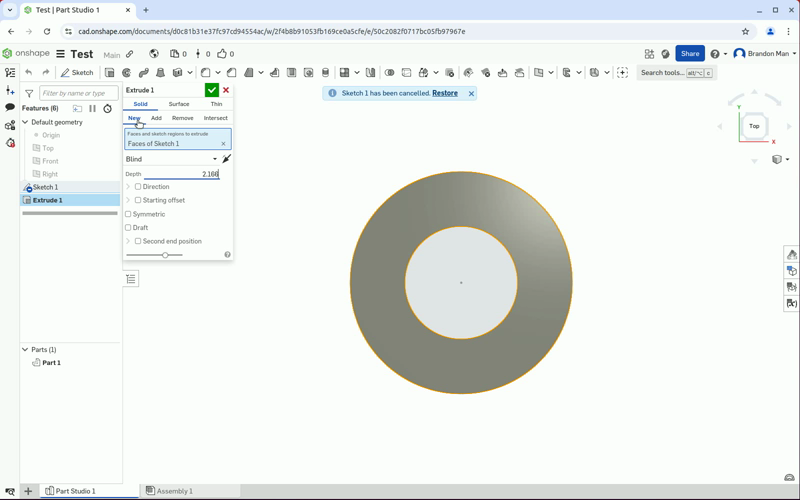
key(enter)
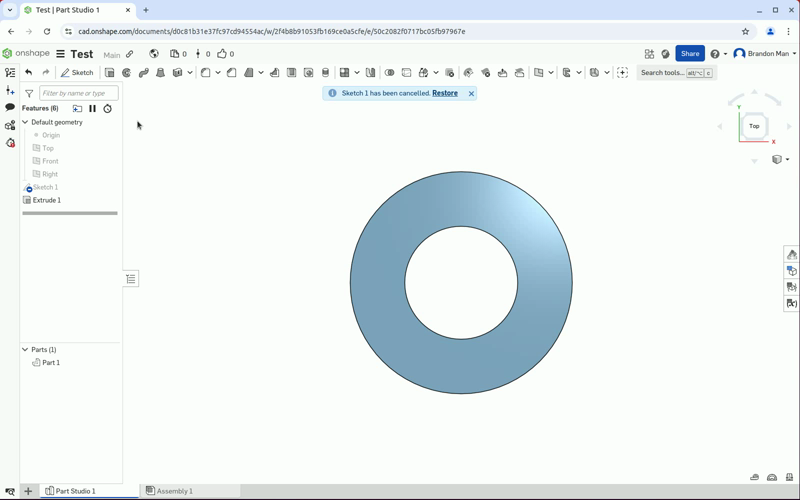
key(shift+h)
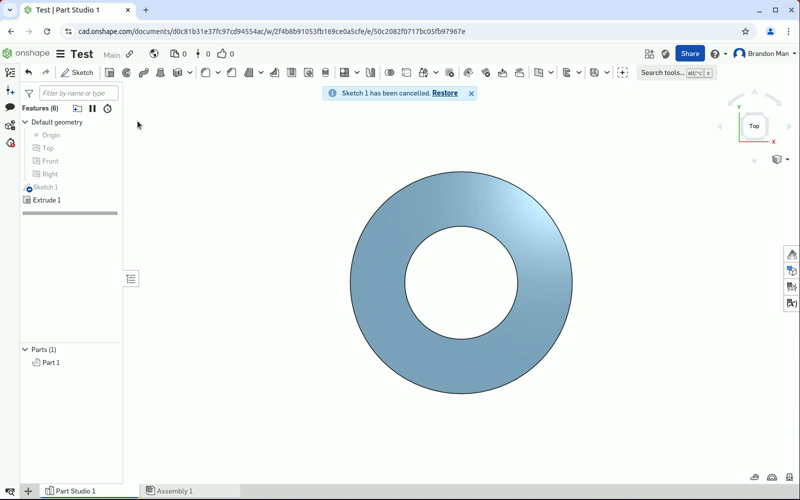
key(shift+h)
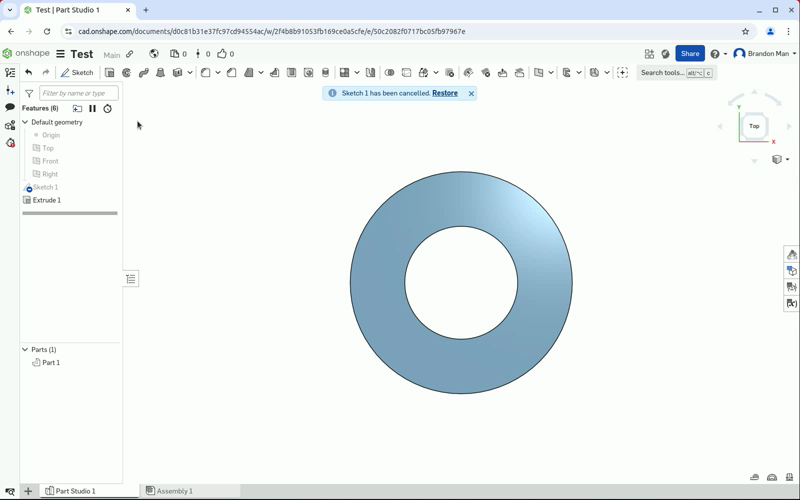
mouse_move(73, 189)
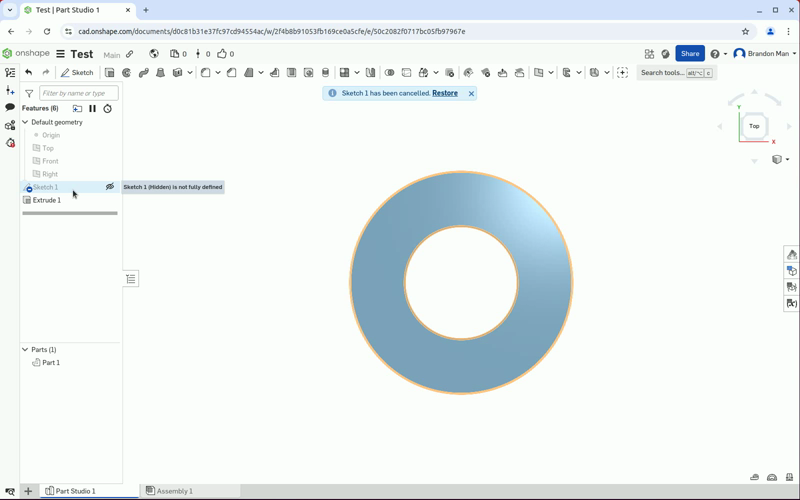
click(73, 189)
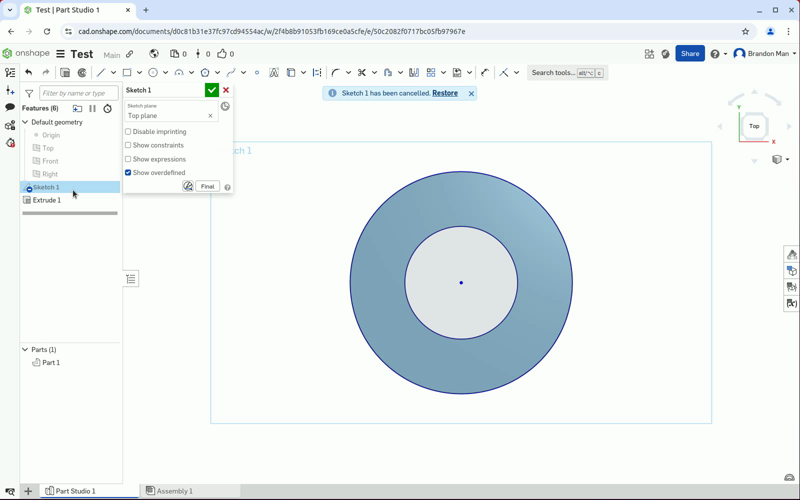
mouse_move(229, 92)
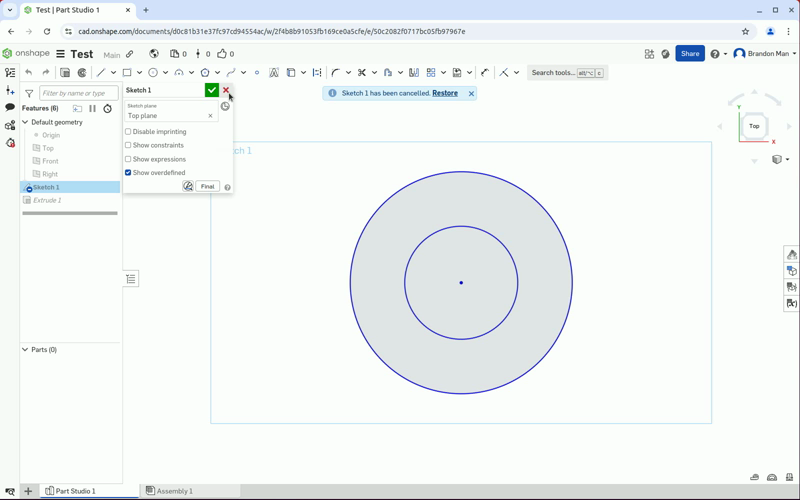
click(229, 92)
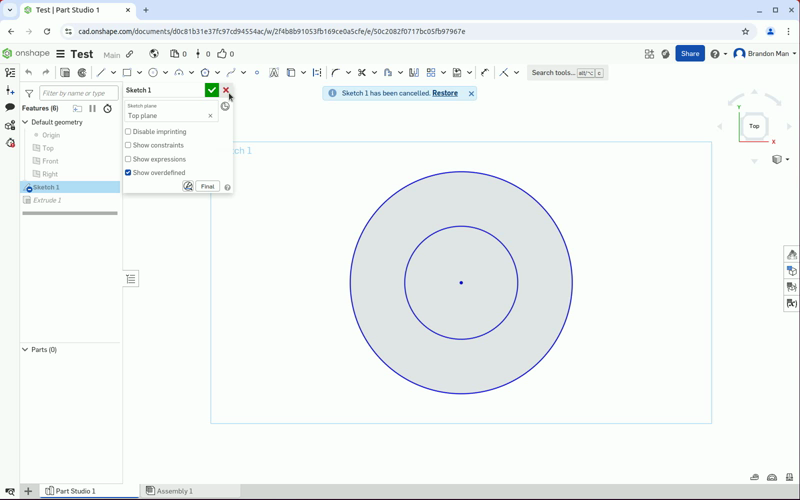
key(shift+s)
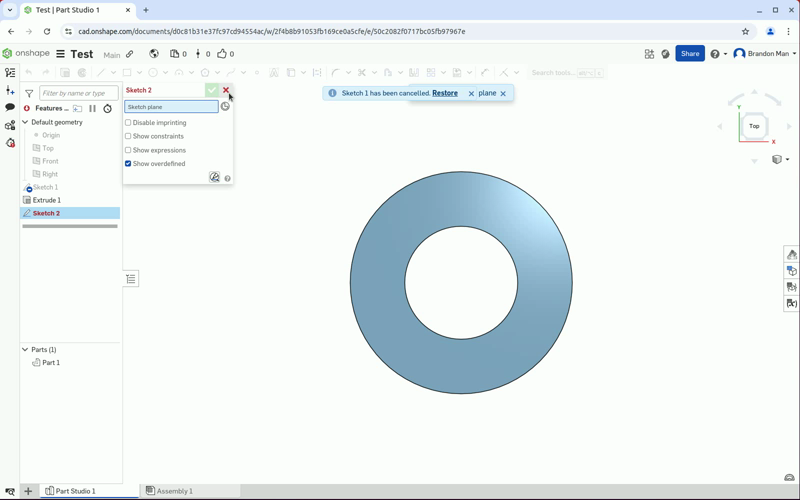
mouse_move(73, 150)
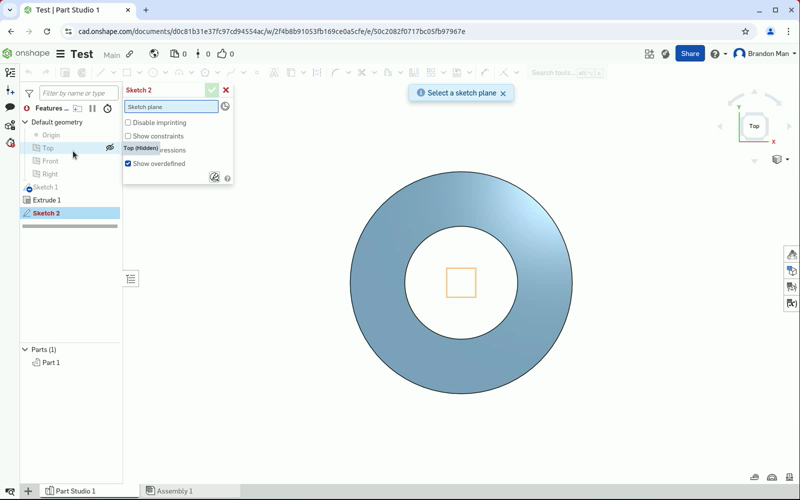
click(73, 150)
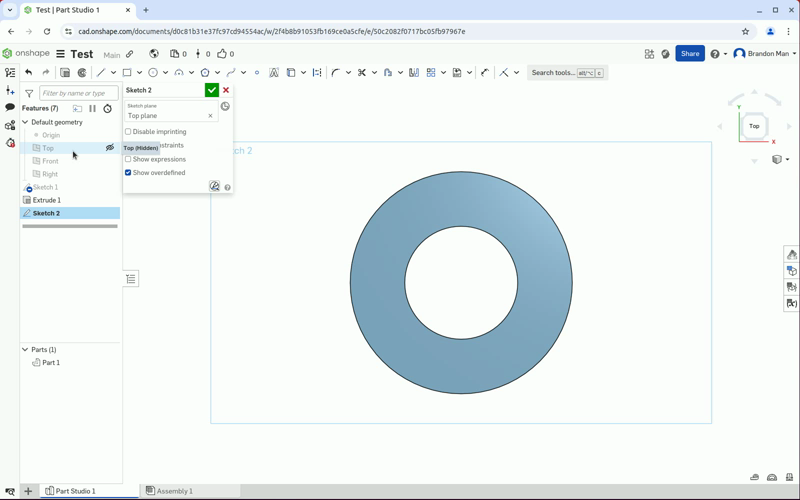
mouse_move(73, 352)
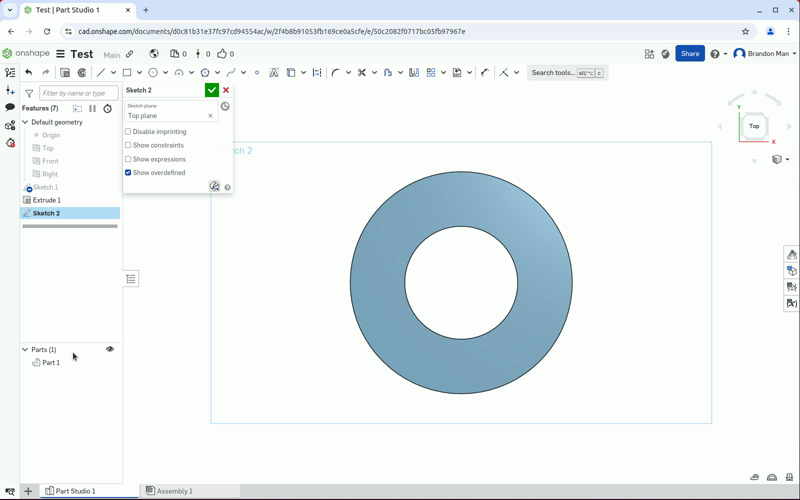
key(y)
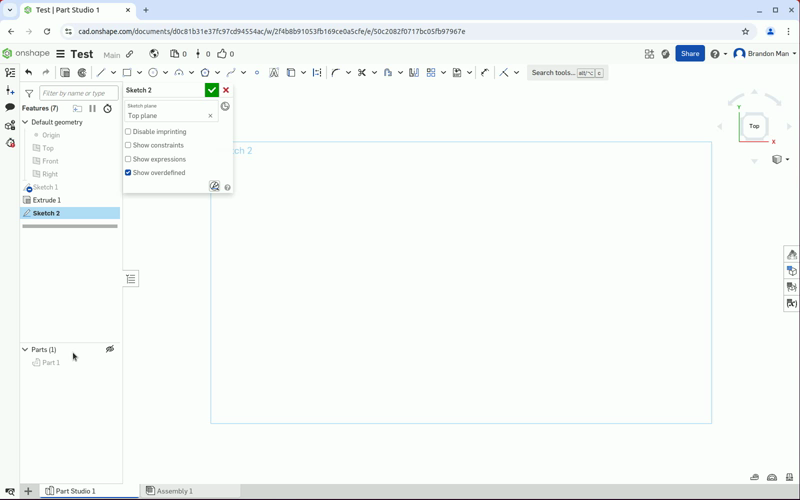
key(c)
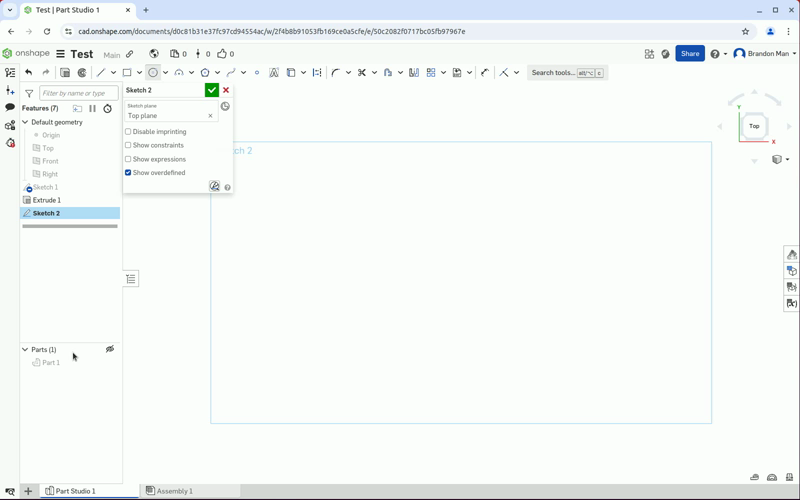
key_down(shift)
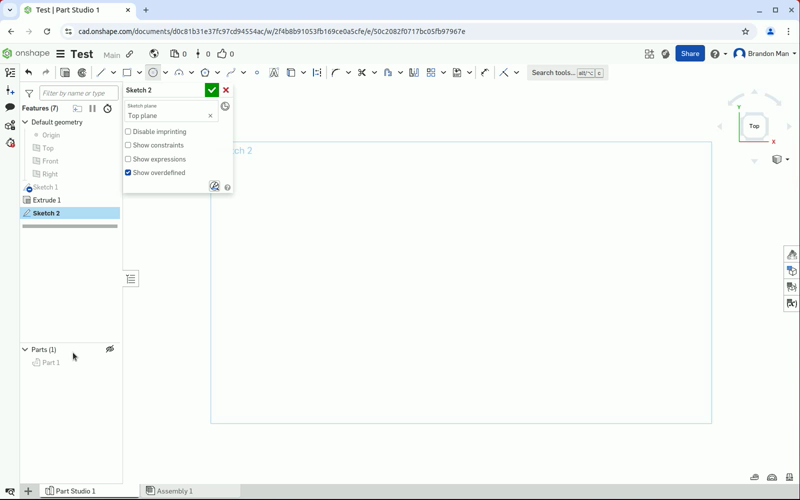
mouse_move(461, 282)
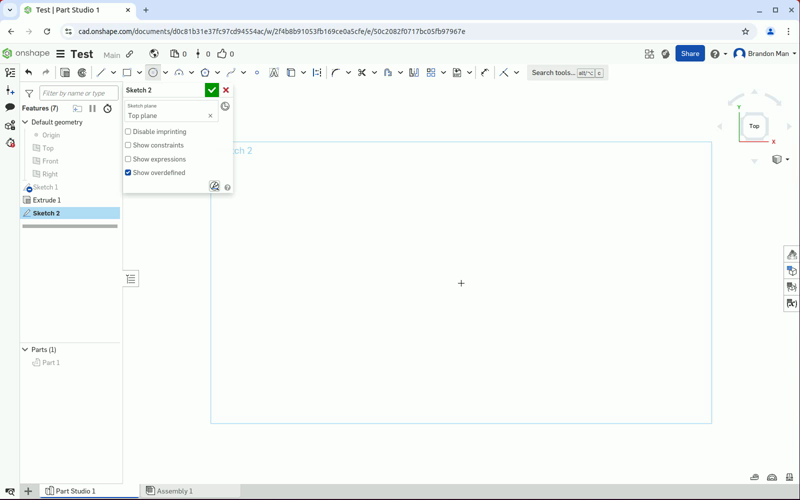
click(461, 282)
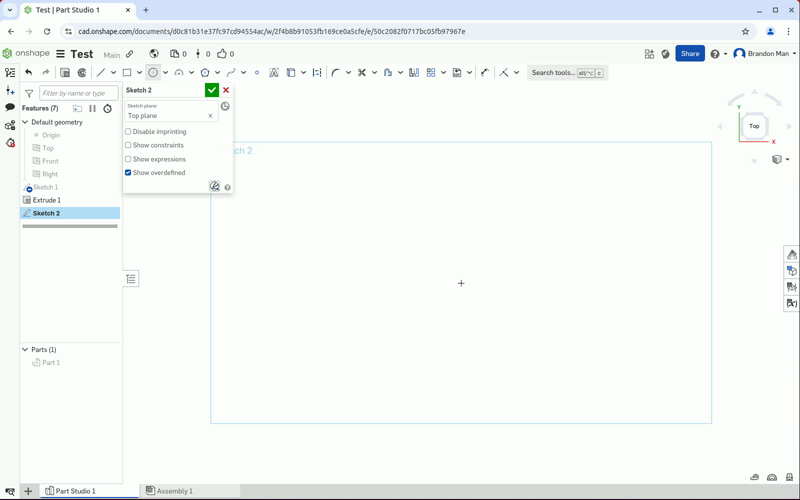
key_up(shift)
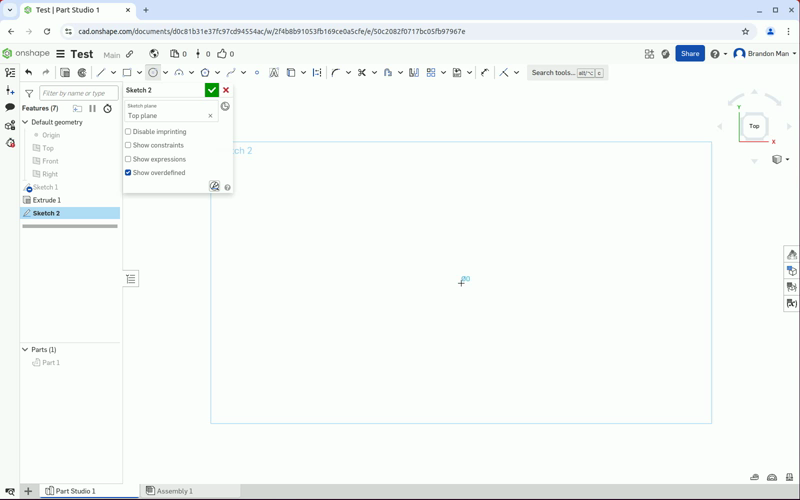
mouse_move(517, 282)
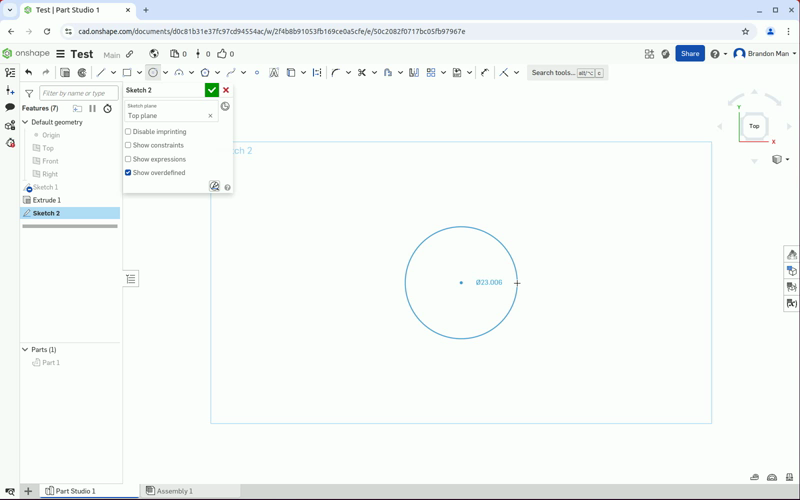
click(517, 282)
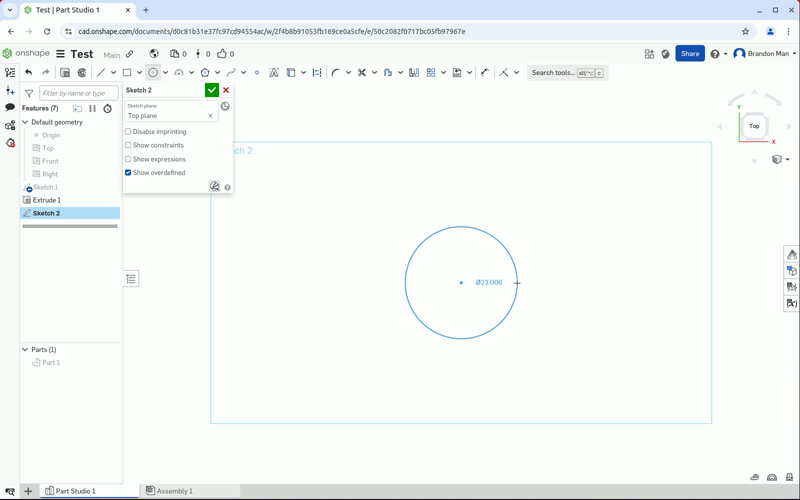
key(esc)
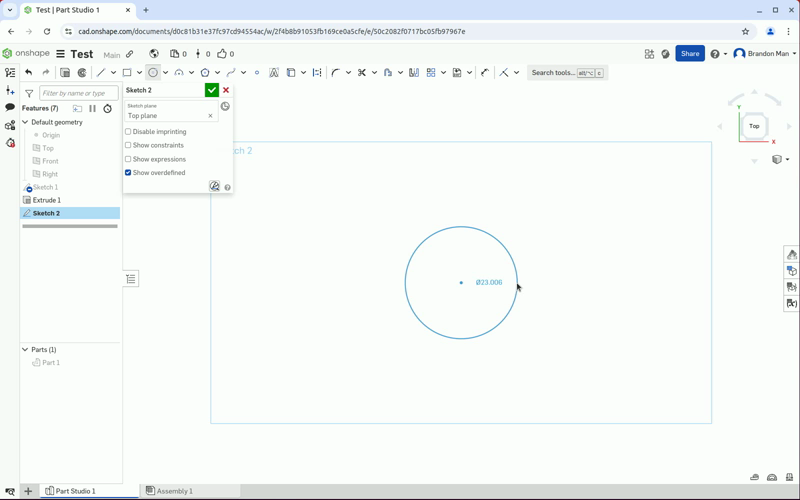
key(c)
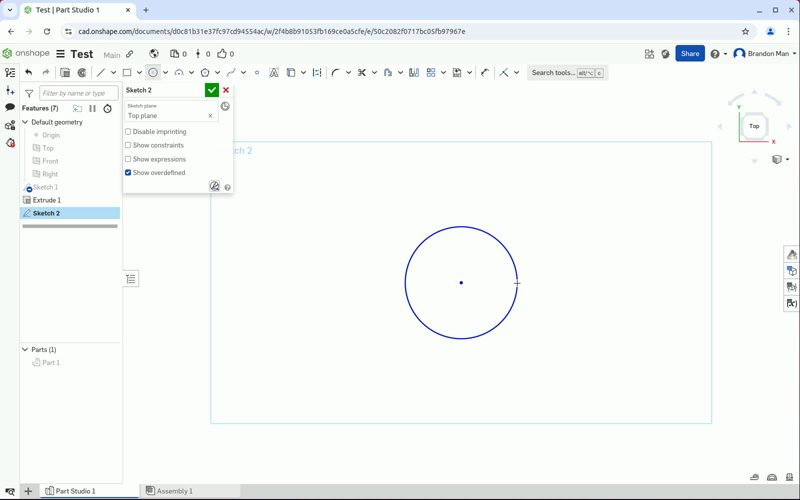
key_down(shift)
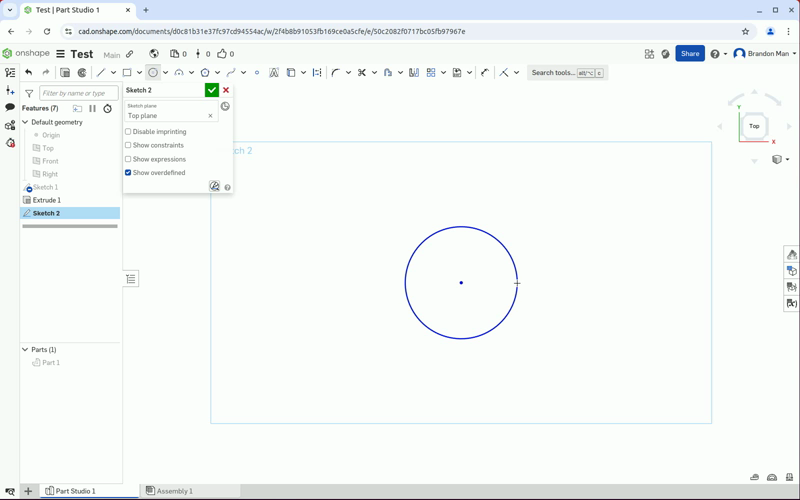
mouse_move(461, 282)
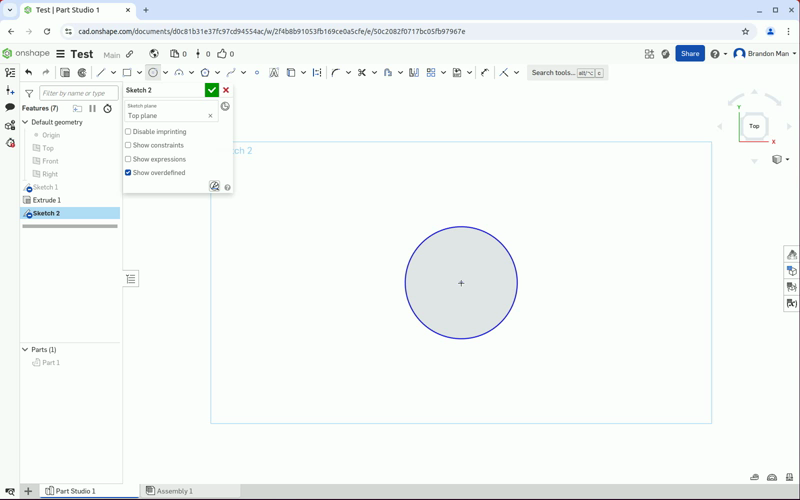
click(461, 282)
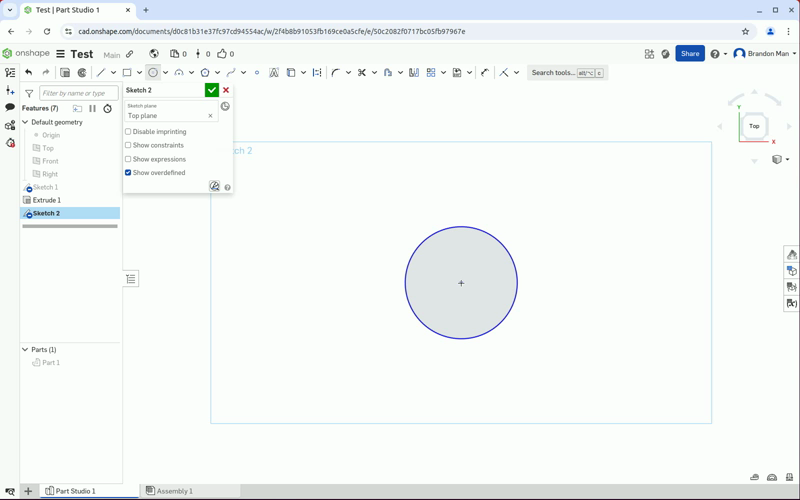
key_up(shift)
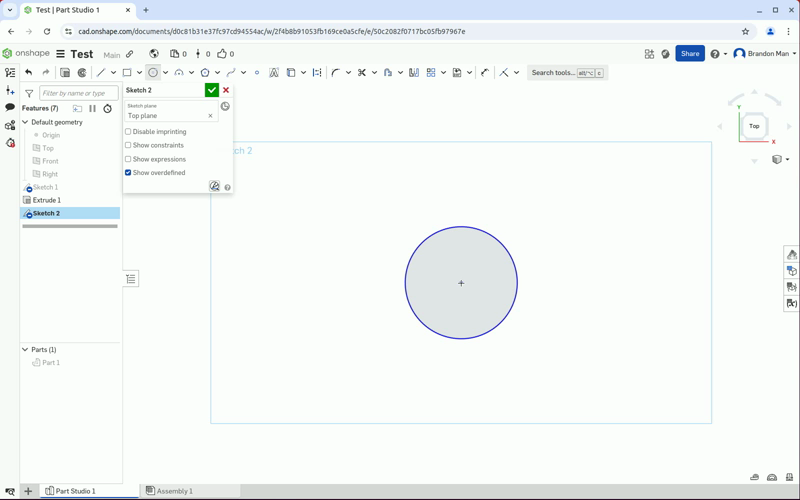
mouse_move(510, 282)
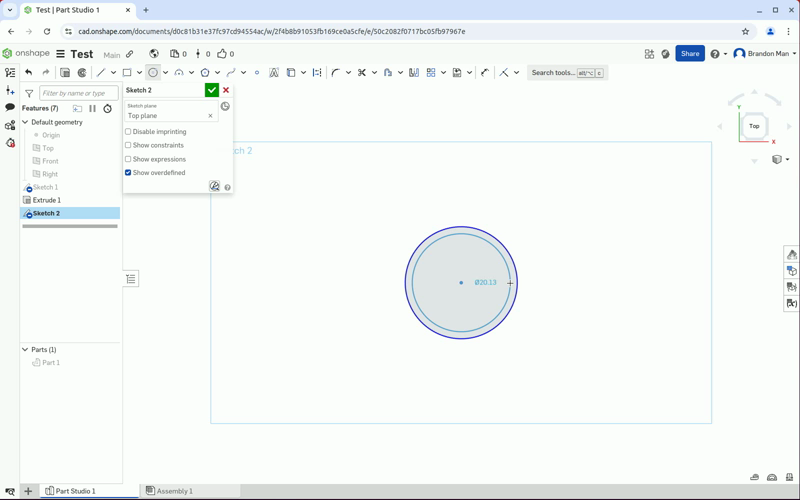
click(510, 282)
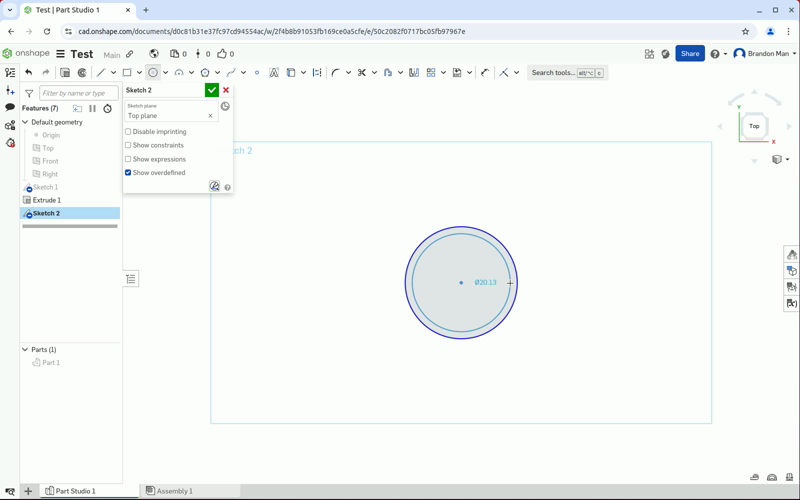
key(esc)
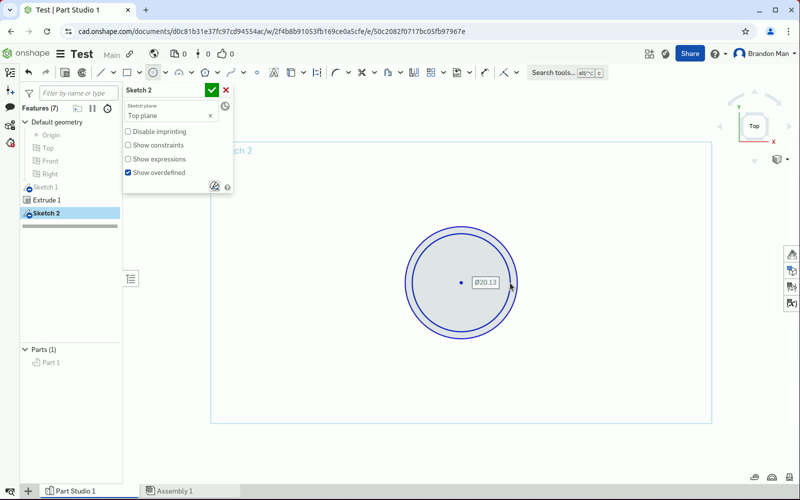
mouse_move(422, 317)
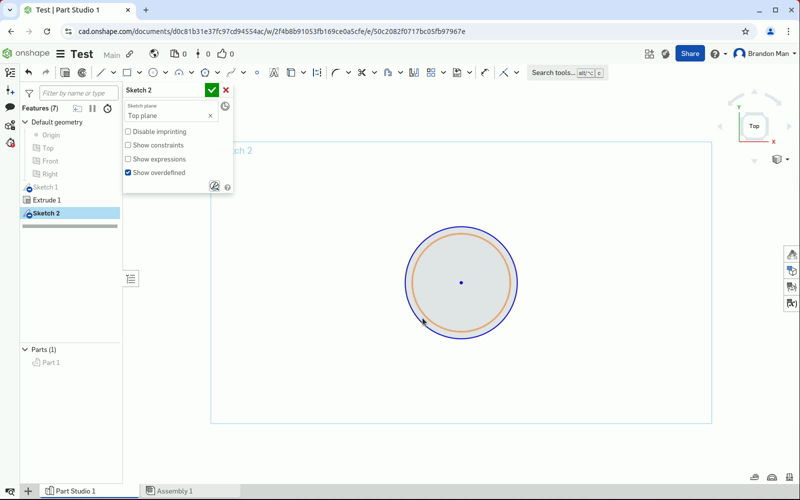
click(422, 317)
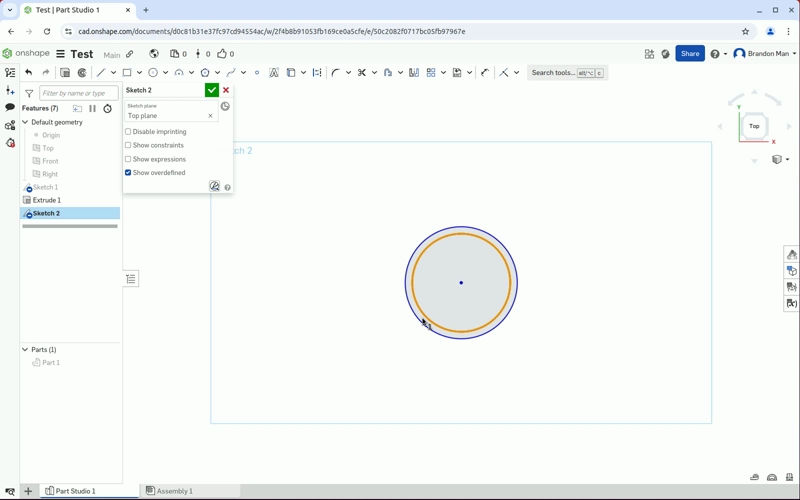
mouse_move(73, 352)
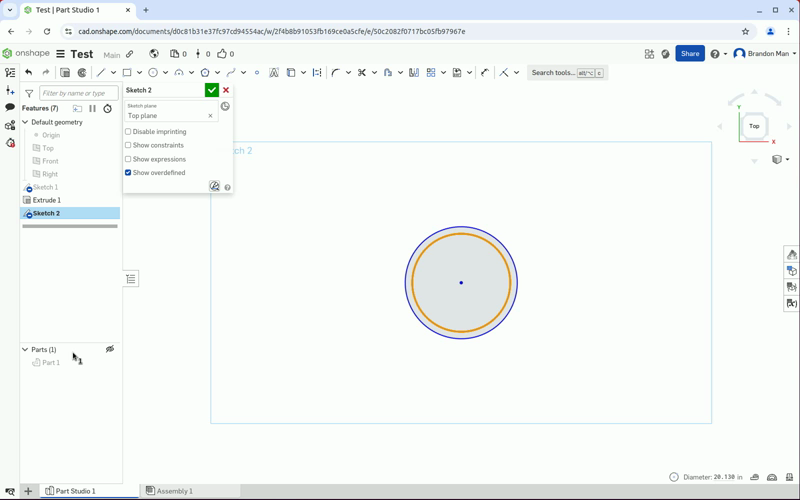
key(shift+y)
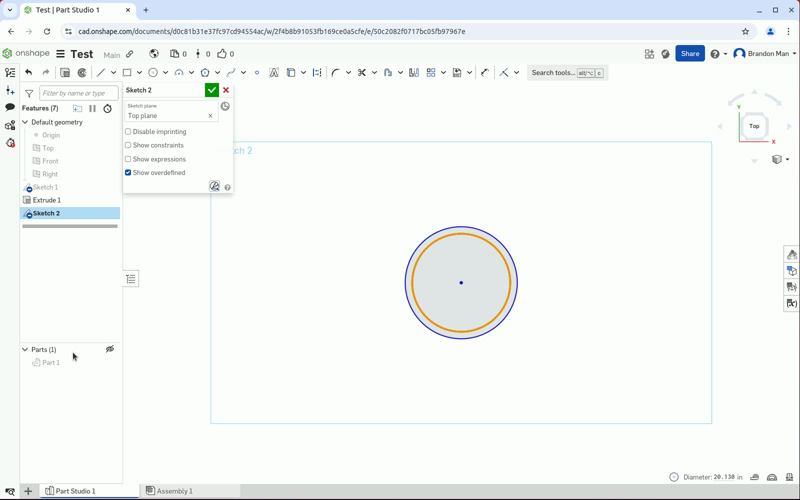
key(shift+e)
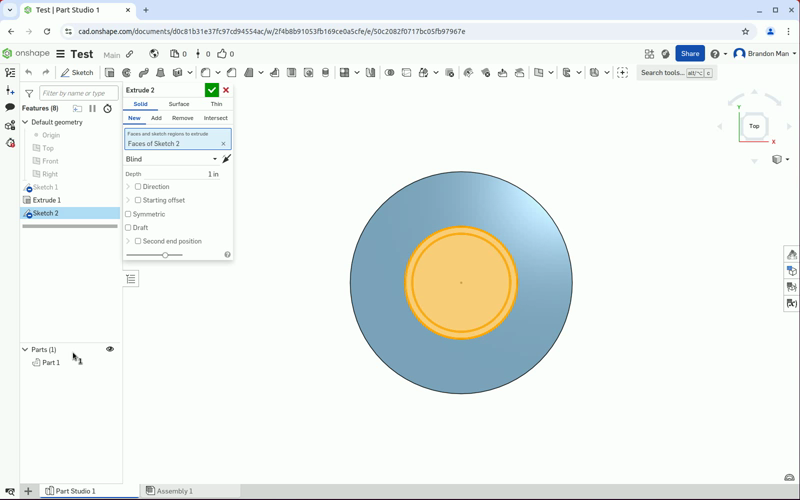
mouse_move(143, 106)
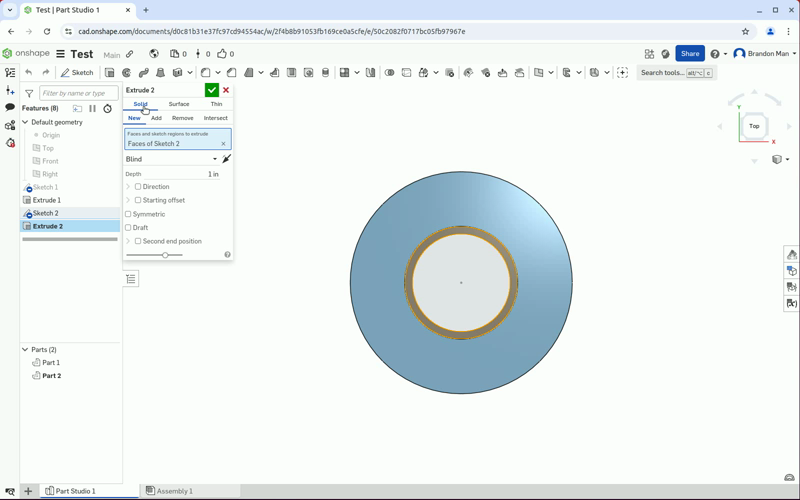
click(143, 106)
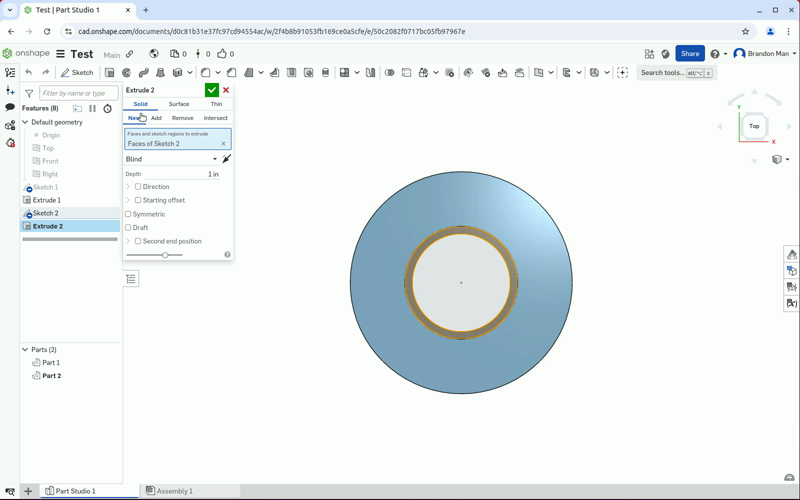
mouse_move(137, 120)
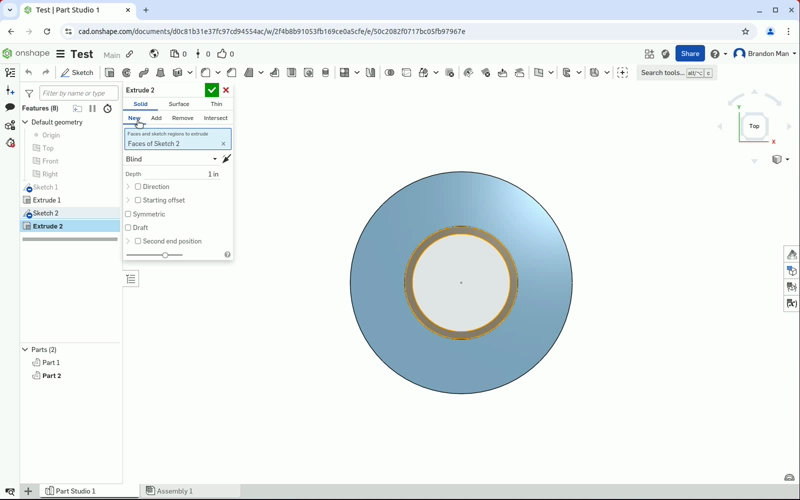
click(137, 120)
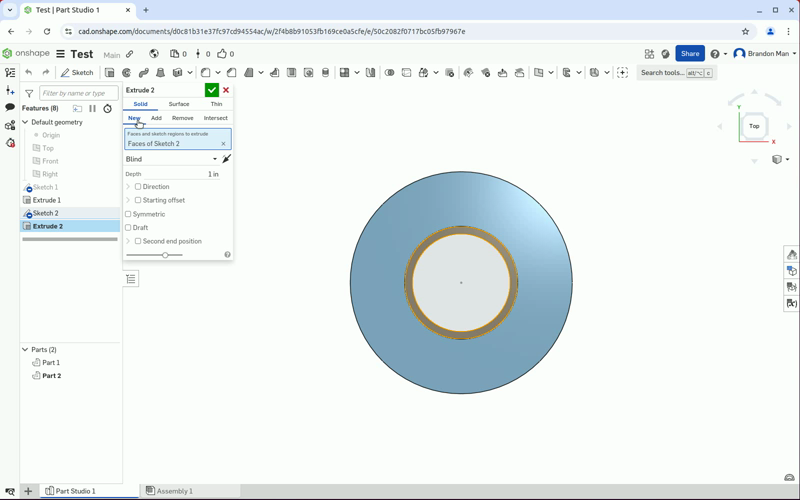
key(tab, 4)
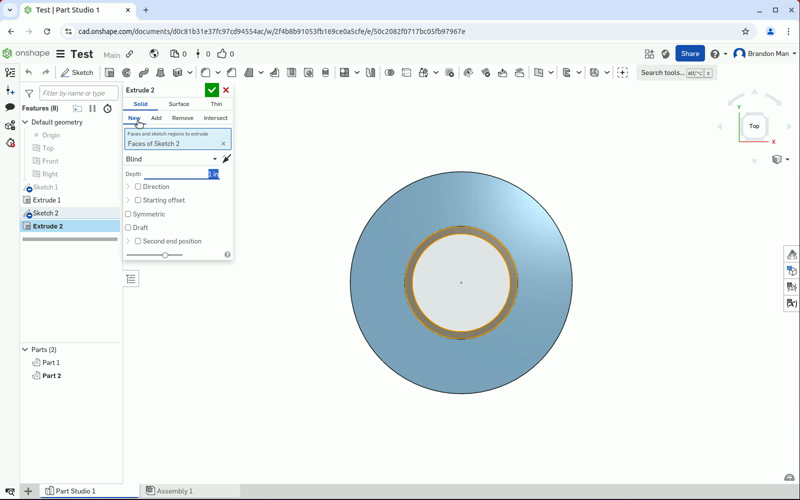
text(2.889)
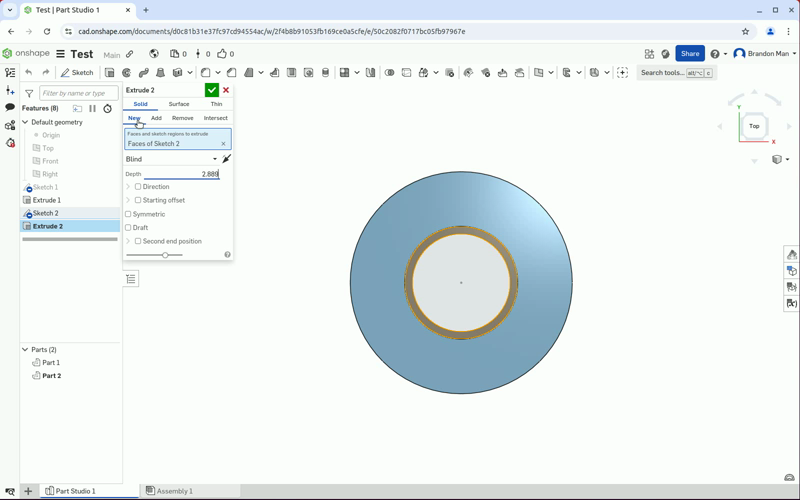
key(enter)
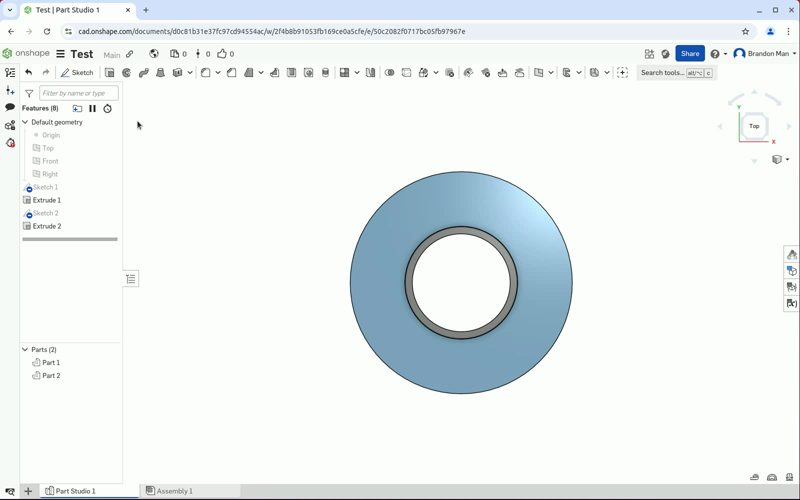
key(shift+h)
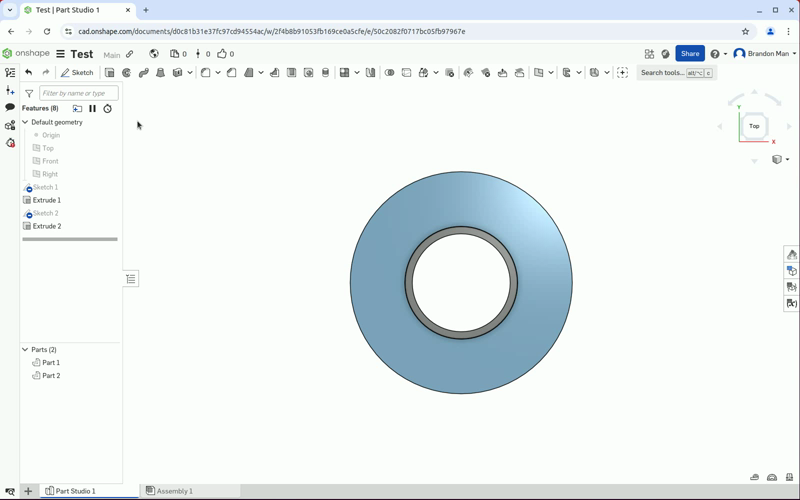
key(shift+h)
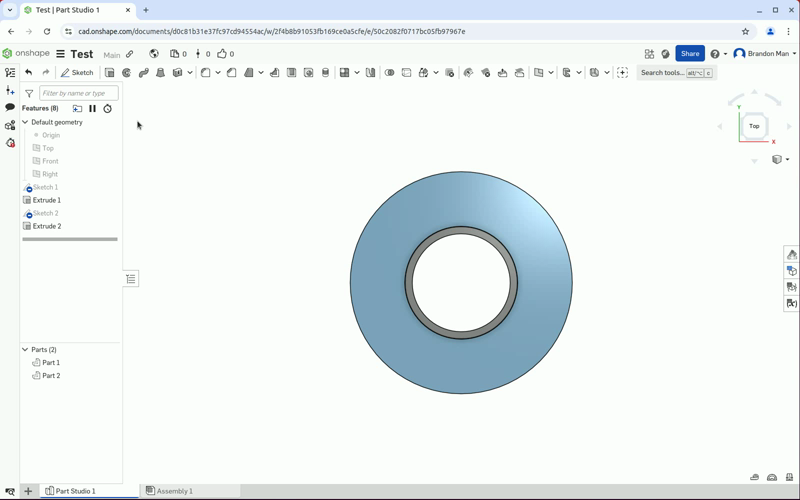
mouse_move(73, 189)
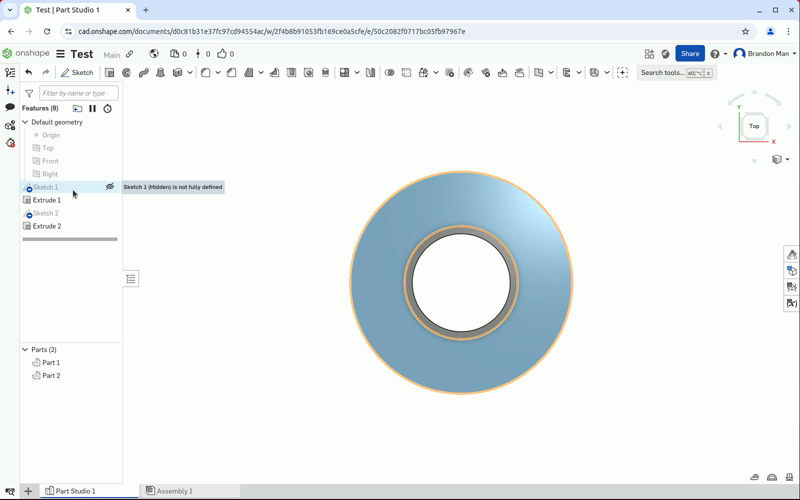
click(73, 189)
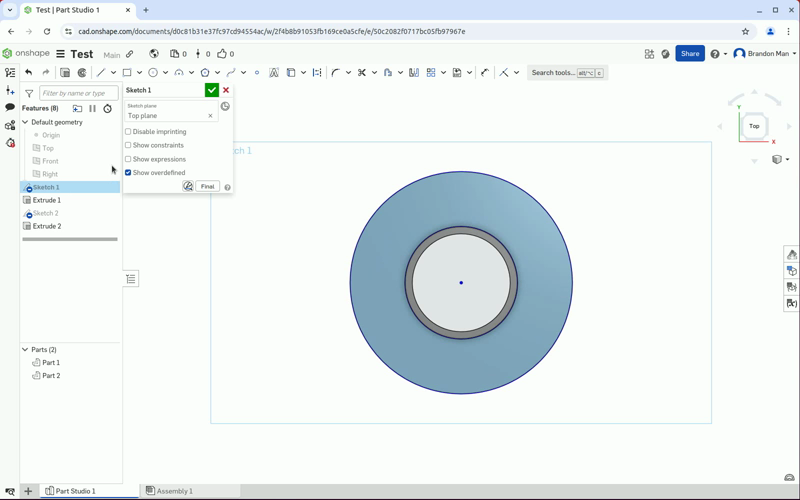
mouse_move(229, 92)
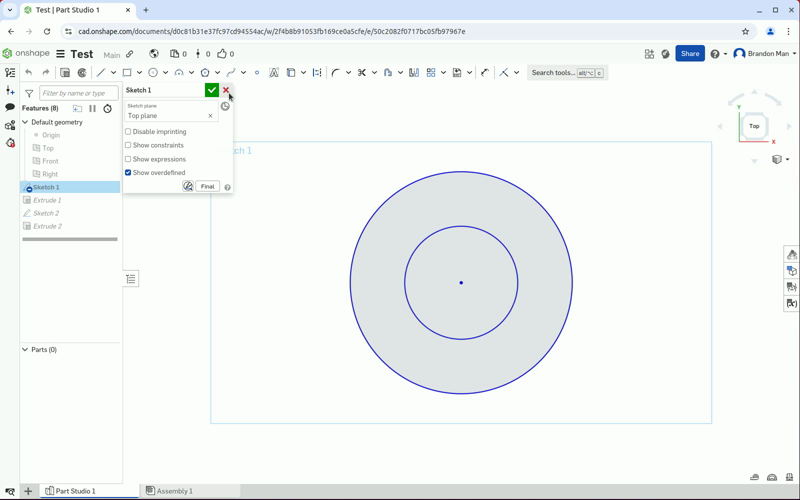
click(229, 92)
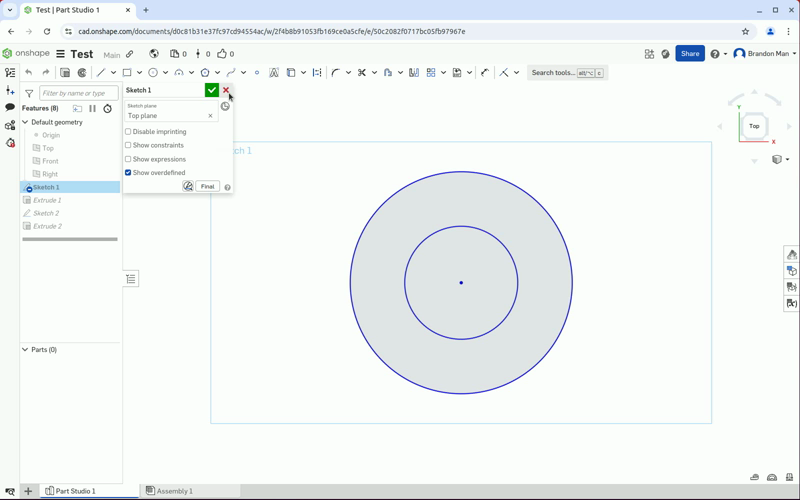
key(shift+s)
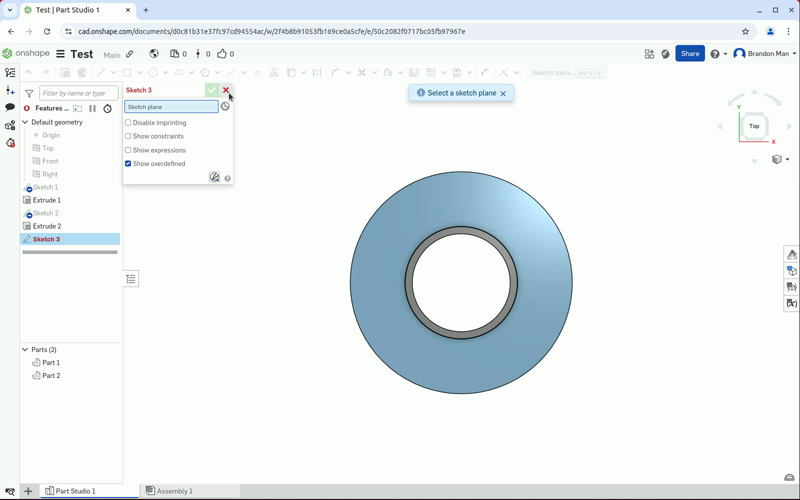
mouse_move(73, 150)
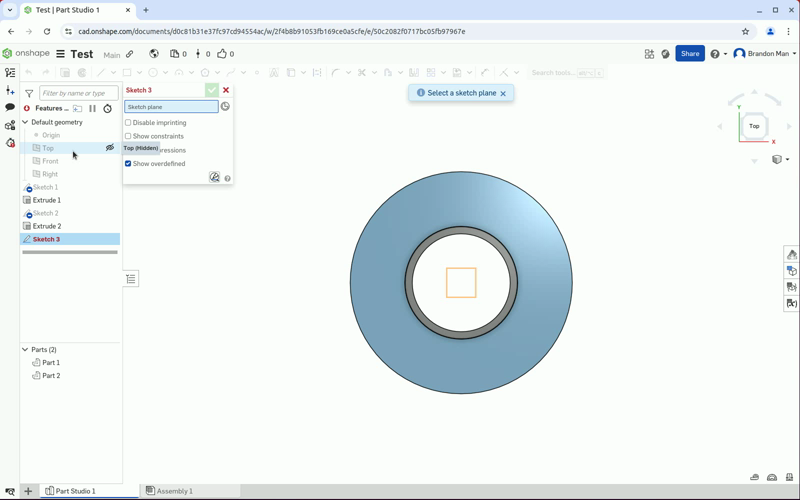
click(73, 150)
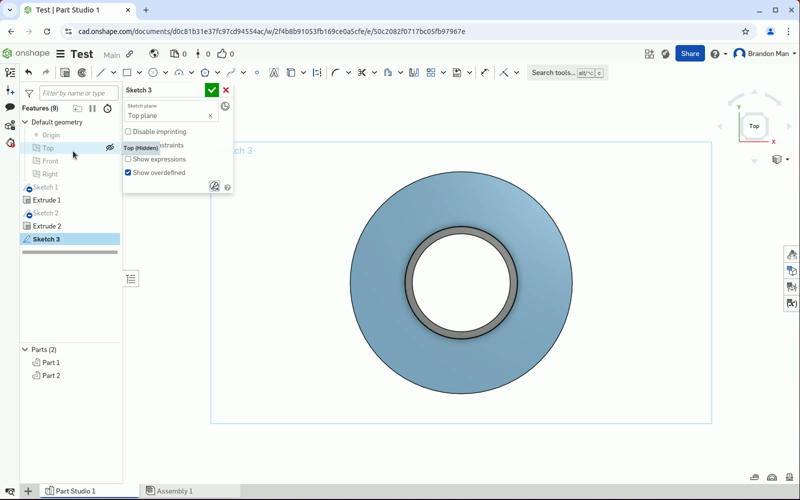
mouse_move(73, 352)
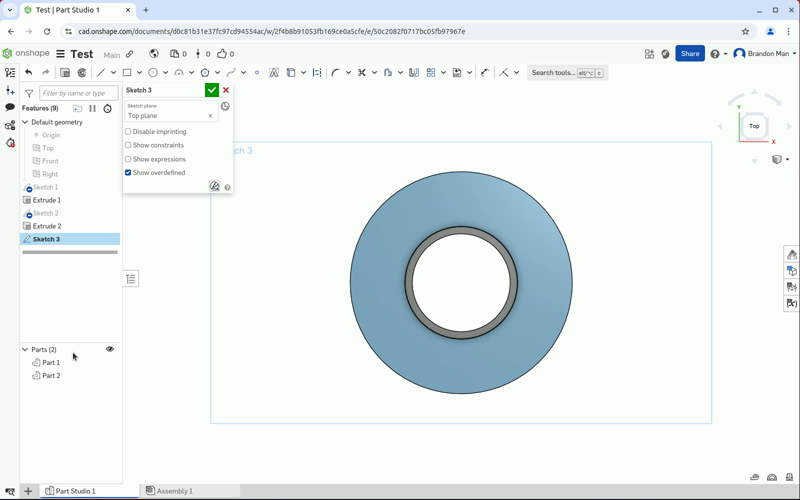
key(y)
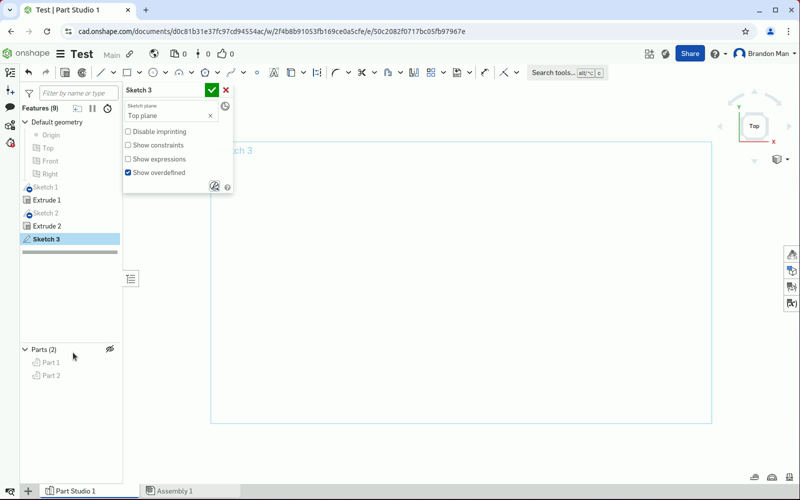
key(c)
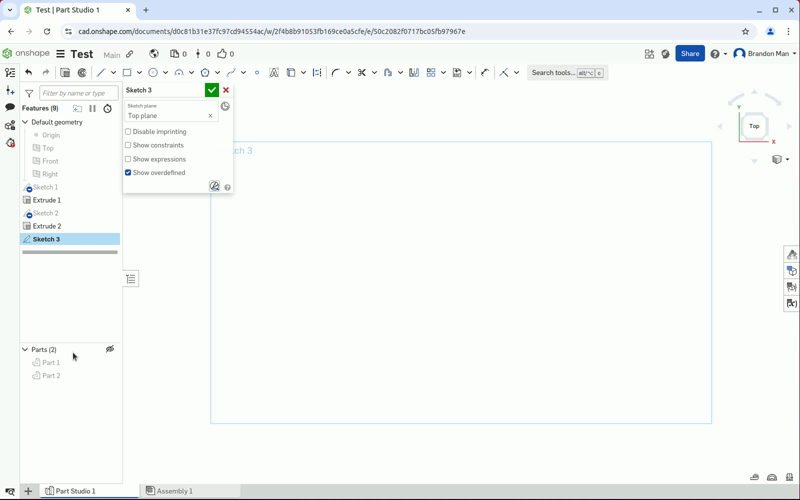
key_down(shift)
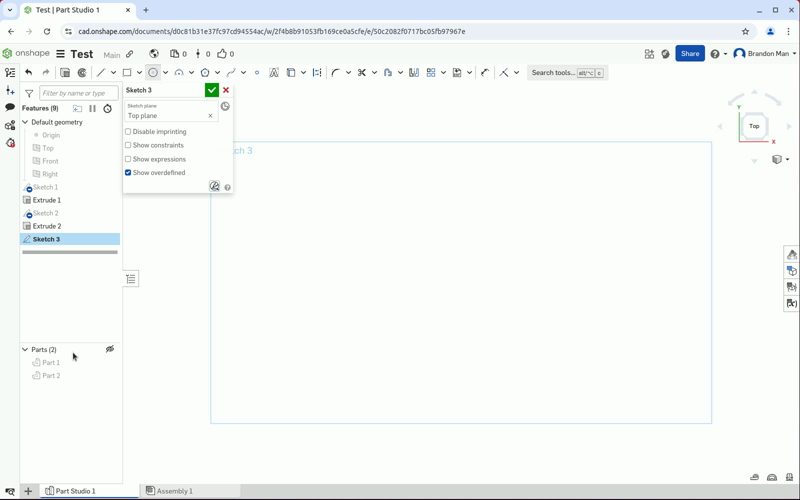
mouse_move(461, 282)
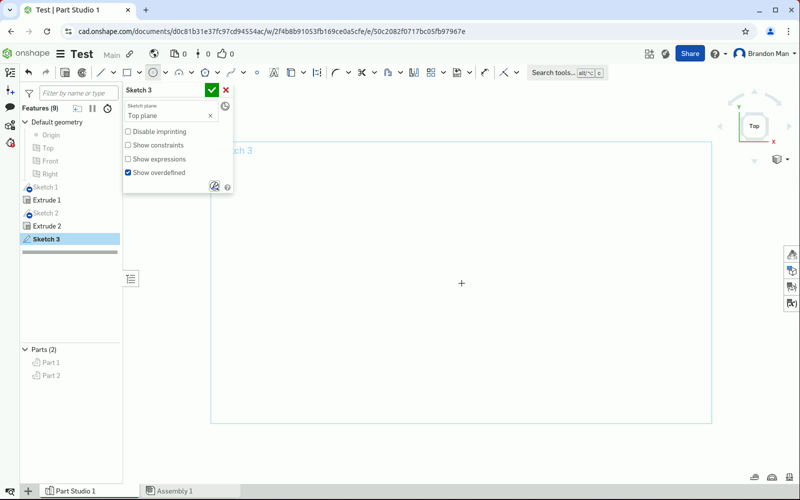
click(461, 282)
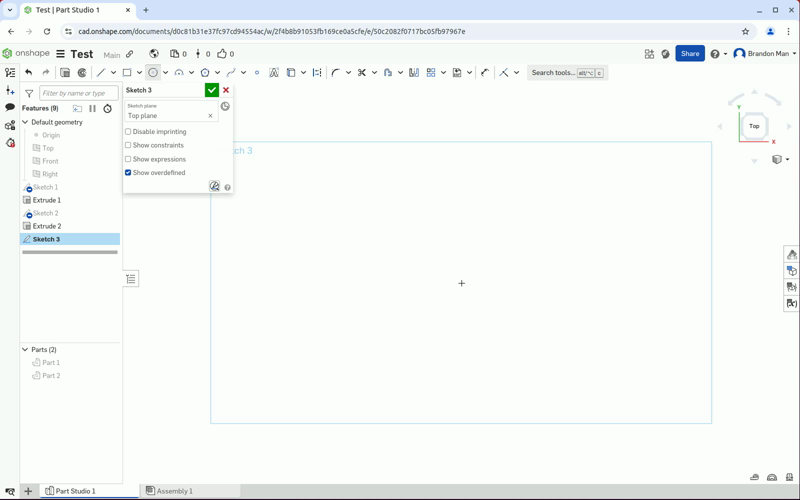
key_up(shift)
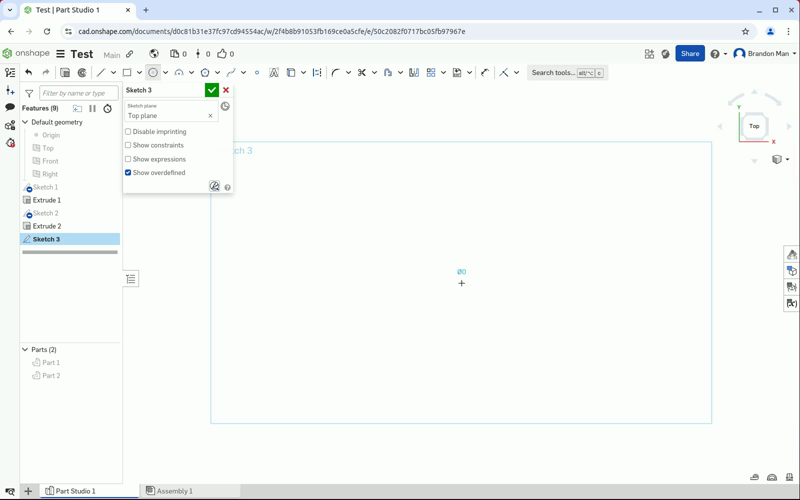
mouse_move(511, 282)
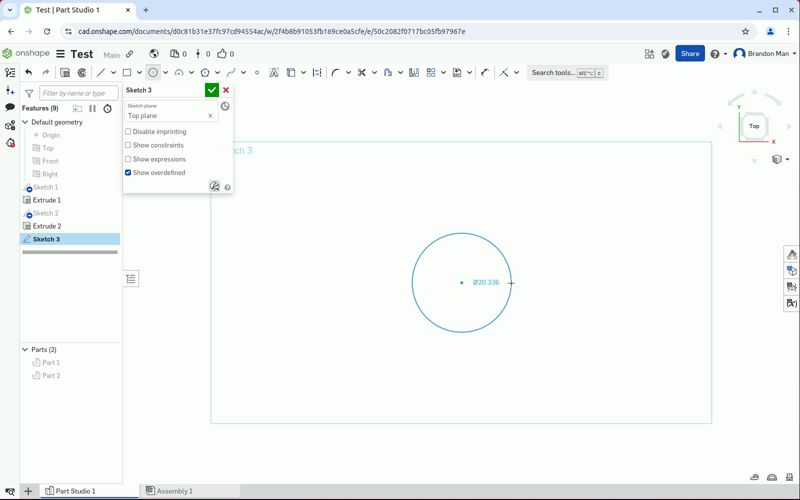
click(511, 282)
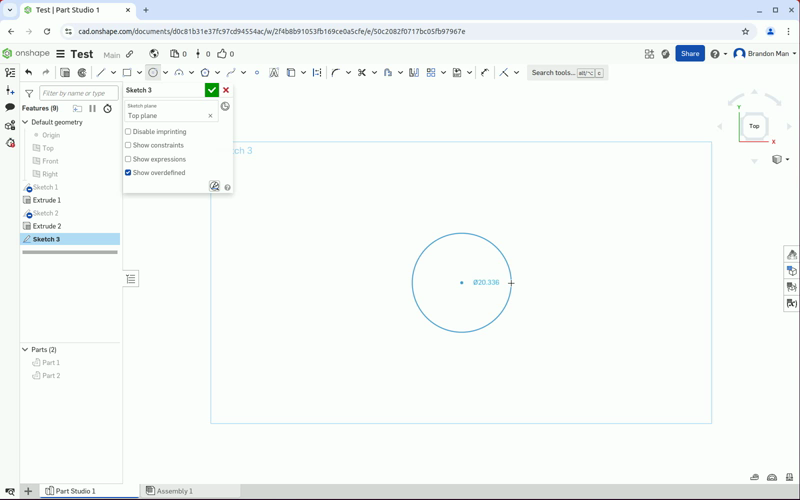
key(esc)
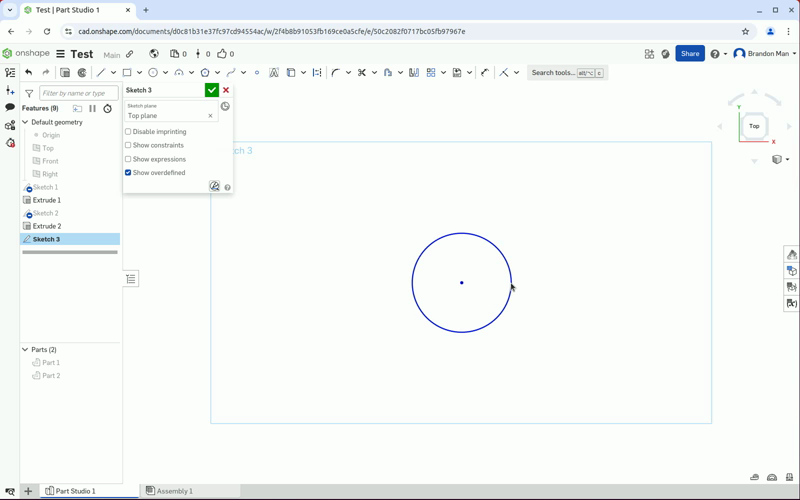
key(c)
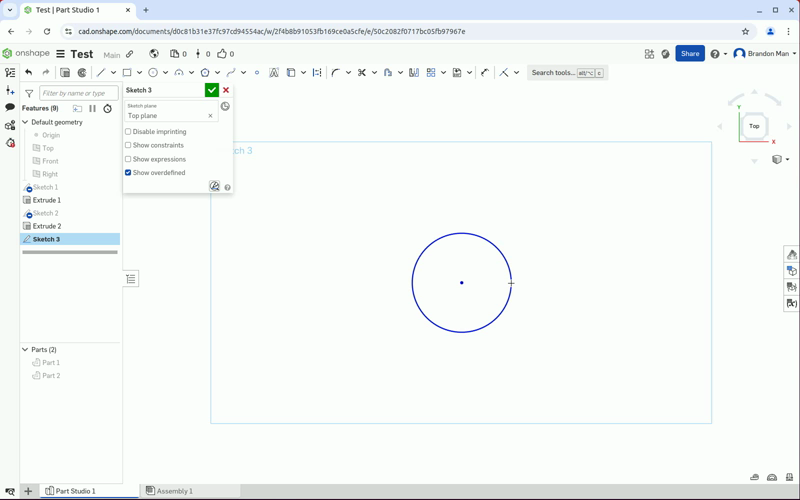
key_down(shift)
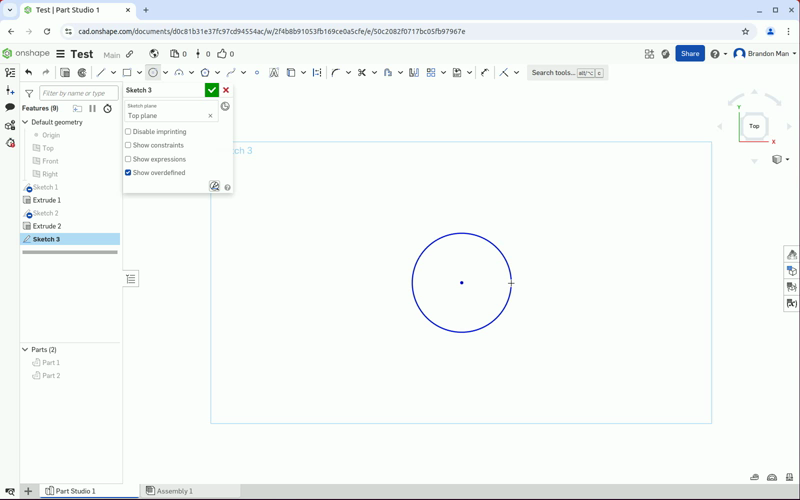
mouse_move(461, 282)
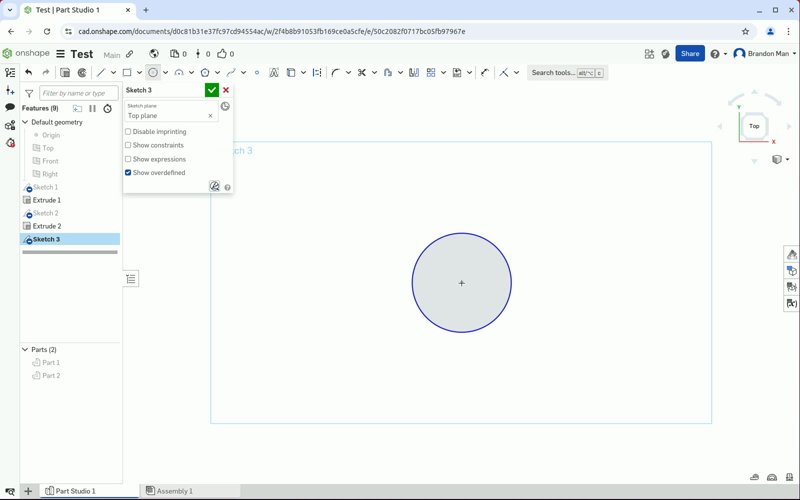
click(461, 282)
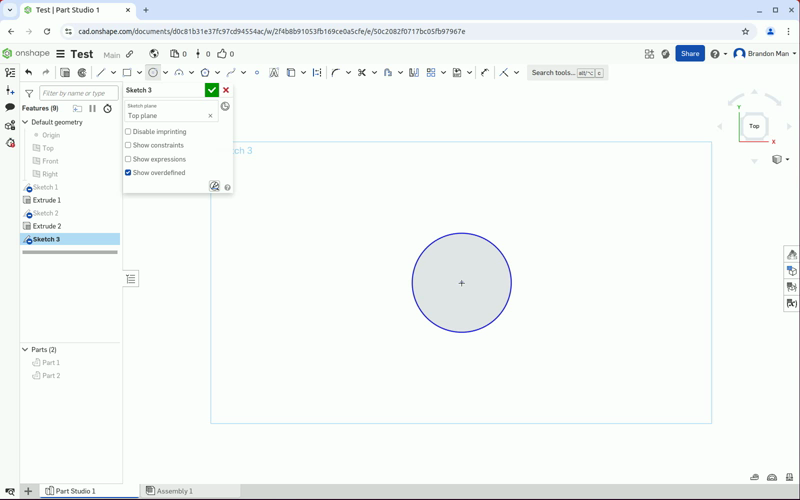
key_up(shift)
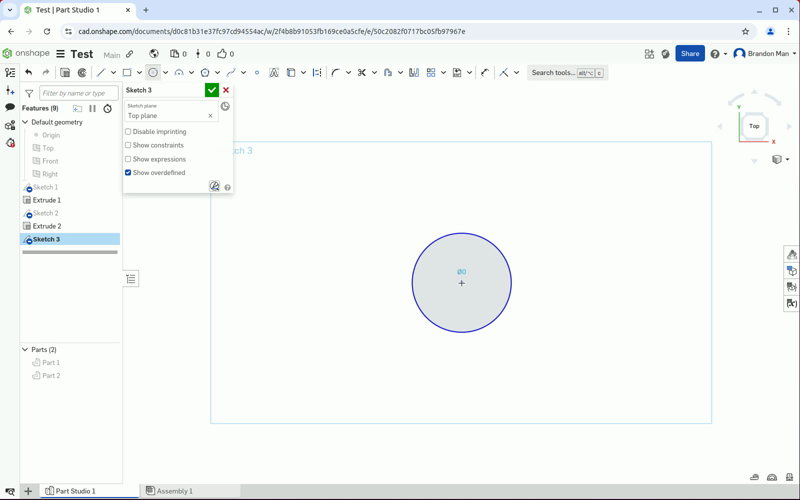
mouse_move(508, 282)
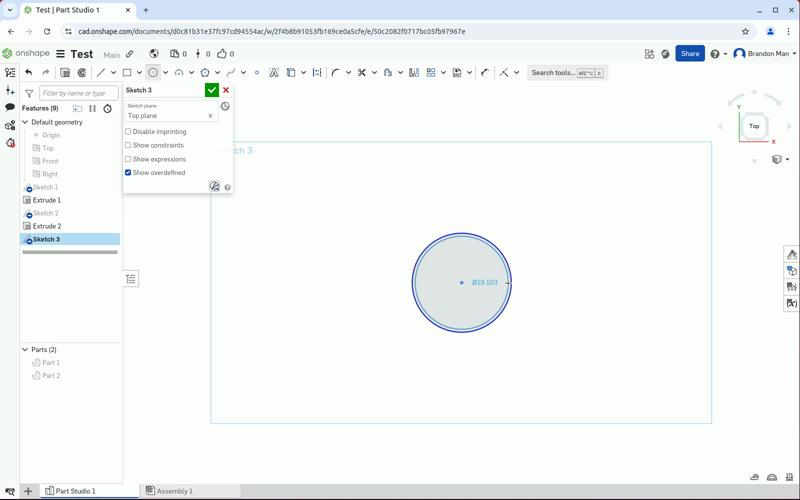
scroll(6)
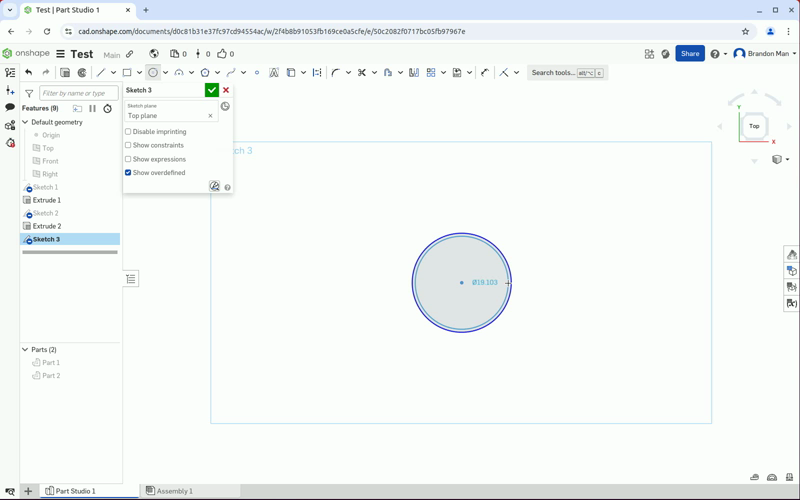
scroll(6)
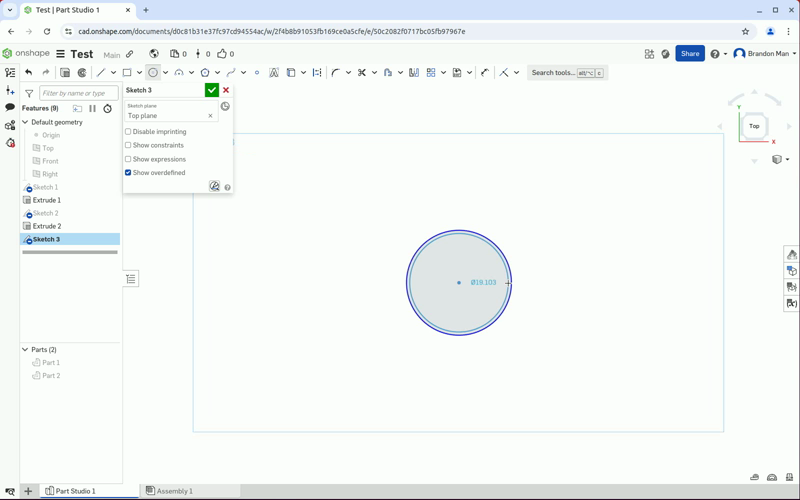
scroll(6)
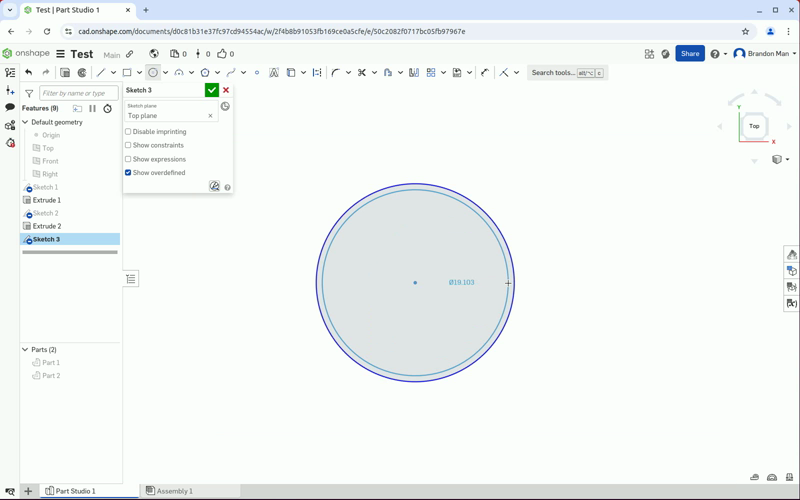
scroll(6)
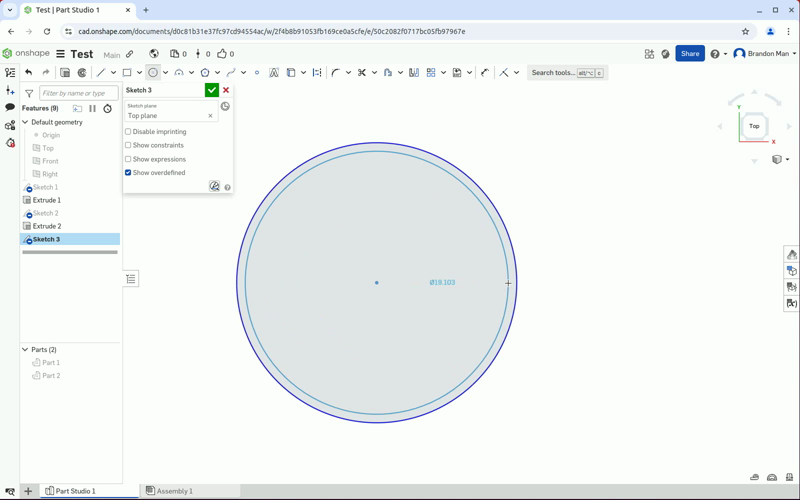
scroll(6)
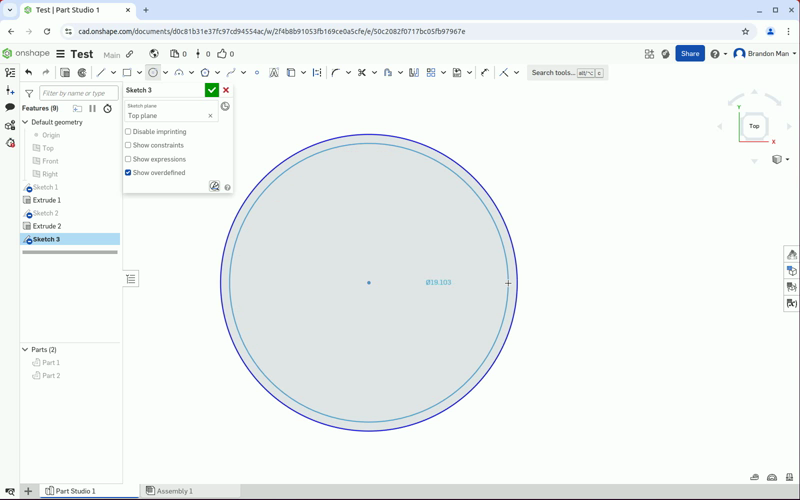
scroll(6)
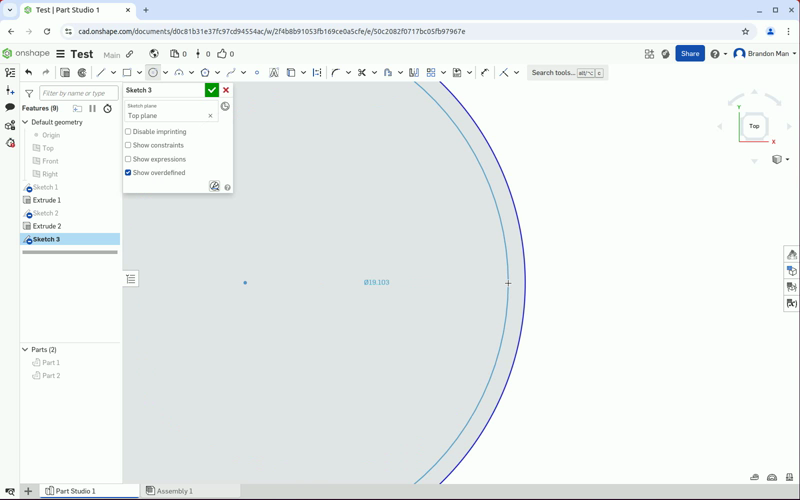
scroll(6)
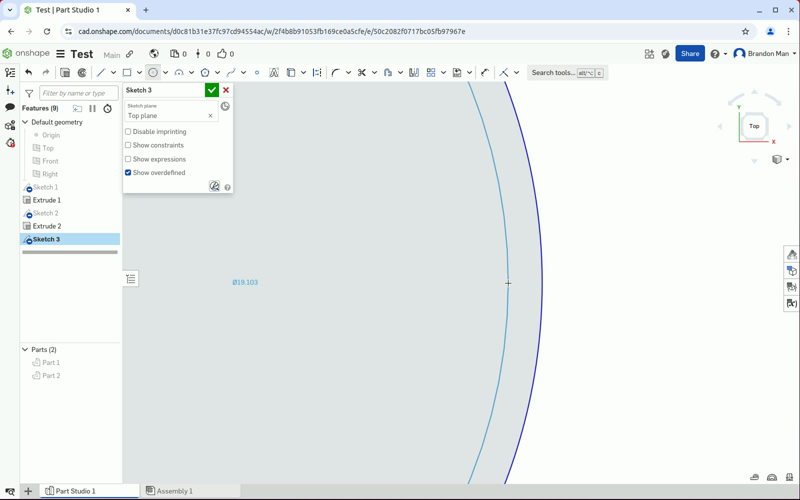
click(508, 282)
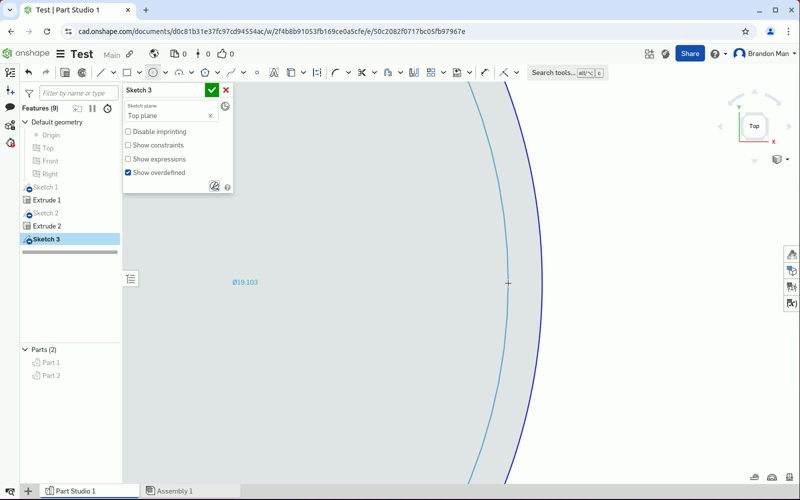
scroll(-6)
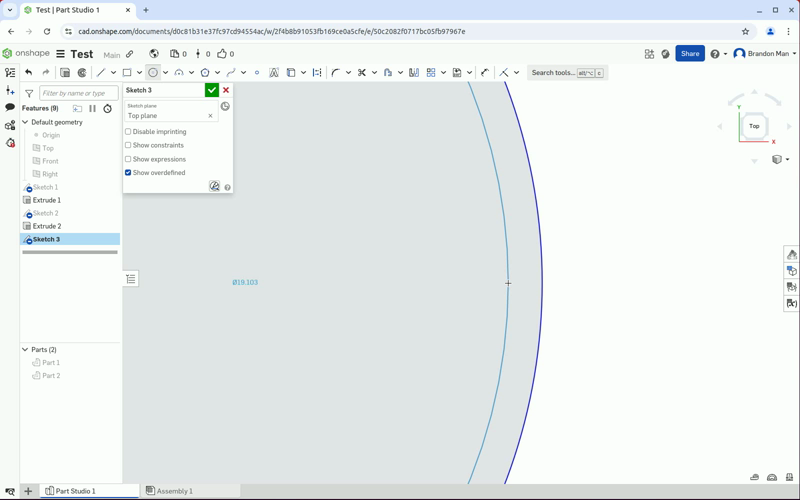
scroll(-6)
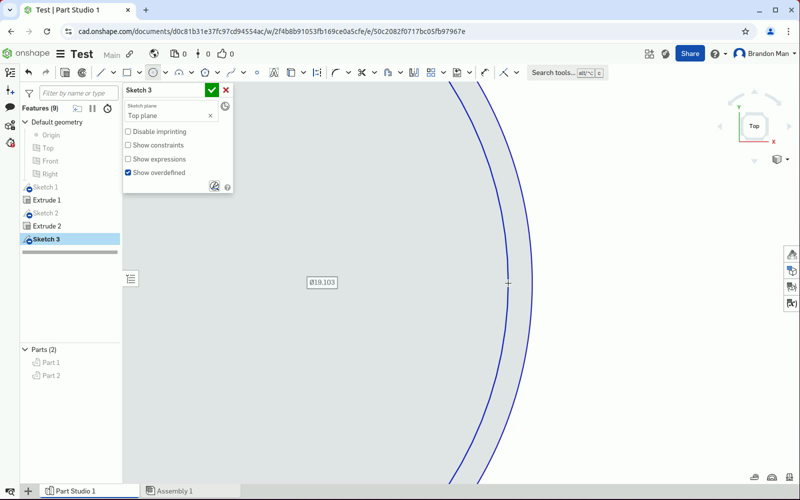
scroll(-6)
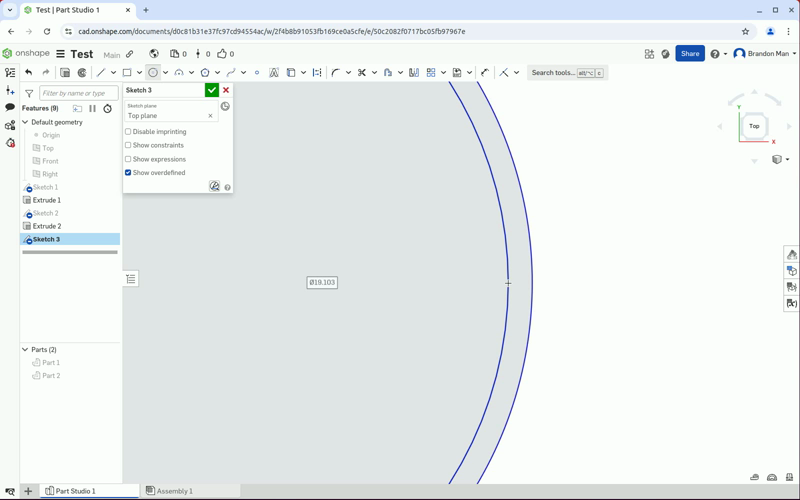
scroll(-6)
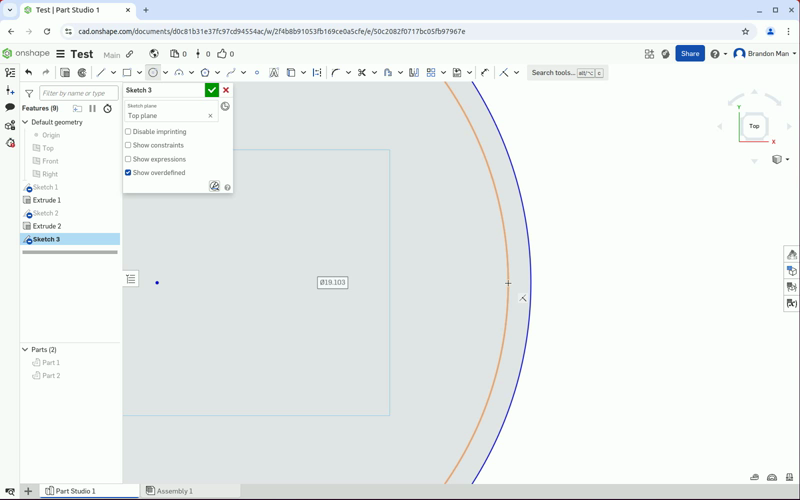
scroll(-6)
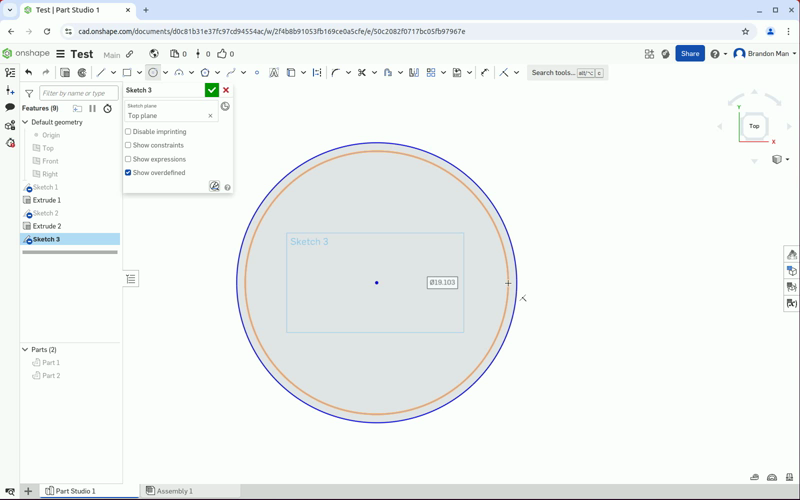
scroll(-6)
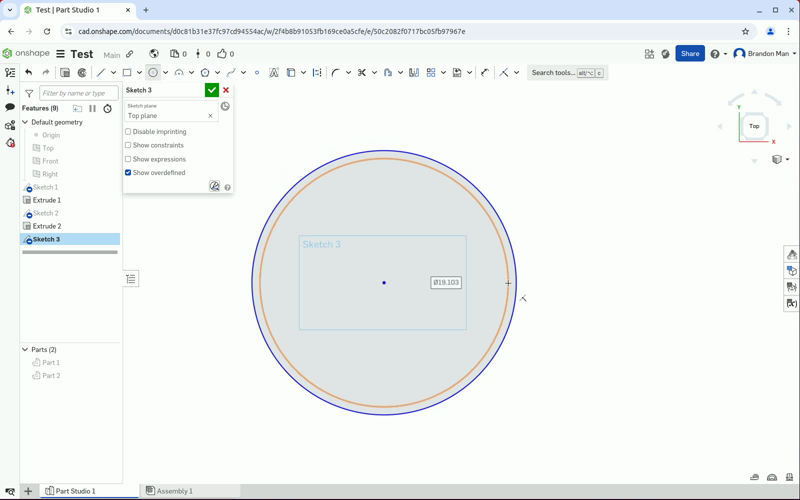
scroll(-6)
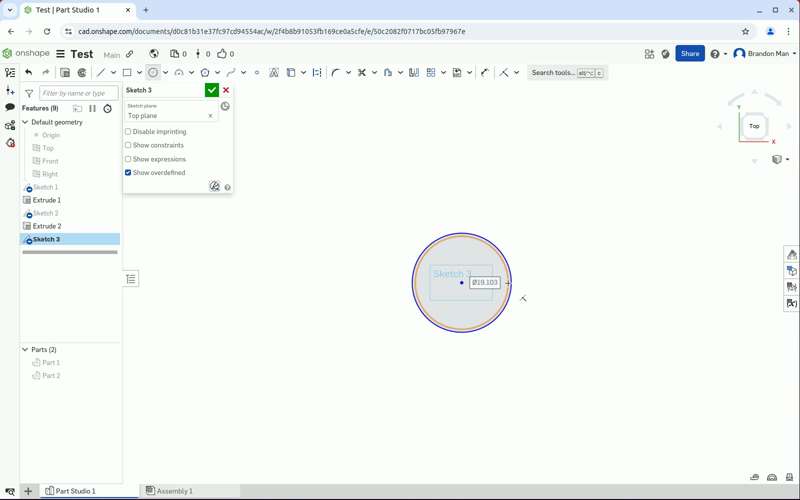
key(esc)
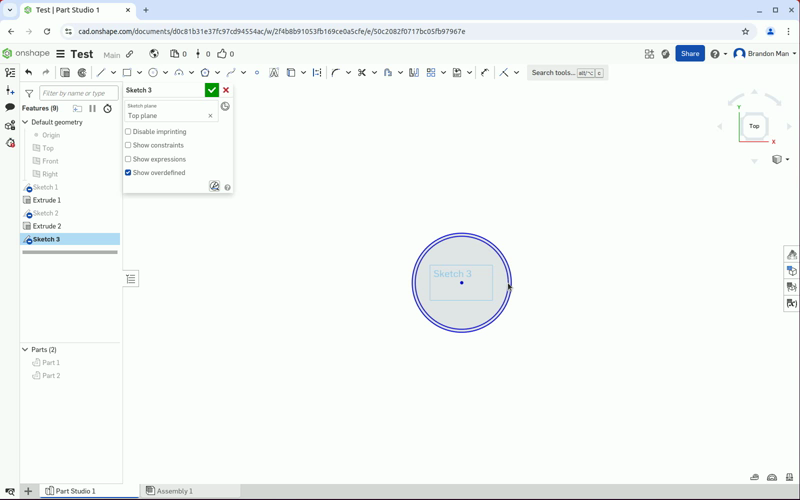
mouse_move(494, 247)
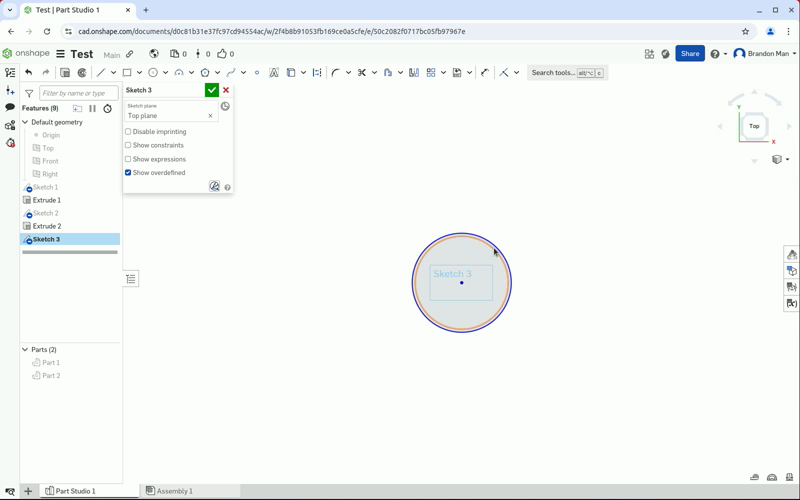
scroll(6)
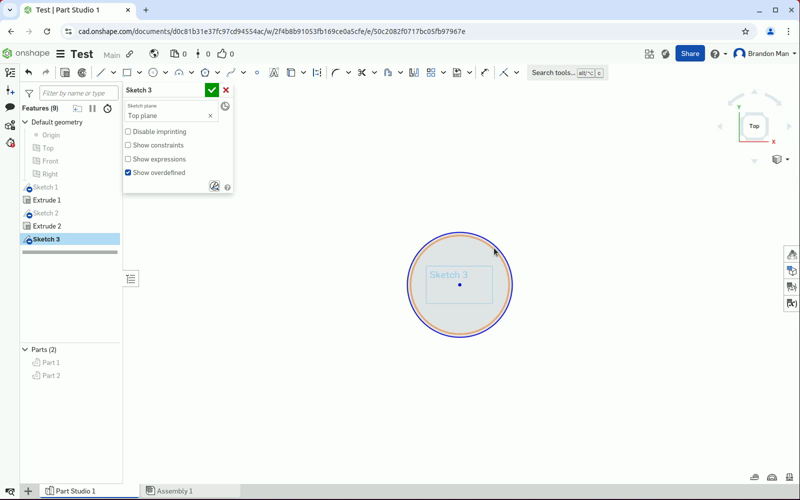
scroll(6)
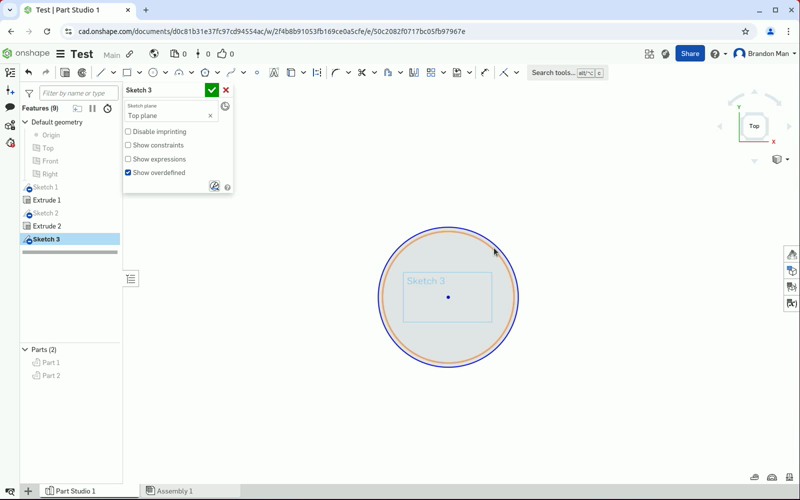
scroll(6)
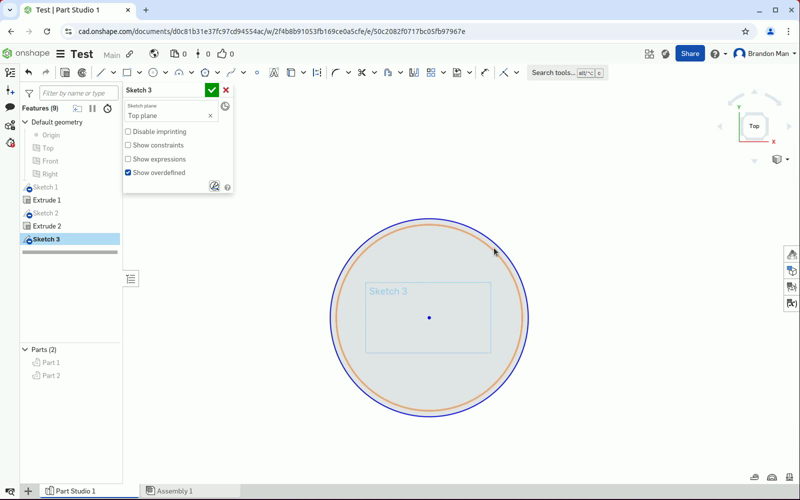
scroll(6)
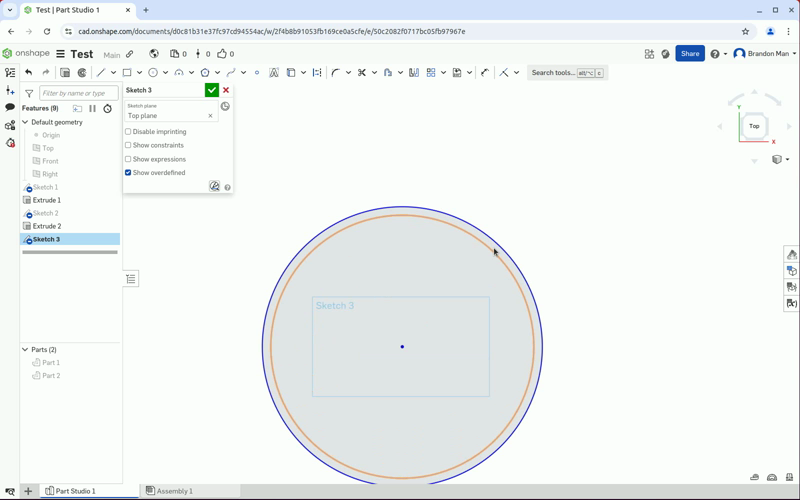
scroll(6)
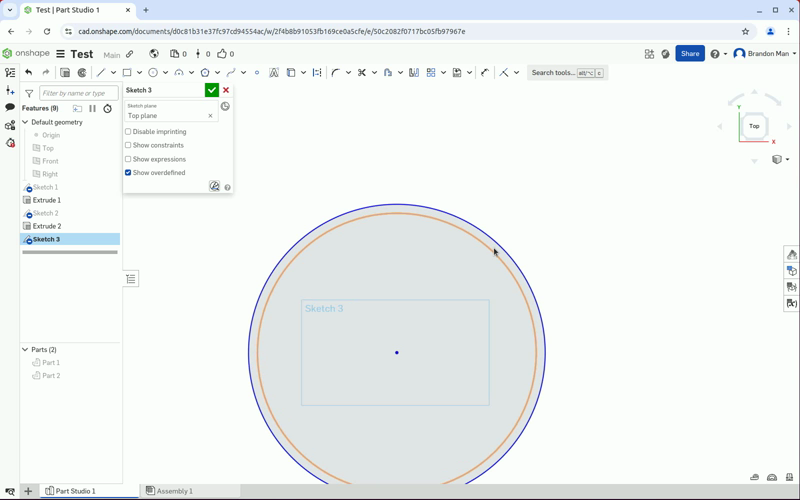
scroll(6)
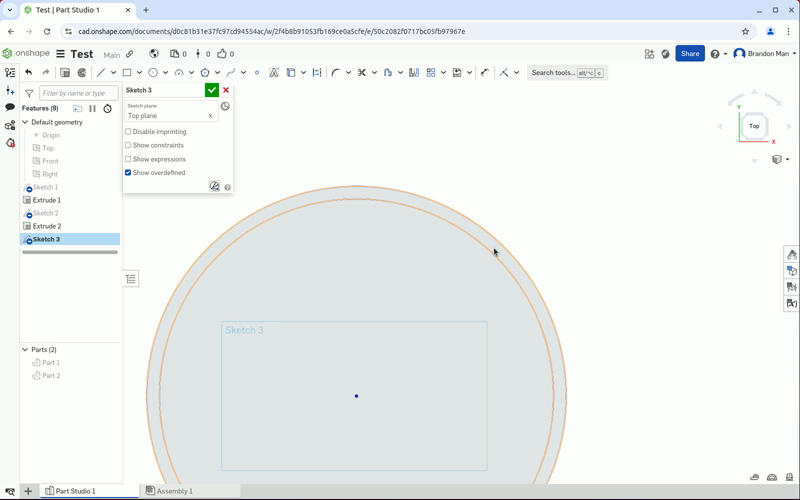
scroll(6)
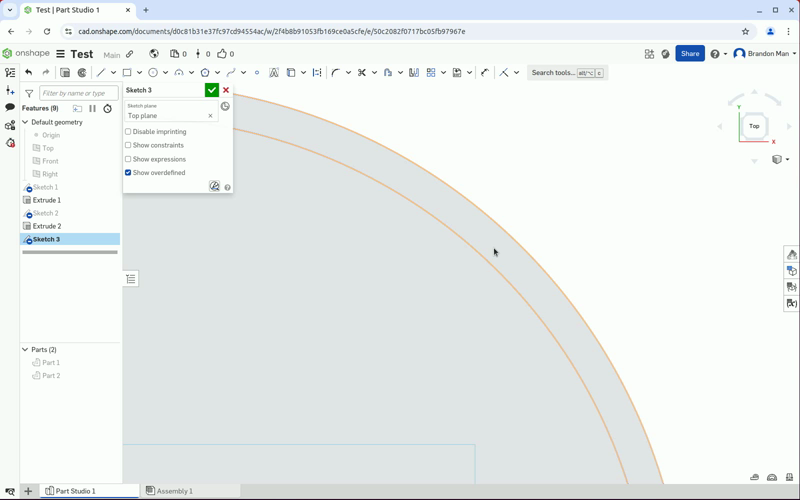
click(494, 247)
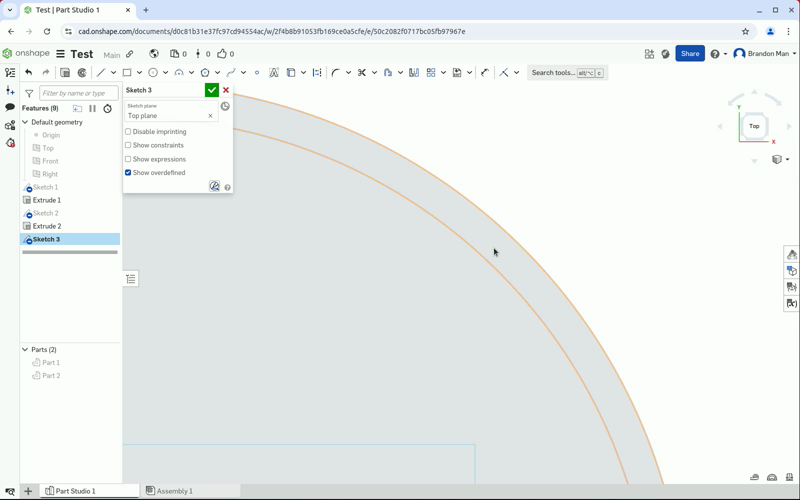
scroll(-6)
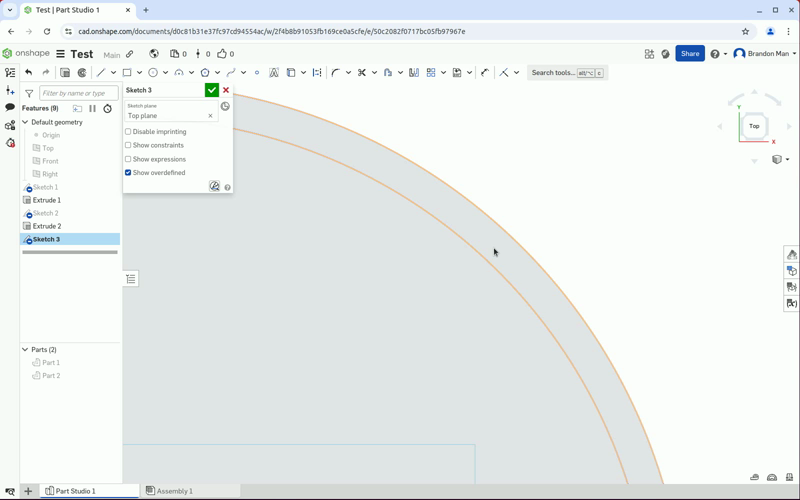
scroll(-6)
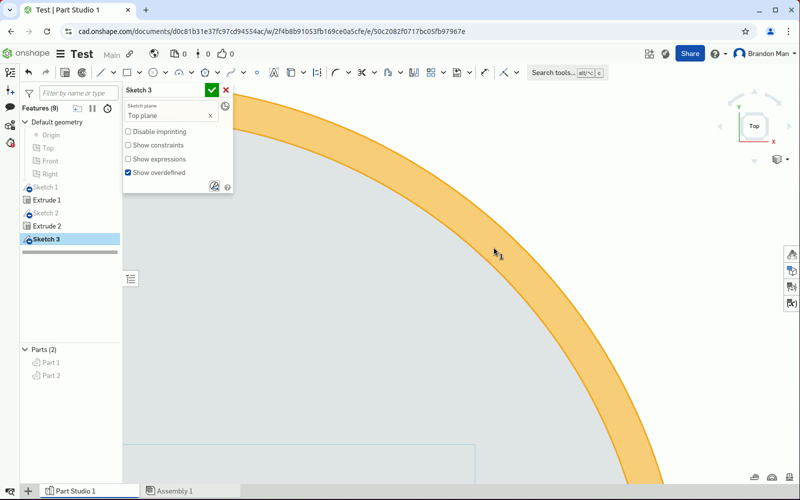
scroll(-6)
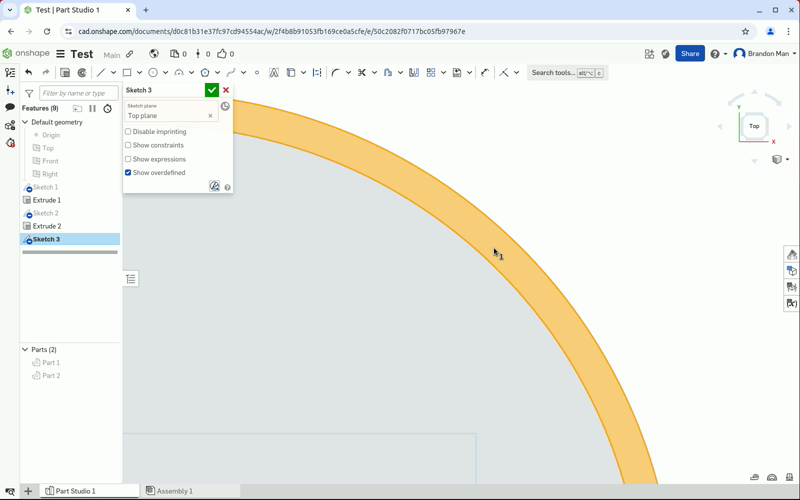
scroll(-6)
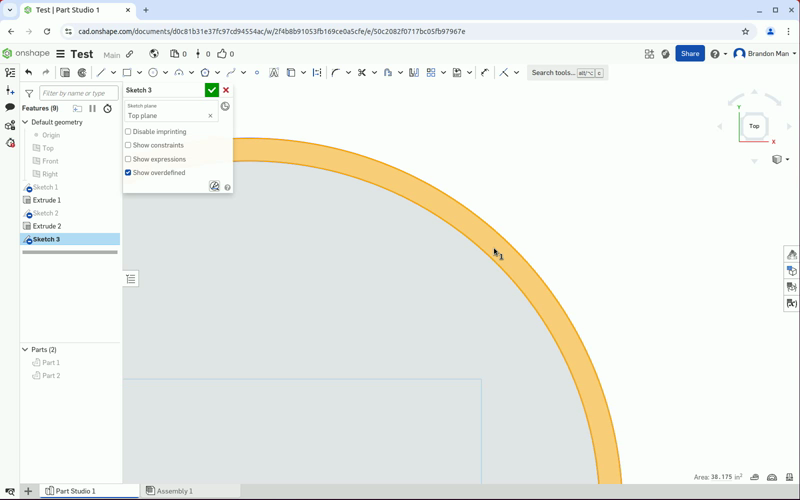
scroll(-6)
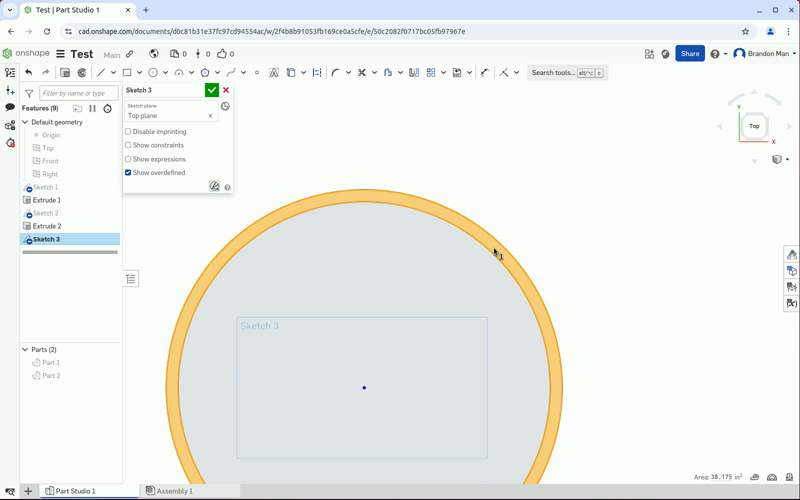
scroll(-6)
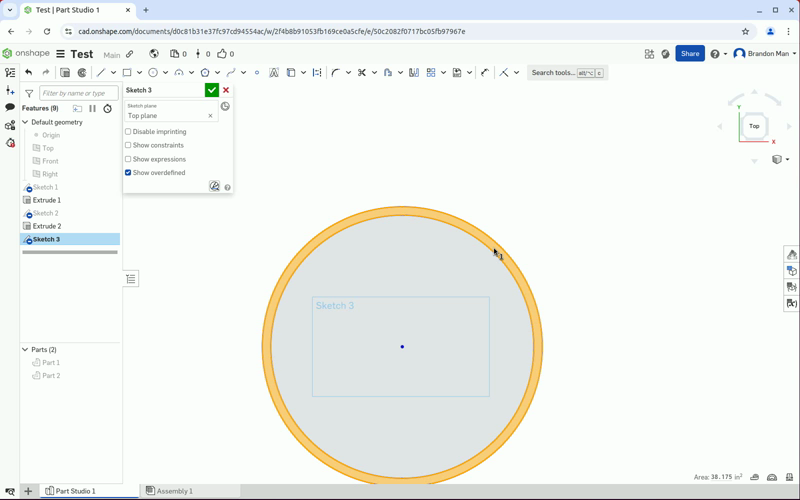
scroll(-6)
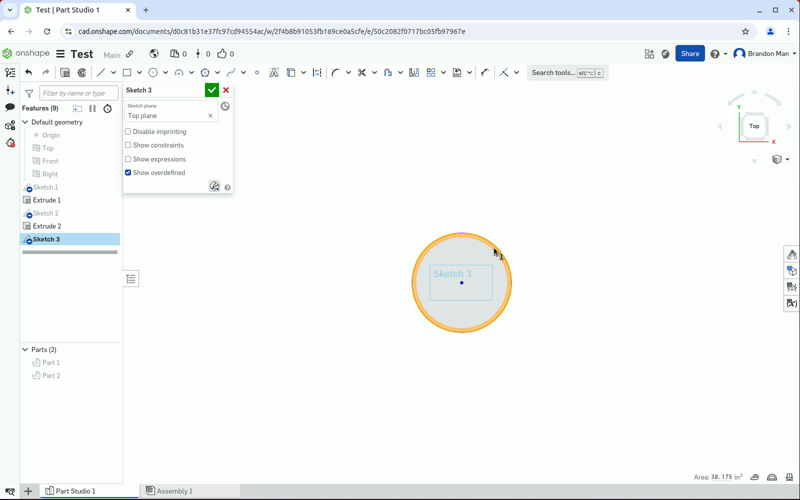
mouse_move(73, 352)
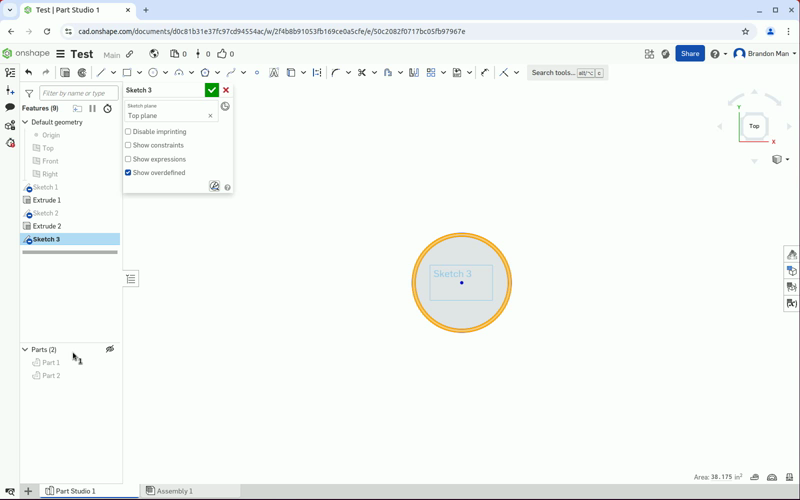
key(shift+y)
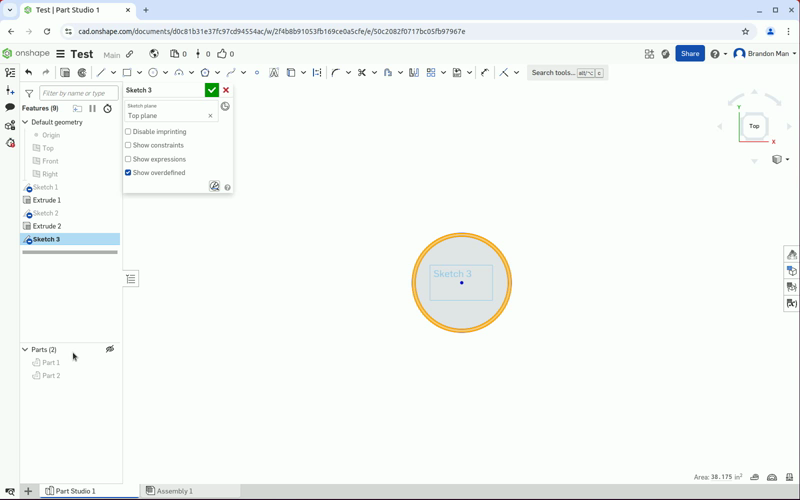
key(shift+e)
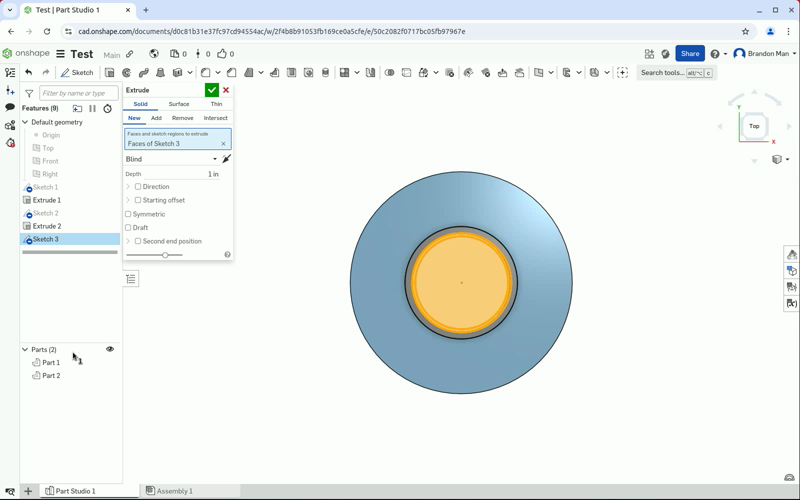
mouse_move(143, 106)
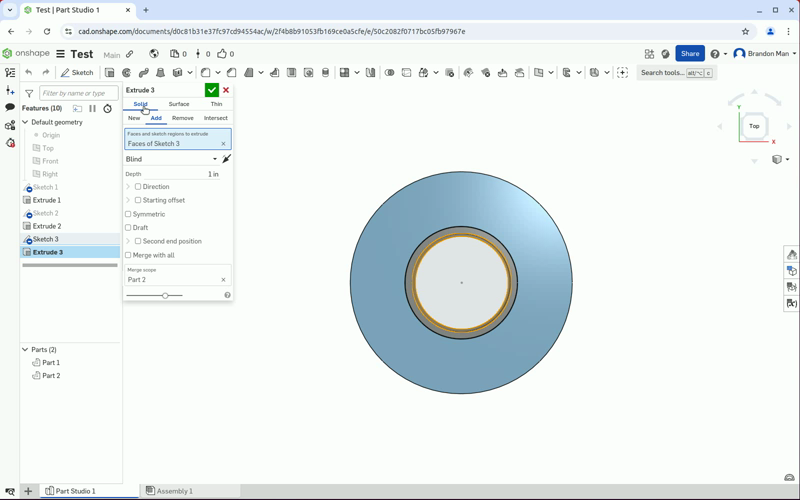
click(143, 106)
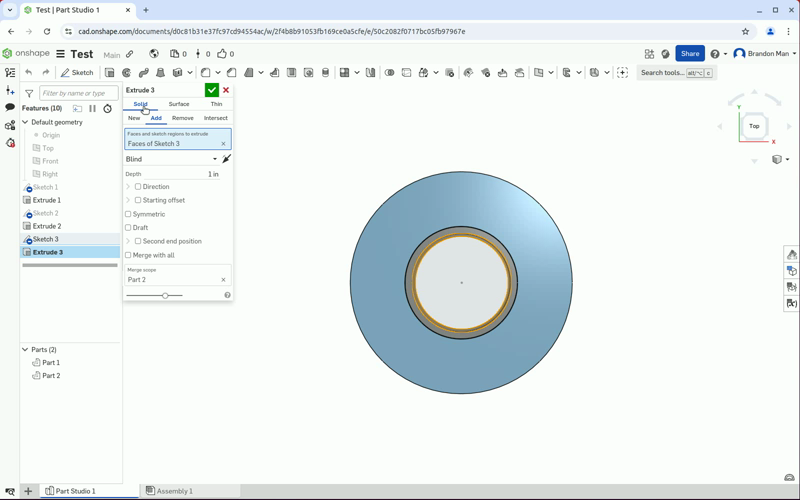
mouse_move(137, 120)
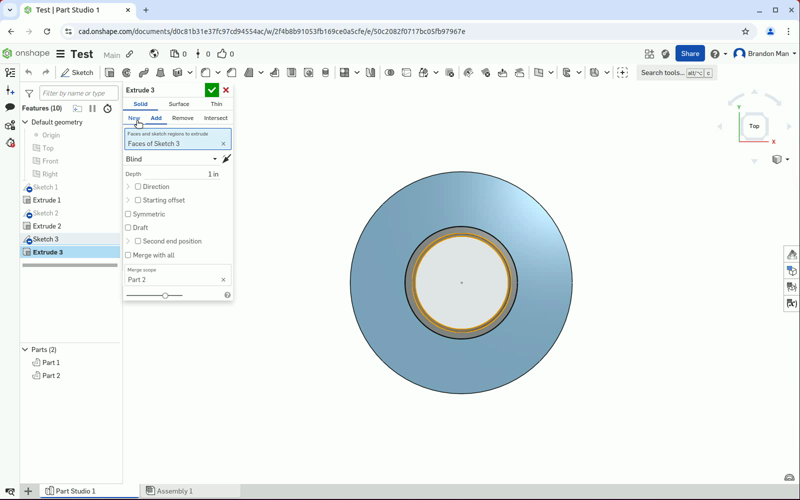
click(137, 120)
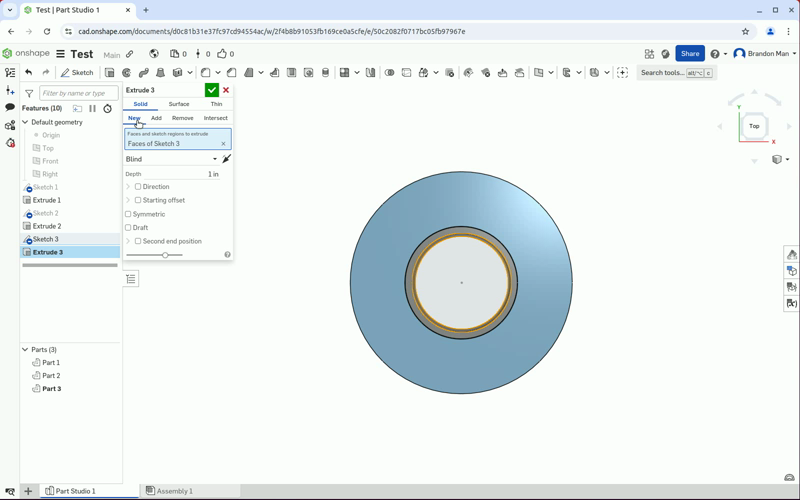
key(tab, 4)
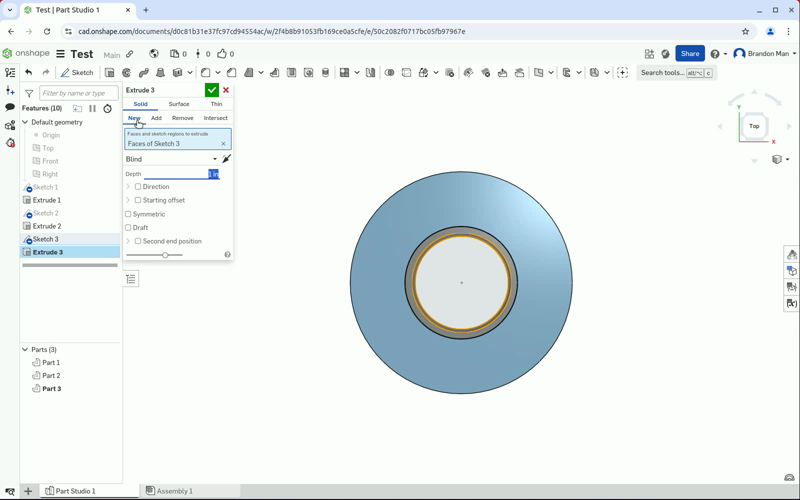
text(2.889)
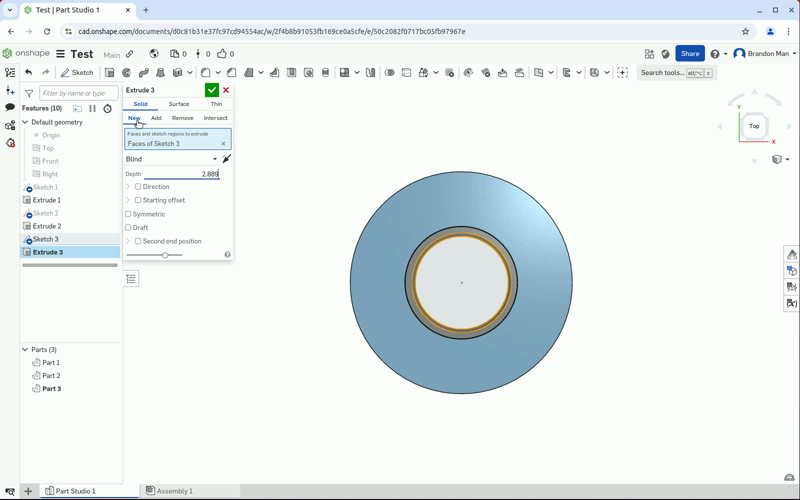
key(enter)
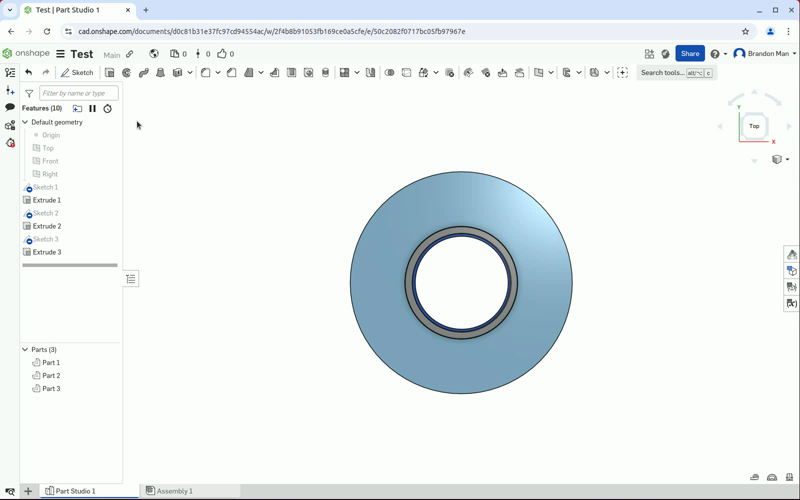
key(shift+h)
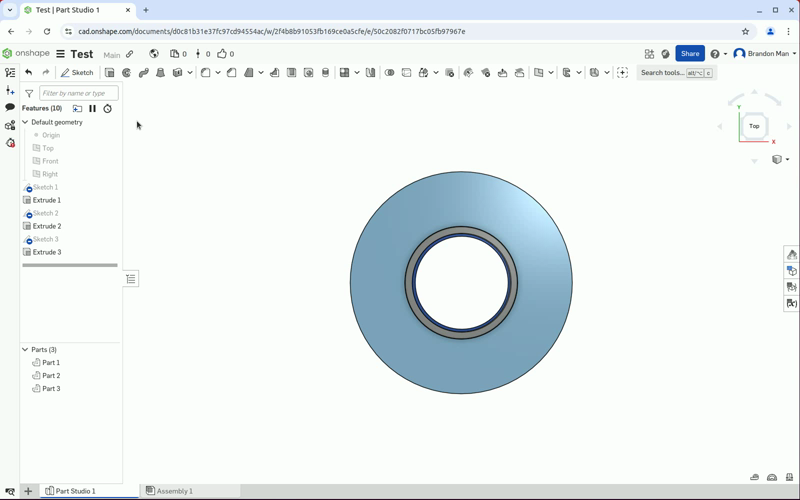
key(shift+h)
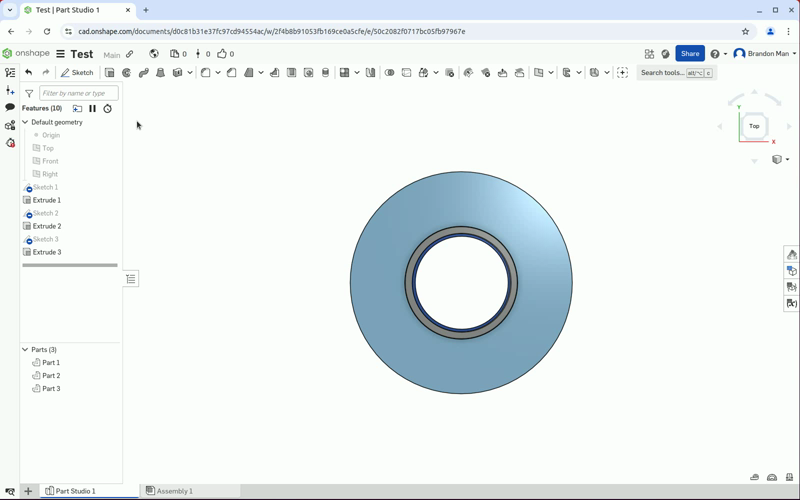
mouse_move(73, 189)
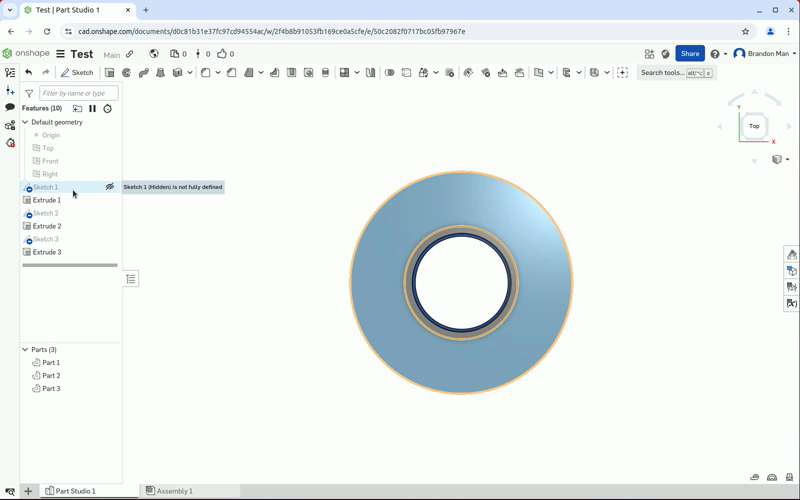
click(73, 189)
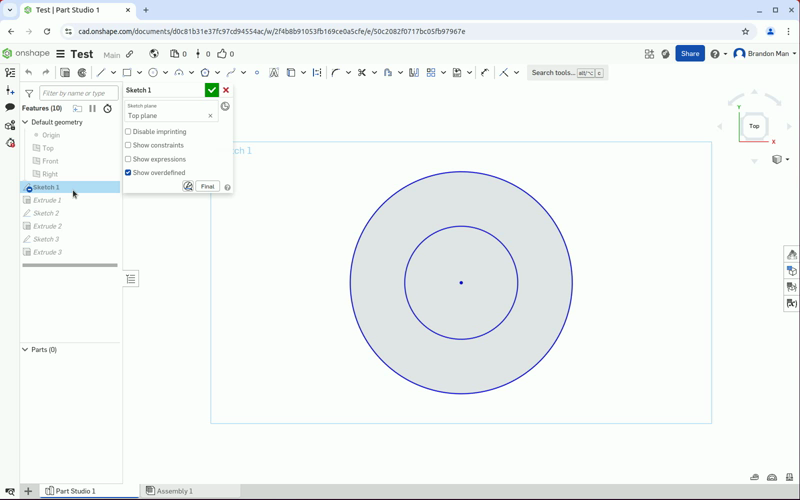
mouse_move(229, 92)
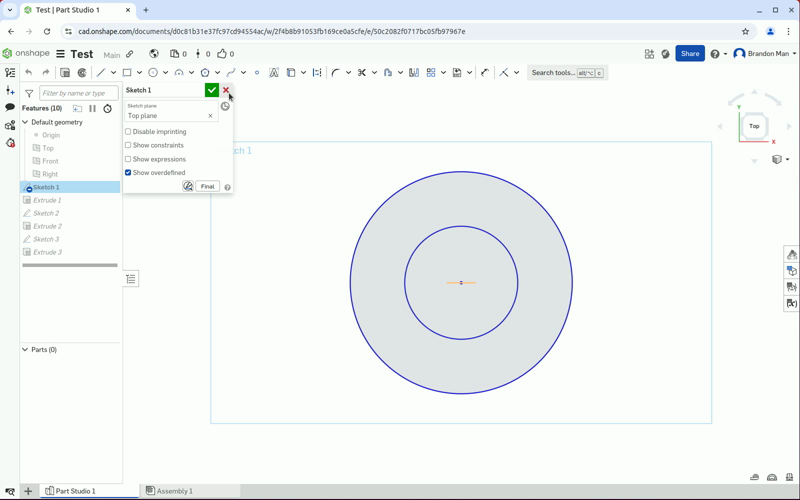
click(229, 92)
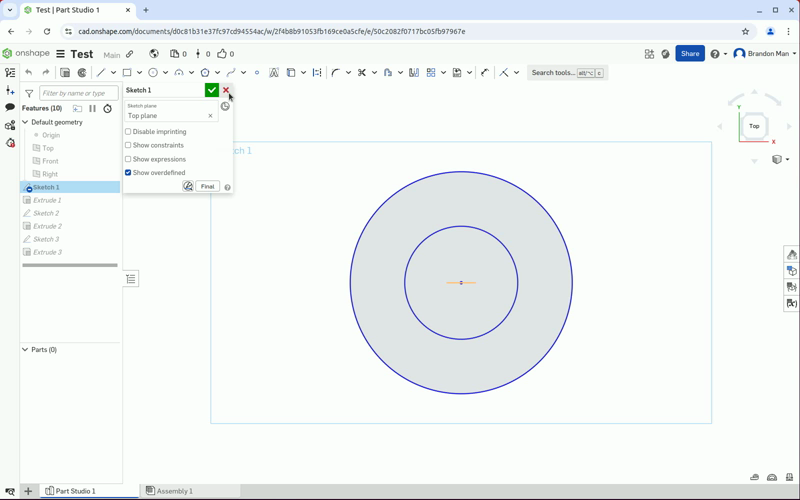
key(shift+s)
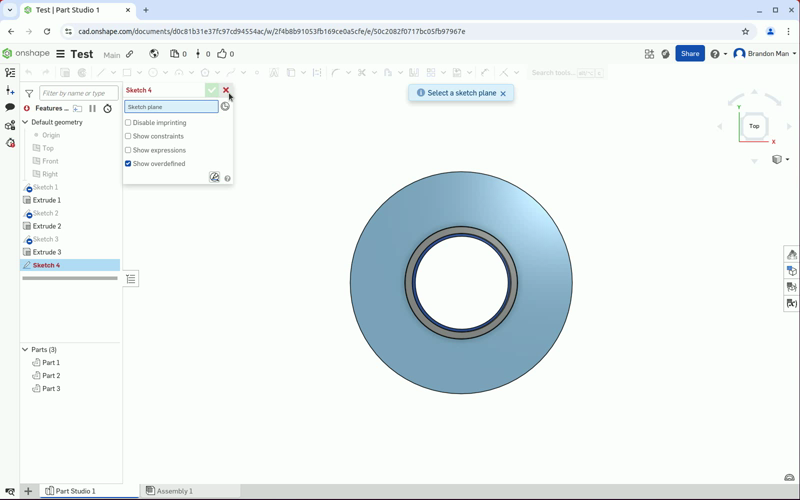
mouse_move(73, 150)
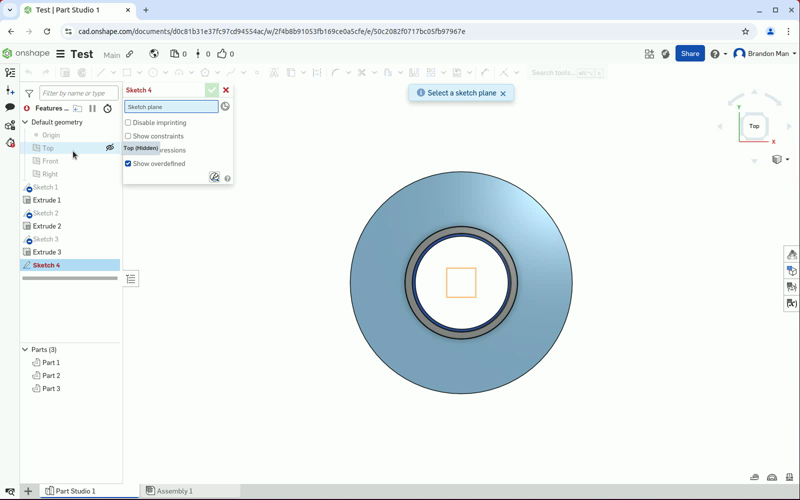
click(73, 150)
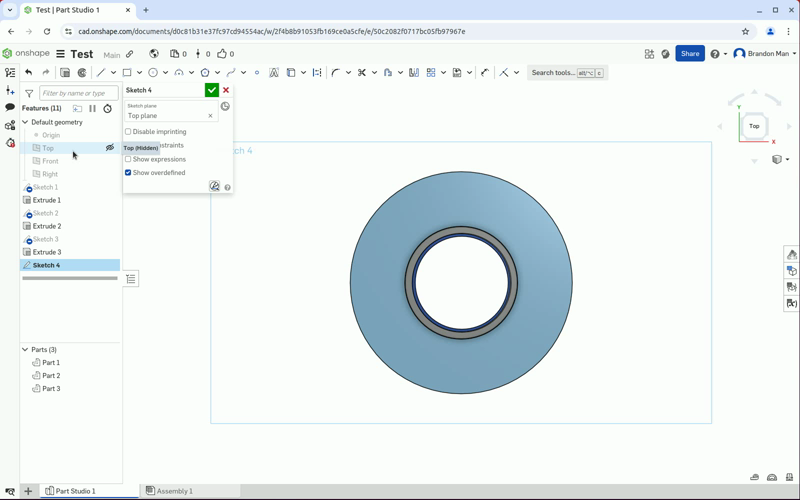
mouse_move(73, 352)
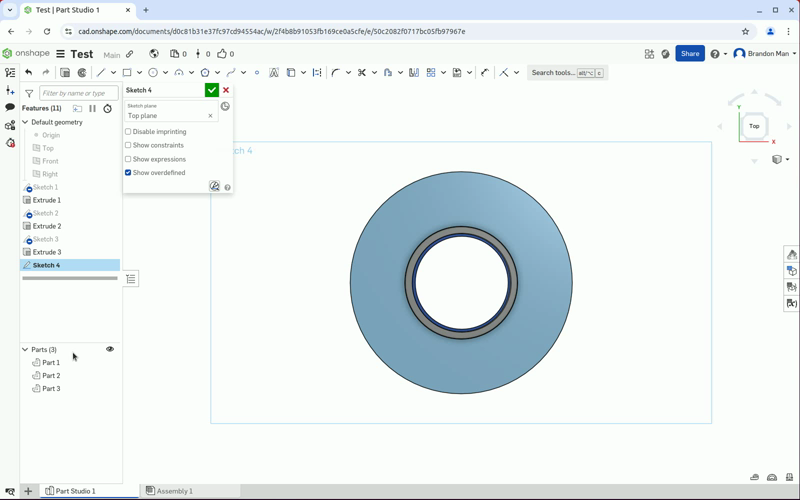
key(y)
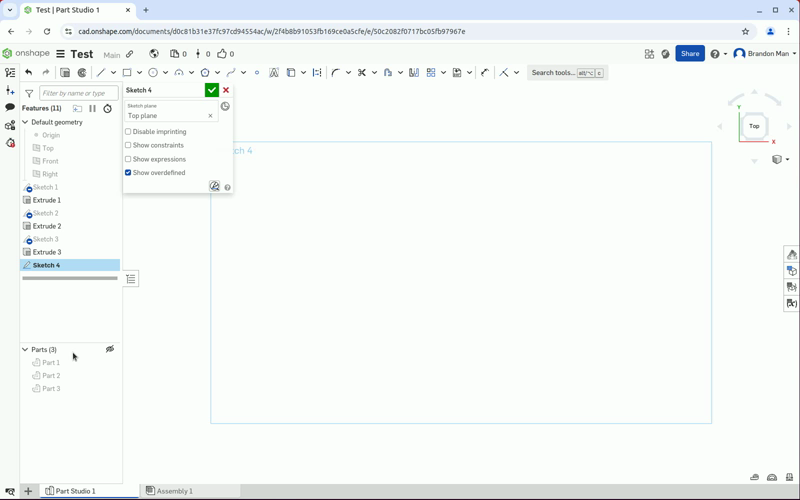
key(c)
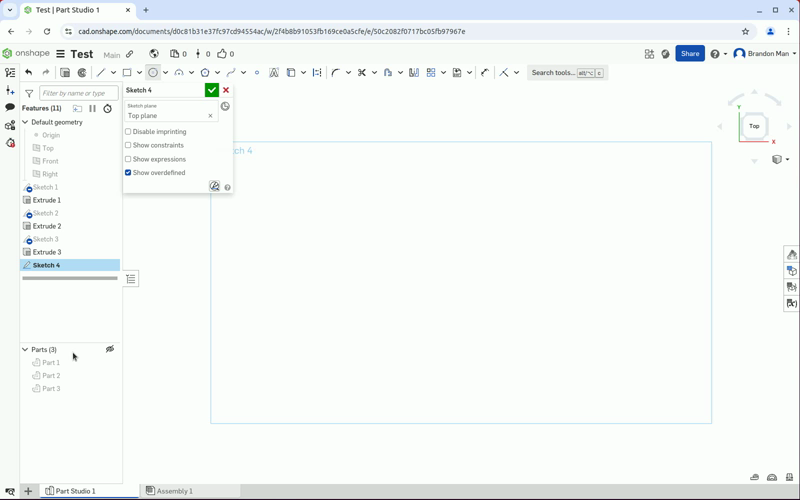
key_down(shift)
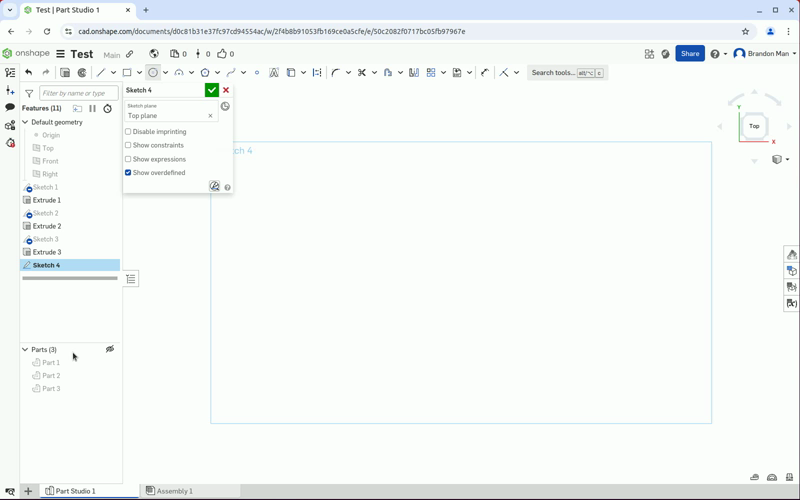
mouse_move(461, 282)
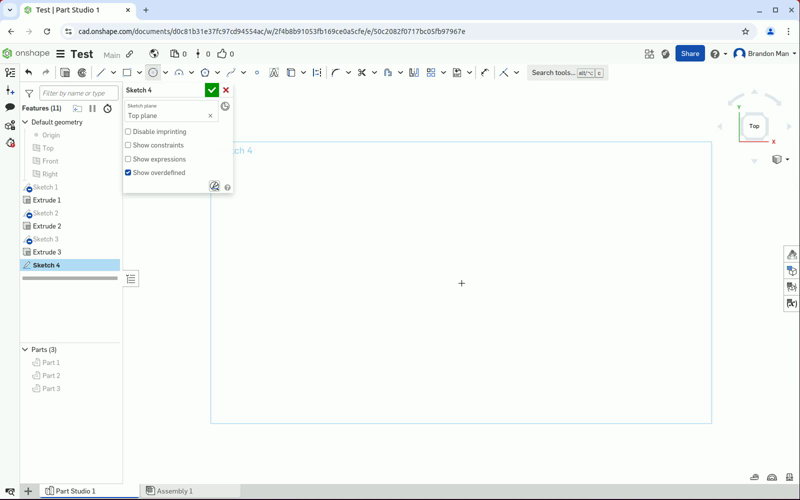
click(461, 282)
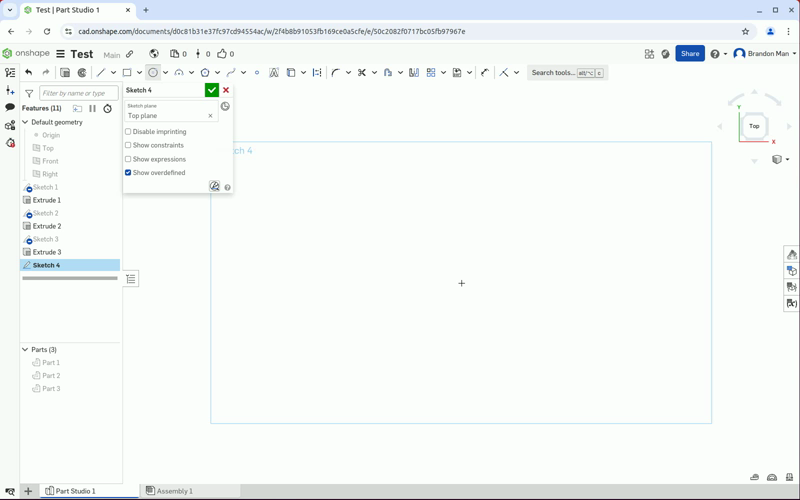
key_up(shift)
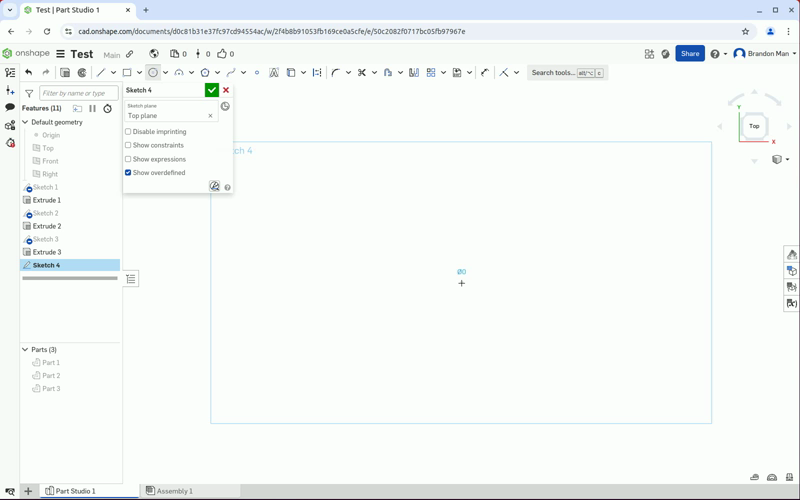
mouse_move(511, 282)
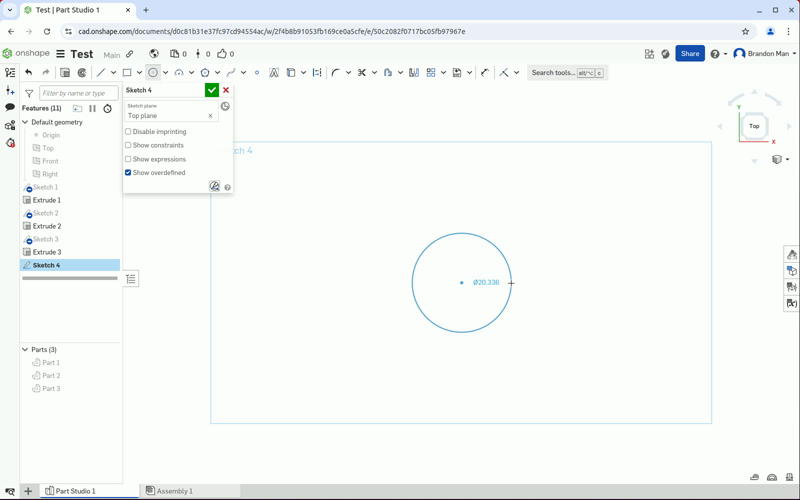
click(511, 282)
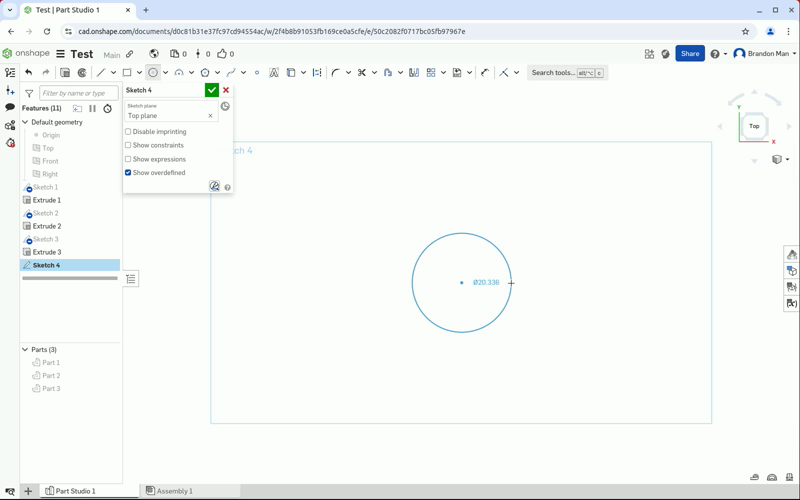
key(esc)
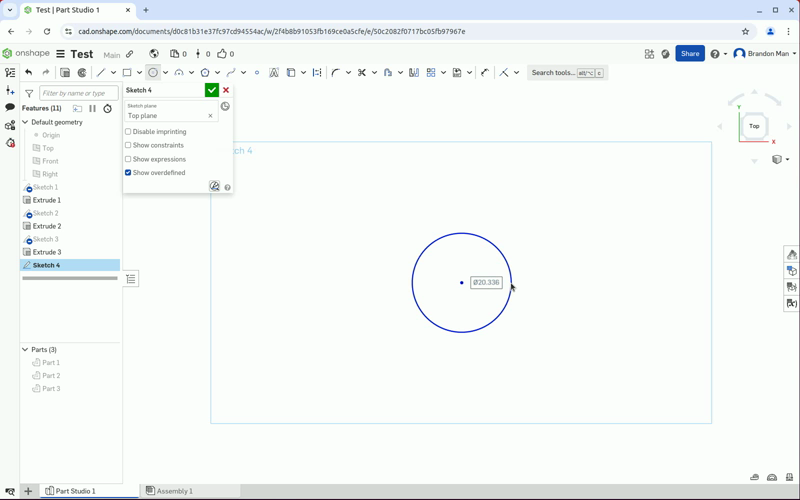
key(c)
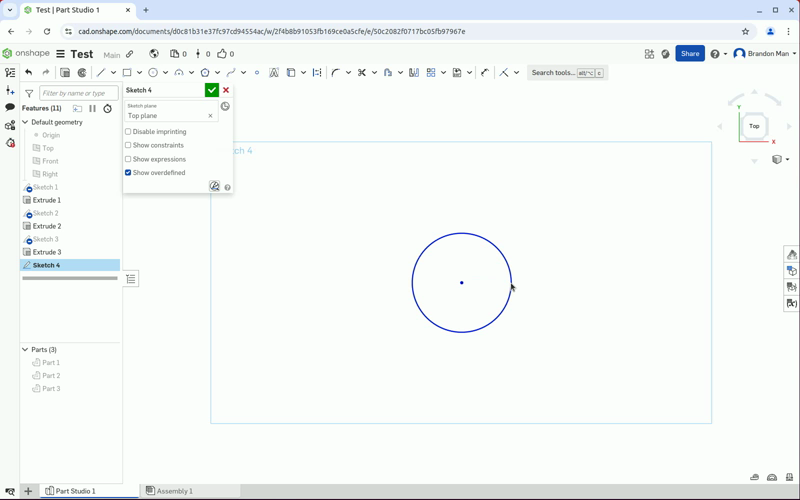
key_down(shift)
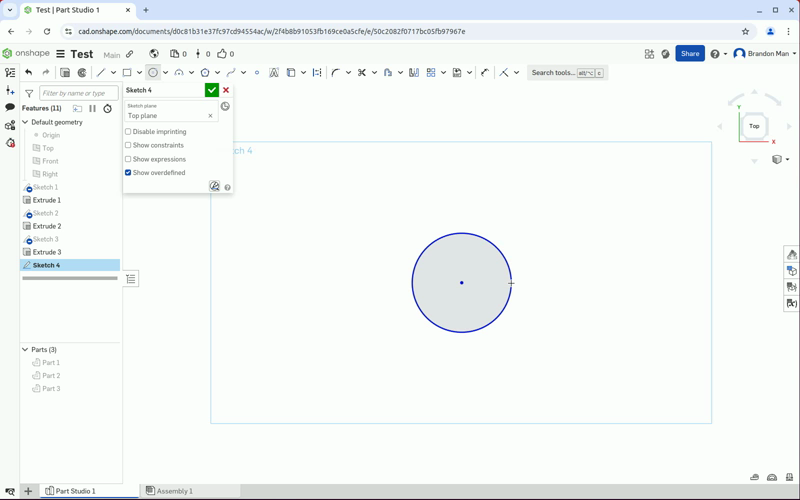
mouse_move(461, 282)
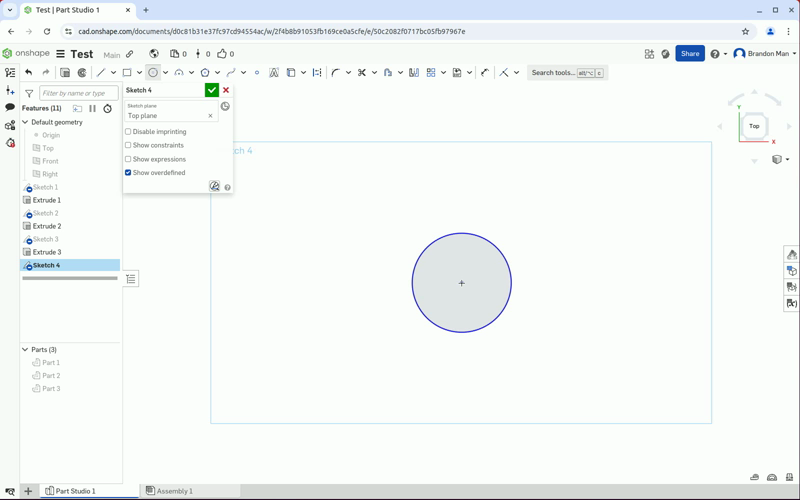
click(461, 282)
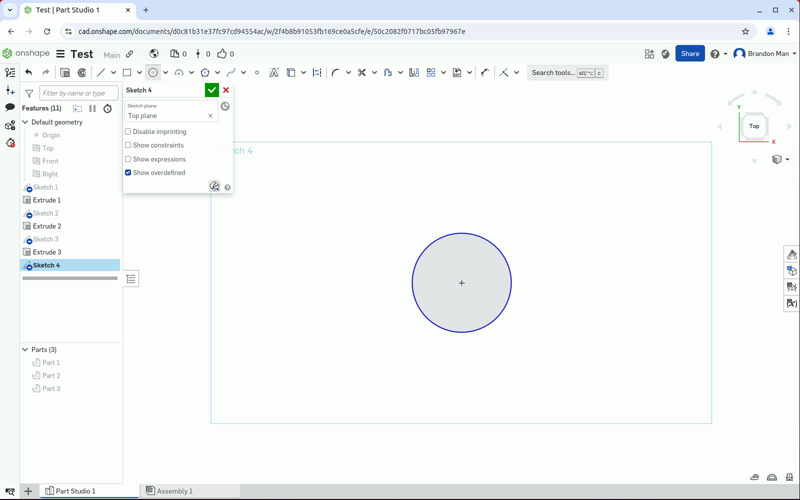
key_up(shift)
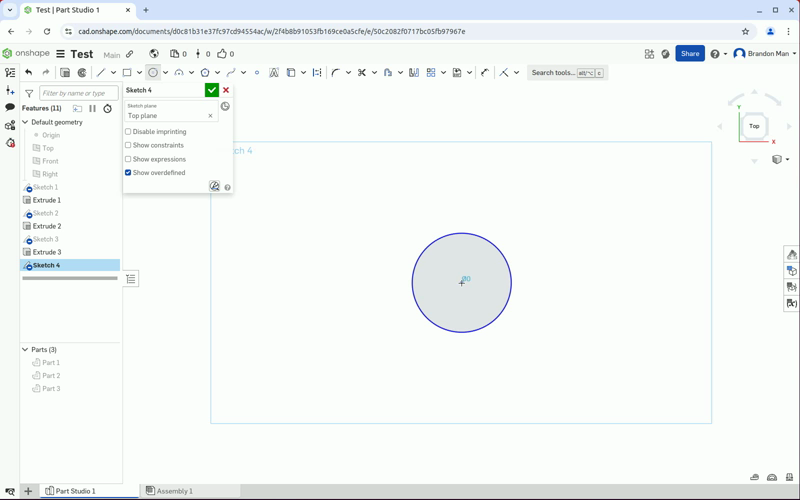
mouse_move(508, 282)
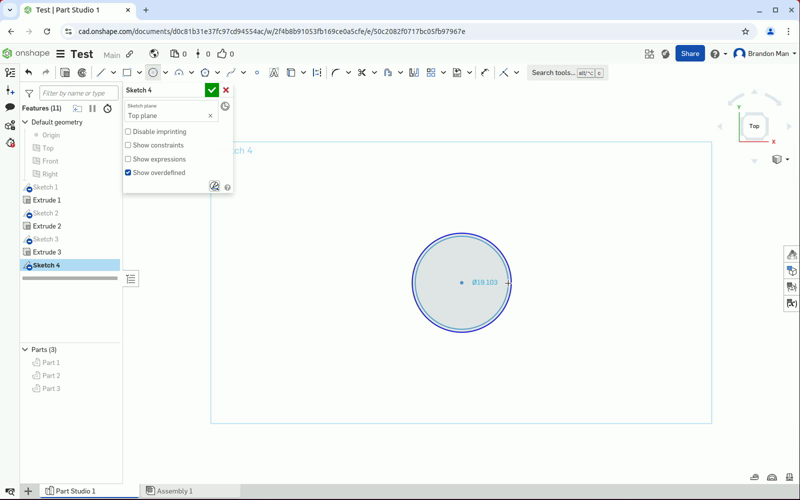
scroll(6)
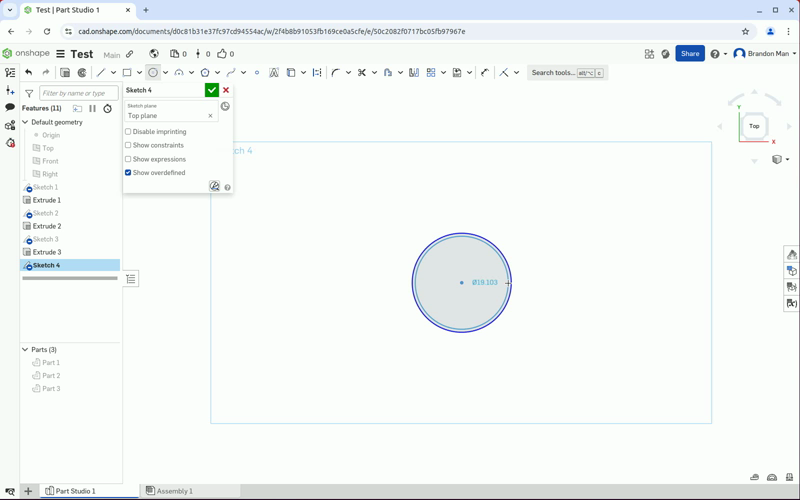
scroll(6)
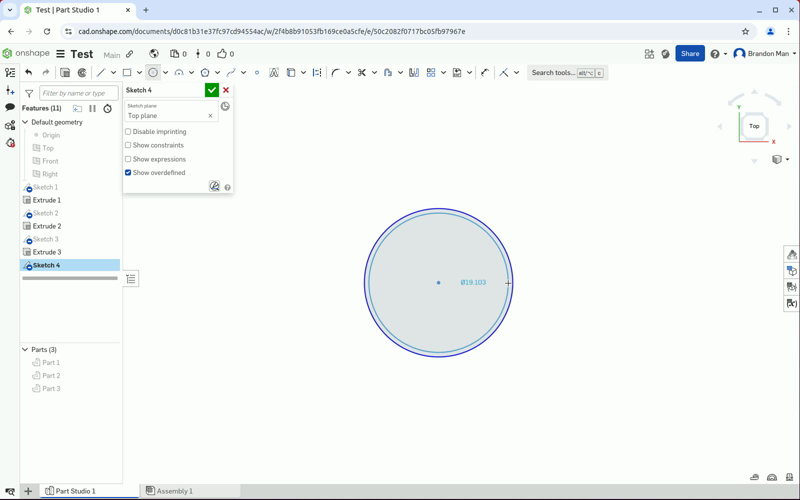
scroll(6)
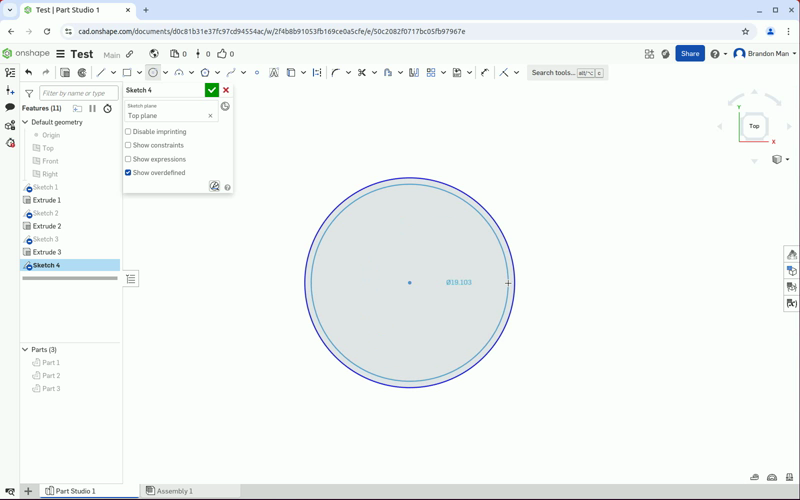
scroll(6)
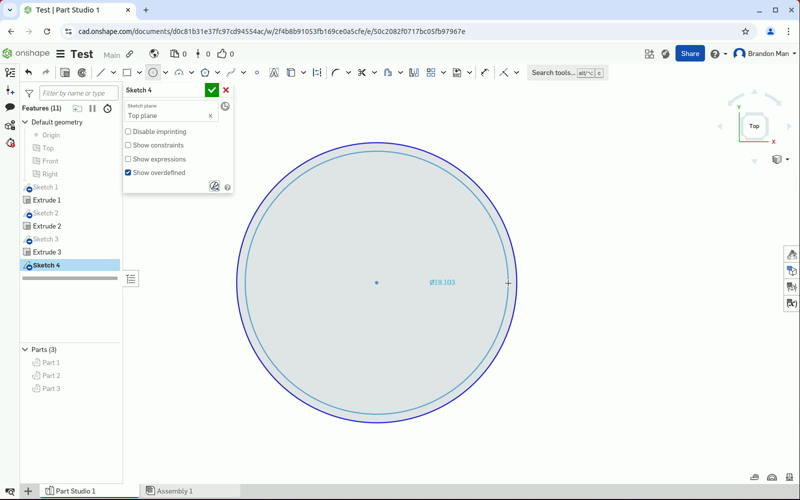
scroll(6)
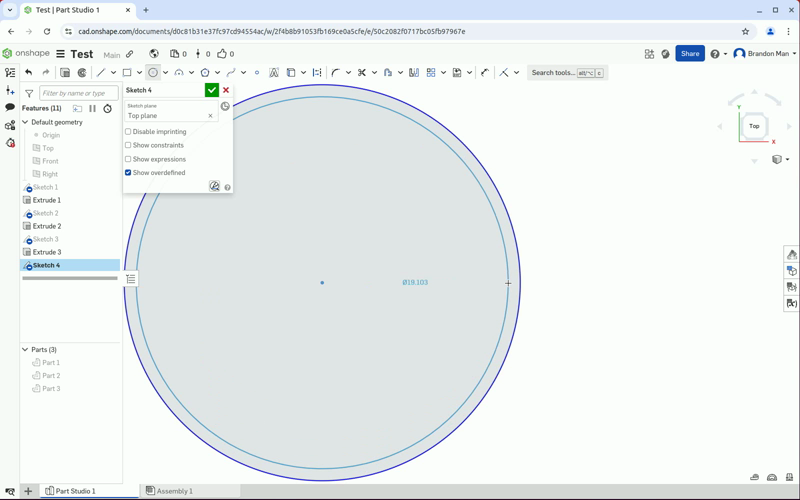
scroll(6)
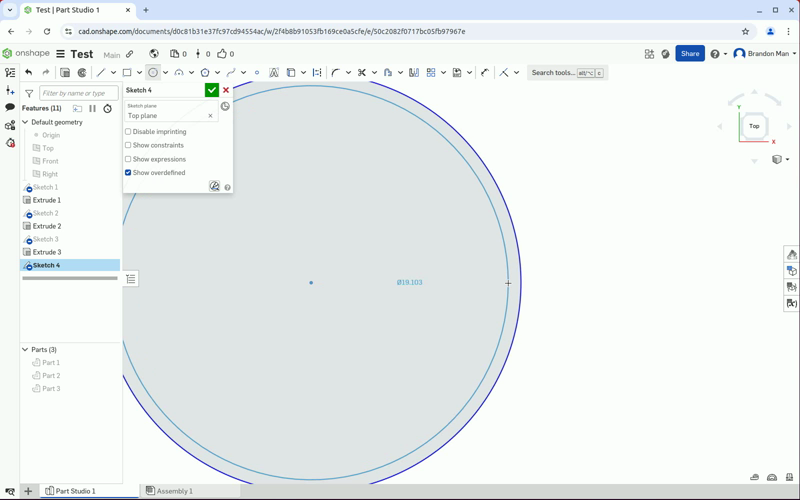
scroll(6)
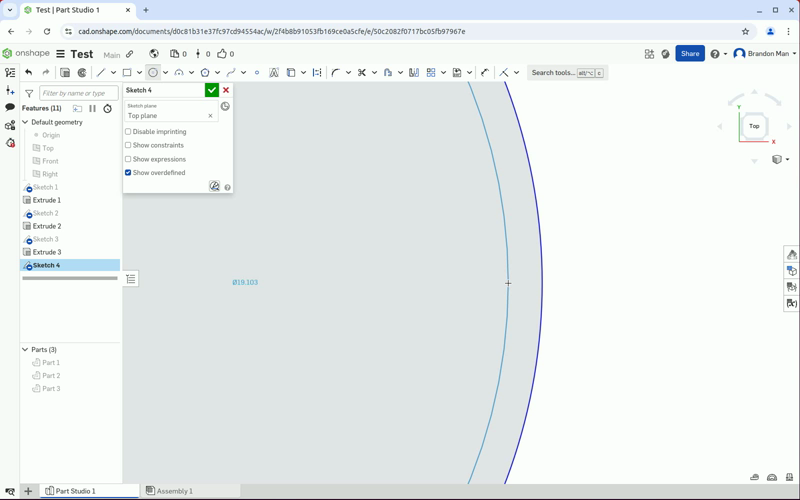
click(508, 282)
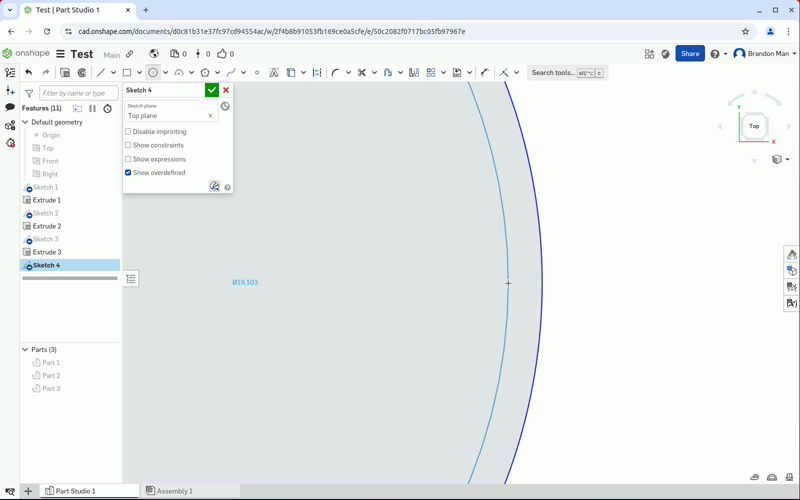
scroll(-6)
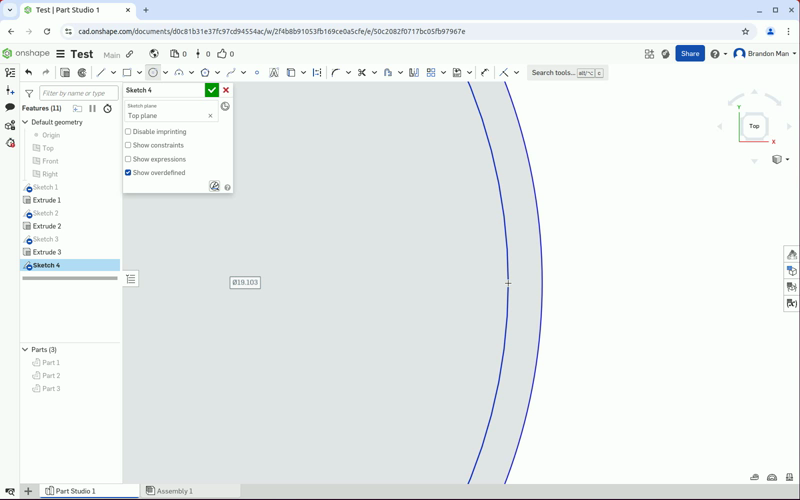
scroll(-6)
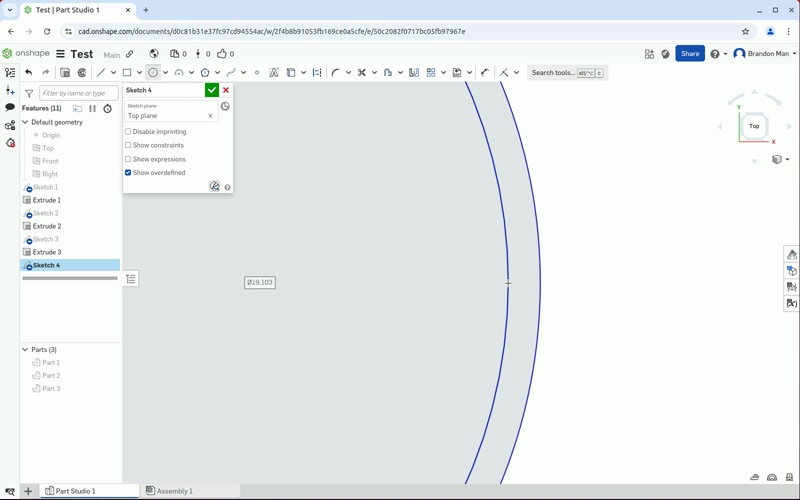
scroll(-6)
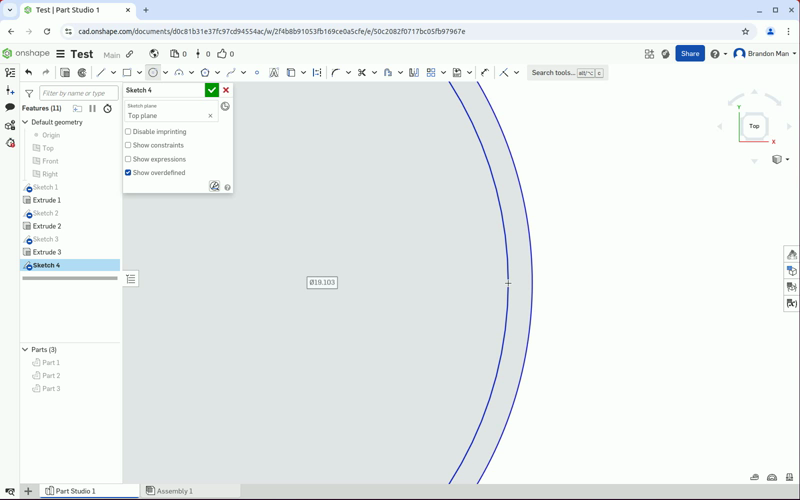
scroll(-6)
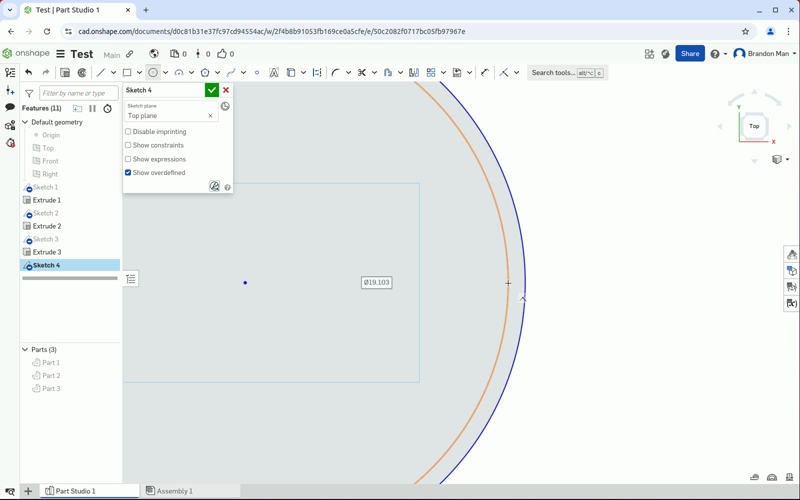
scroll(-6)
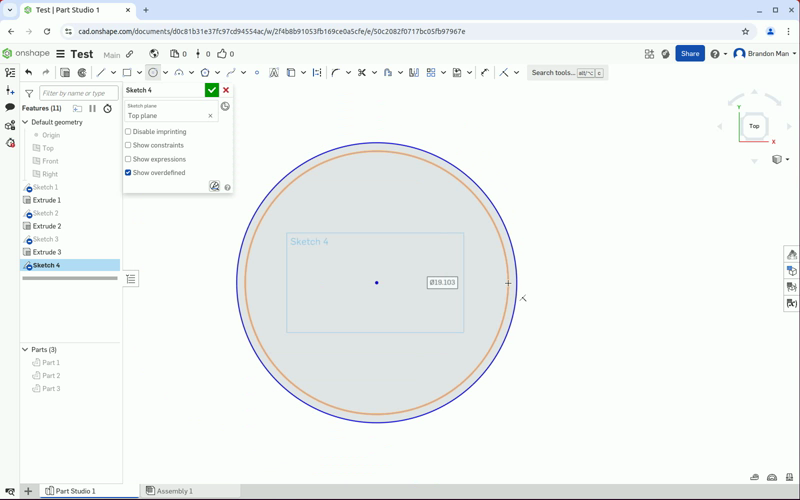
scroll(-6)
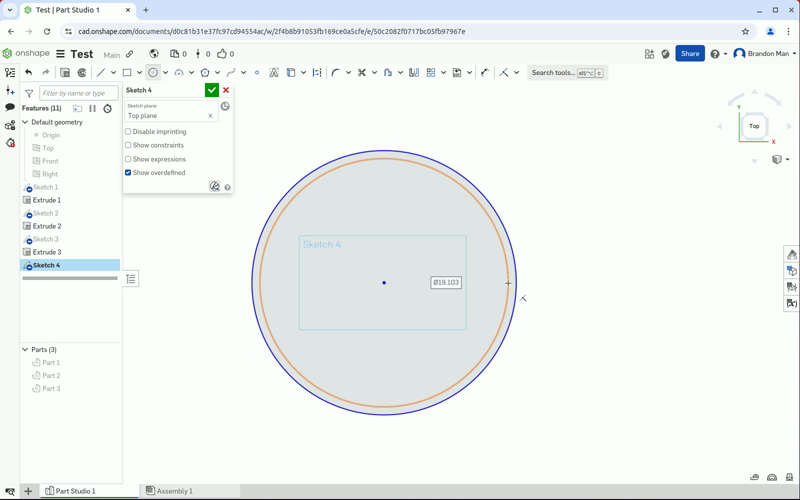
scroll(-6)
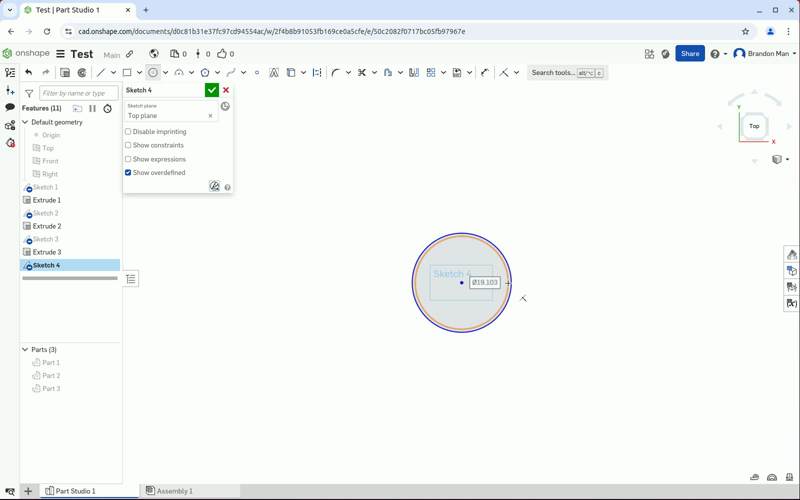
key(esc)
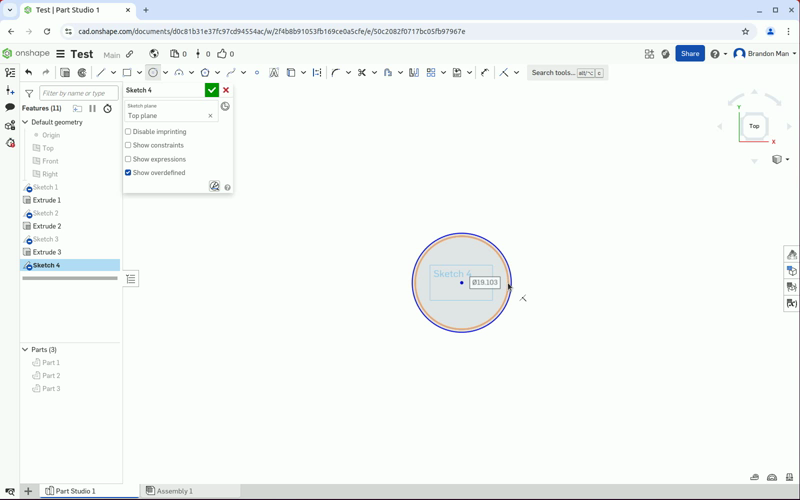
mouse_move(464, 331)
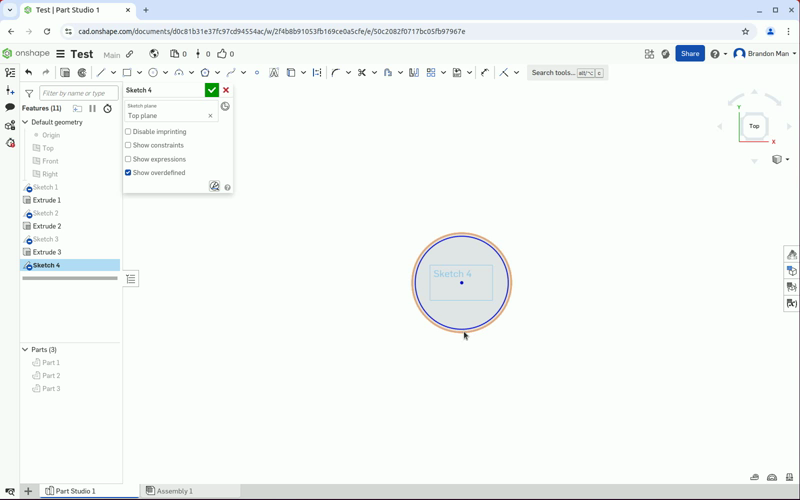
scroll(6)
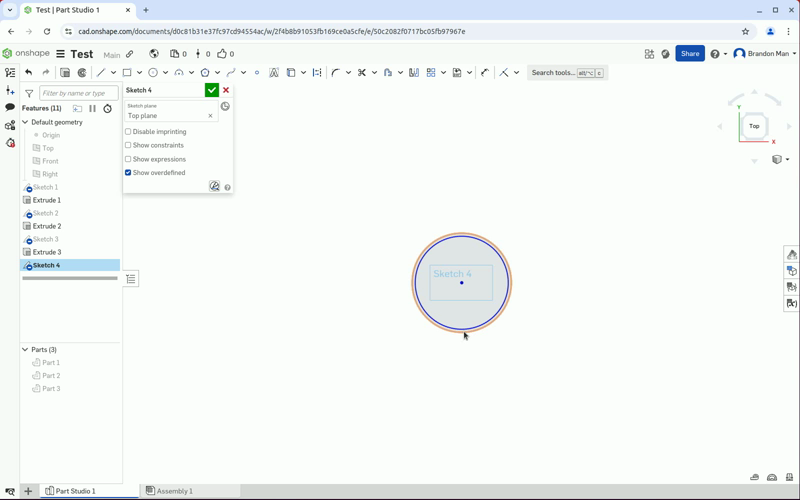
scroll(6)
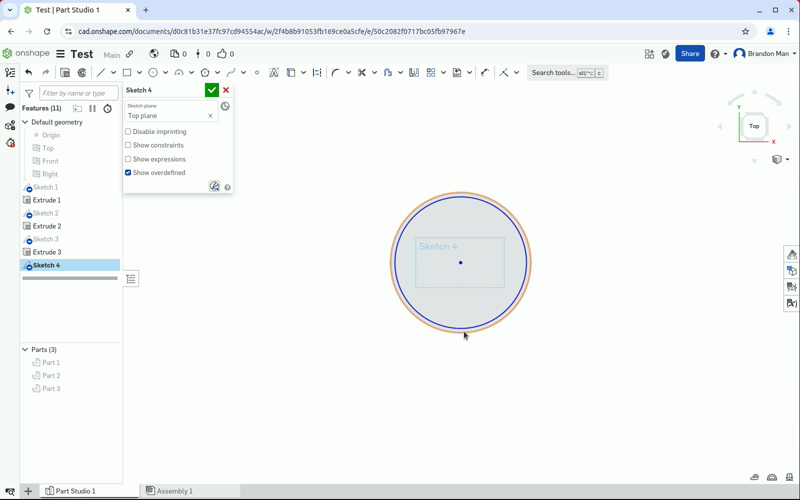
scroll(6)
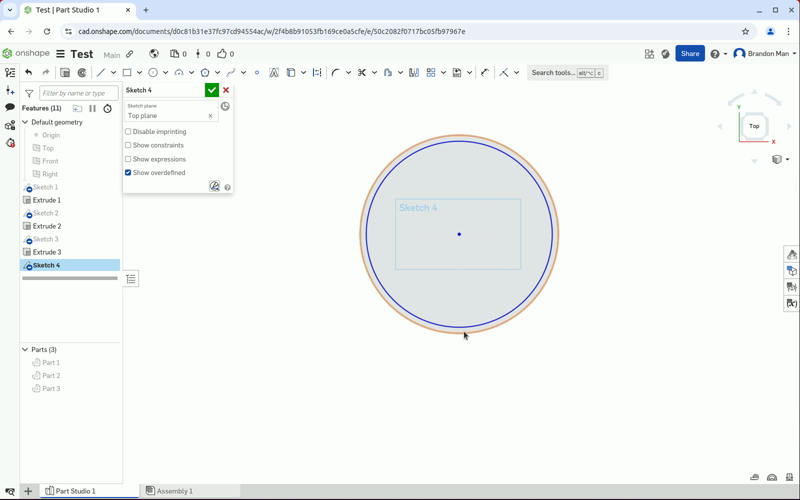
scroll(6)
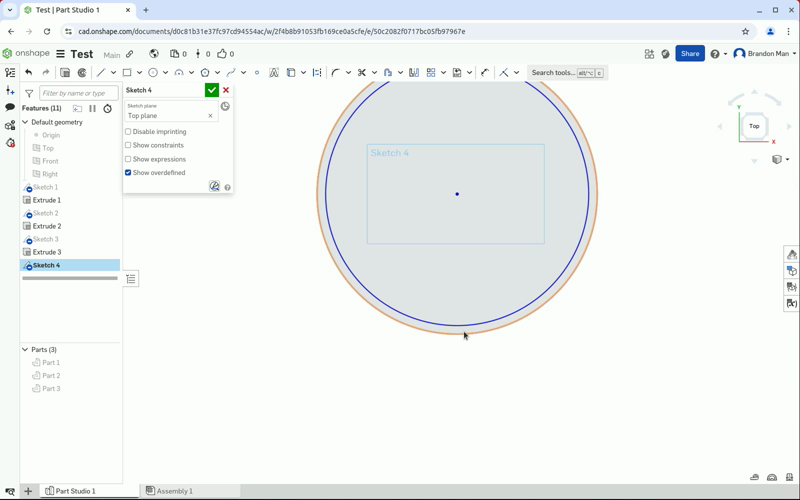
scroll(6)
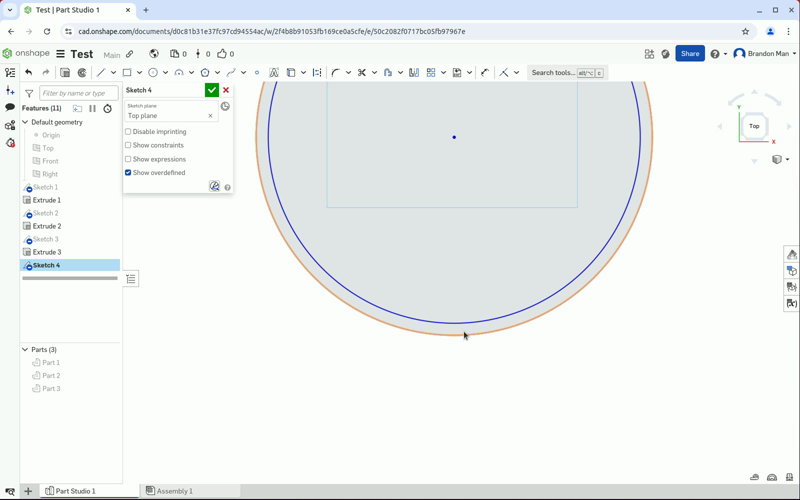
scroll(6)
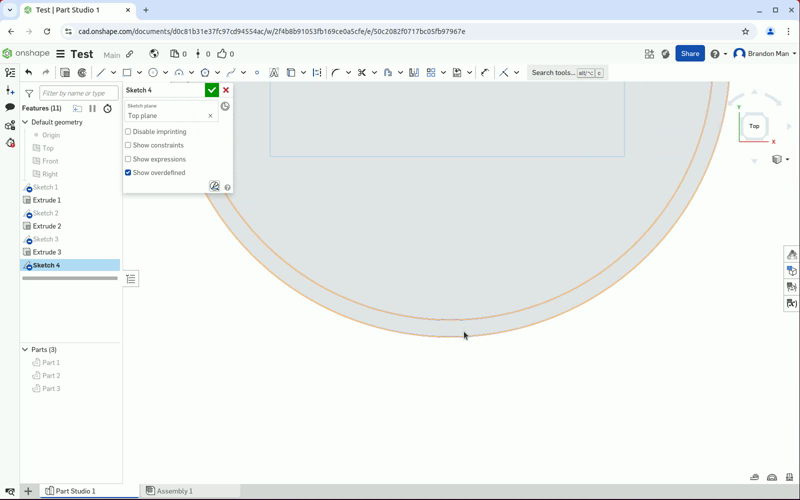
scroll(6)
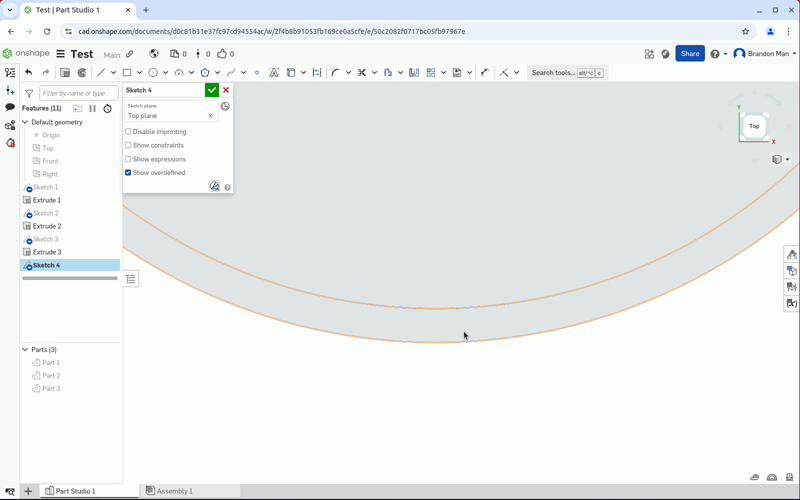
click(464, 331)
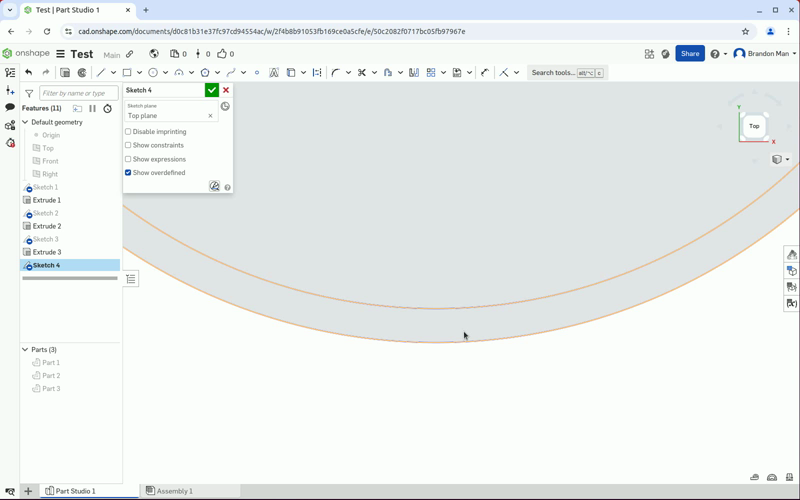
scroll(-6)
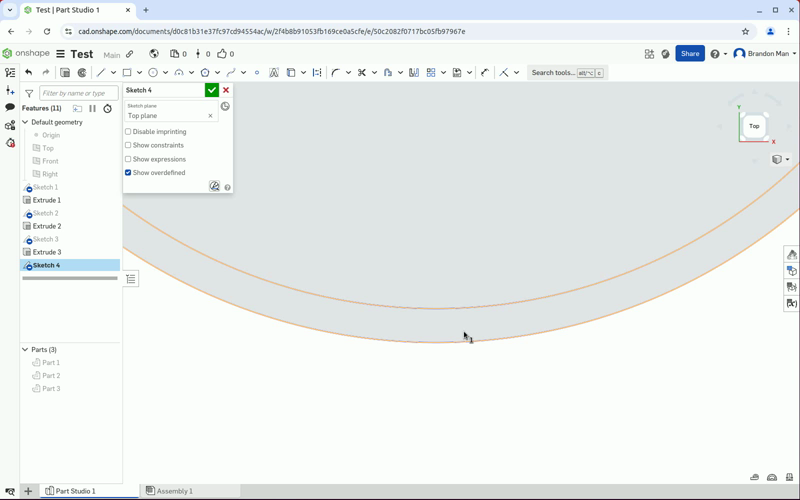
scroll(-6)
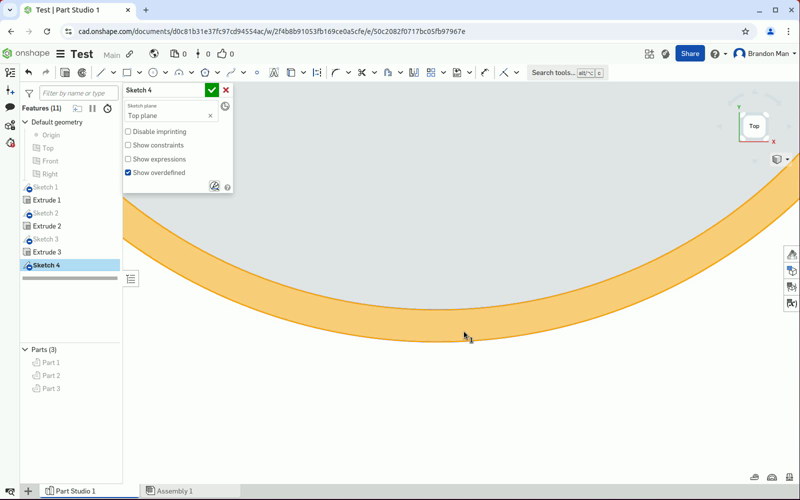
scroll(-6)
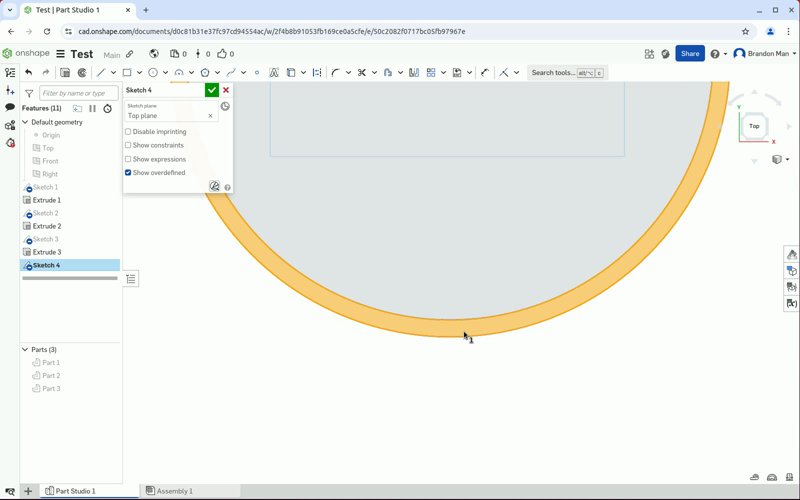
scroll(-6)
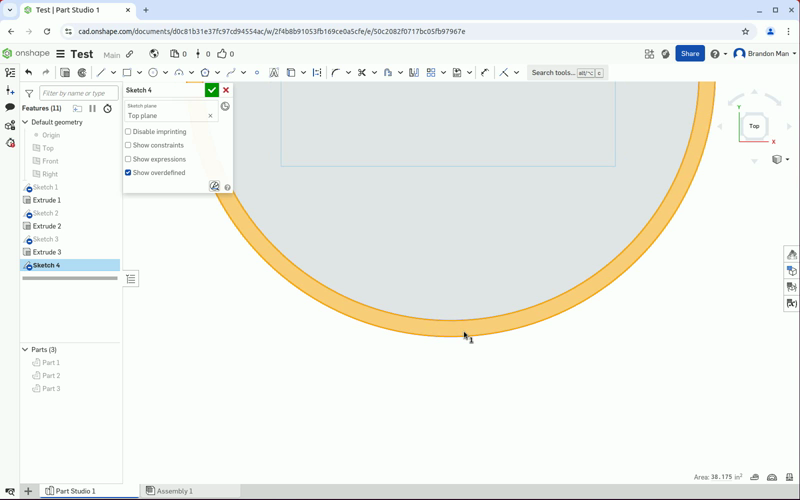
scroll(-6)
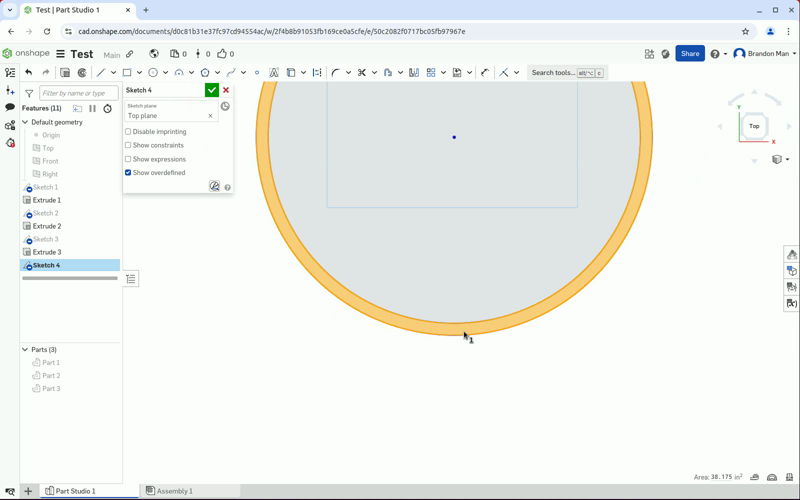
scroll(-6)
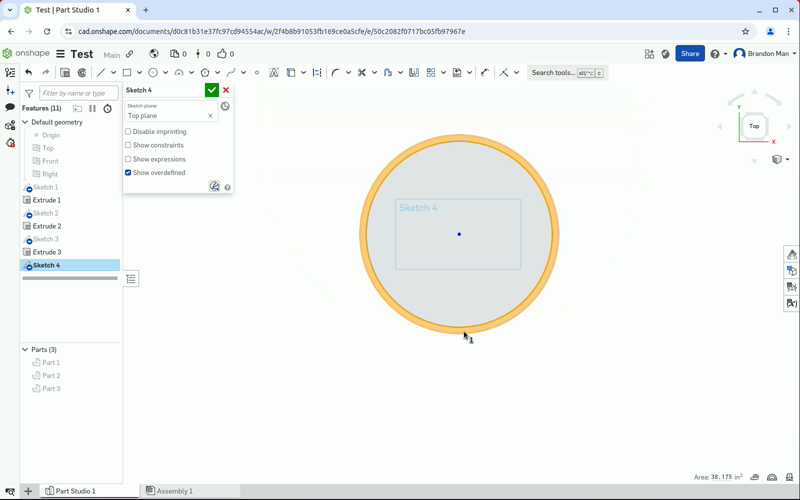
scroll(-6)
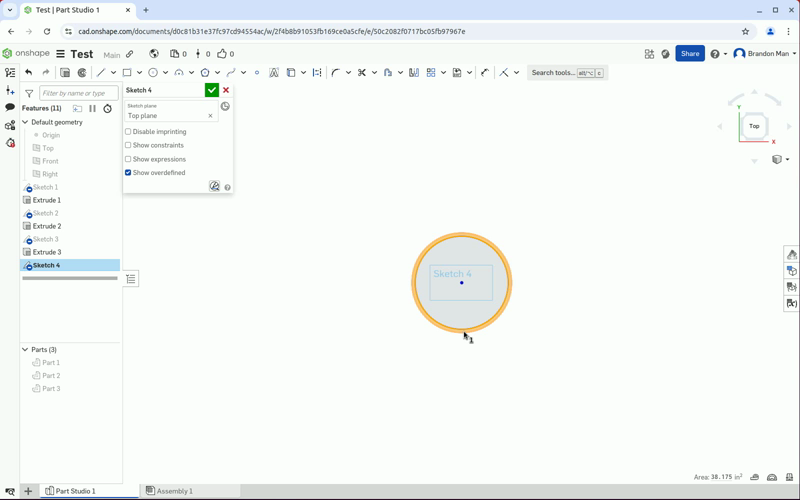
mouse_move(73, 352)
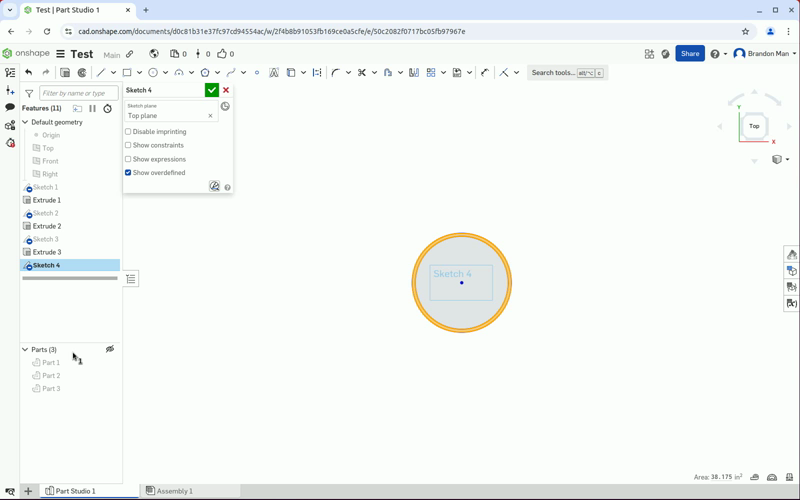
key(shift+y)
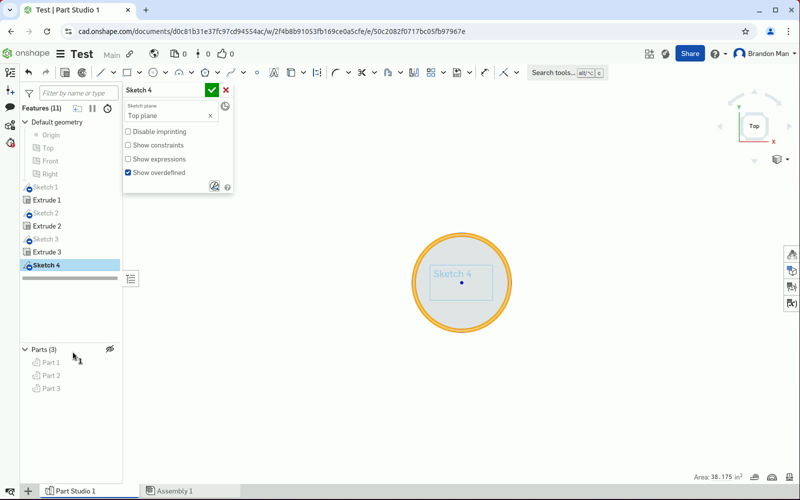
key(shift+e)
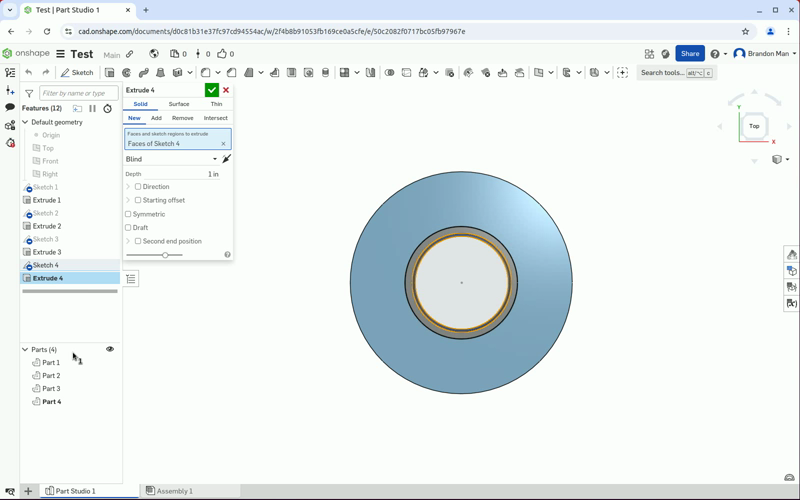
mouse_move(143, 106)
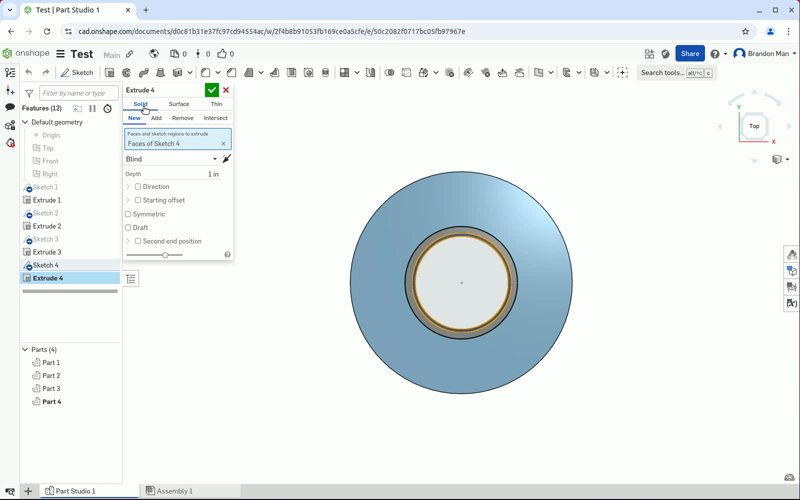
click(143, 106)
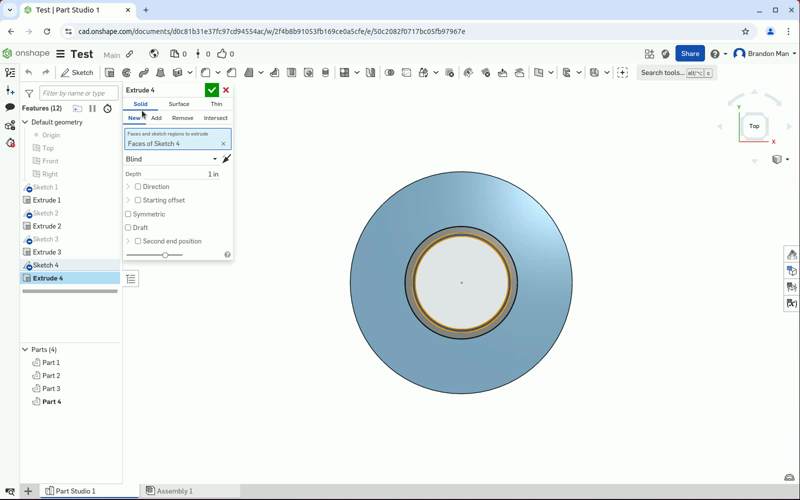
mouse_move(137, 120)
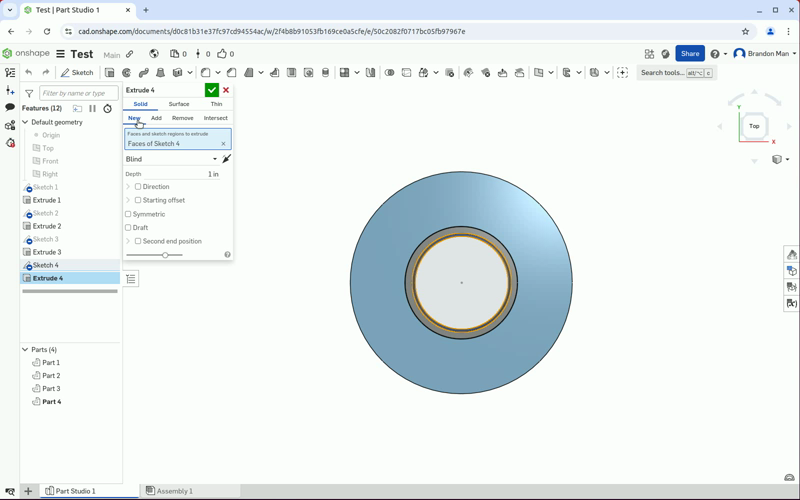
click(137, 120)
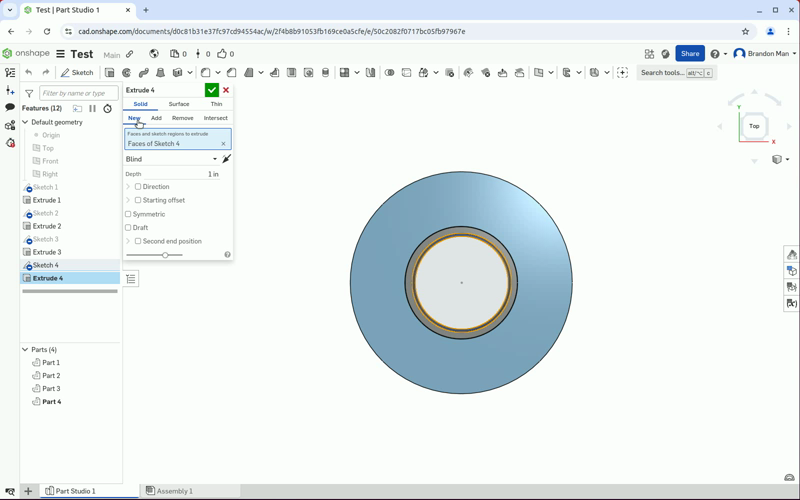
key(tab, 4)
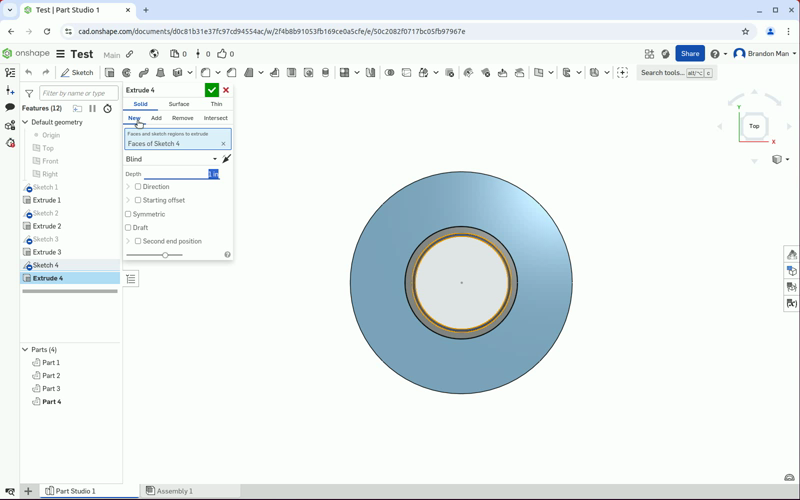
text(10.591)
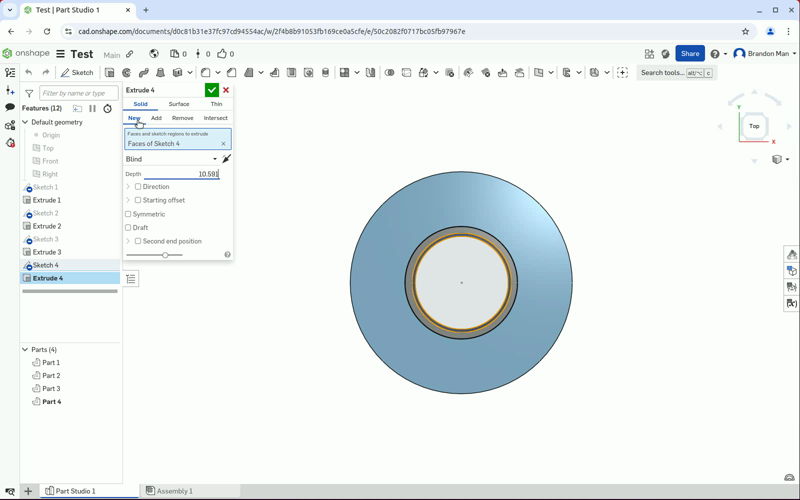
key(enter)
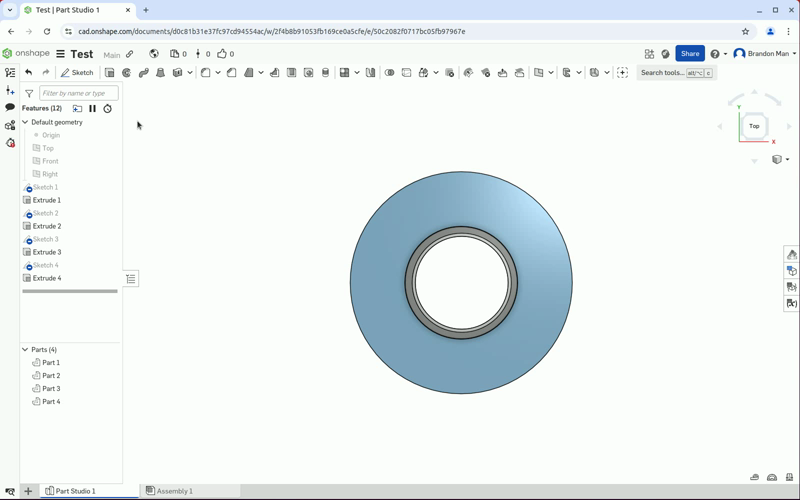
key(shift+h)
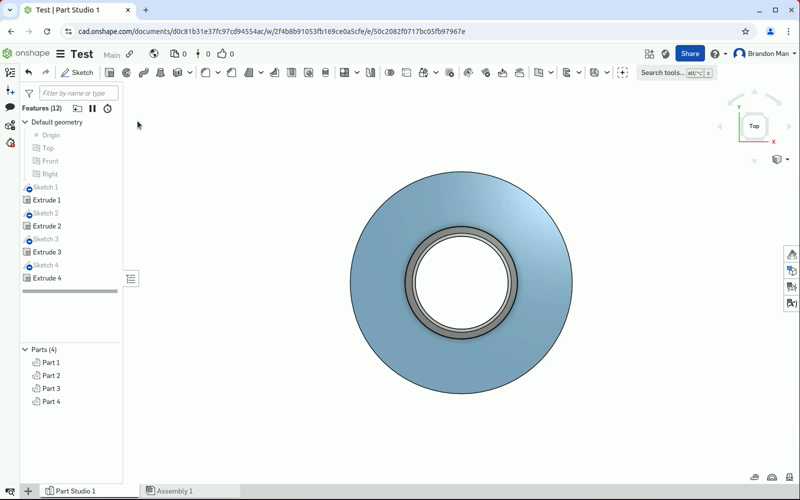
key(shift+h)
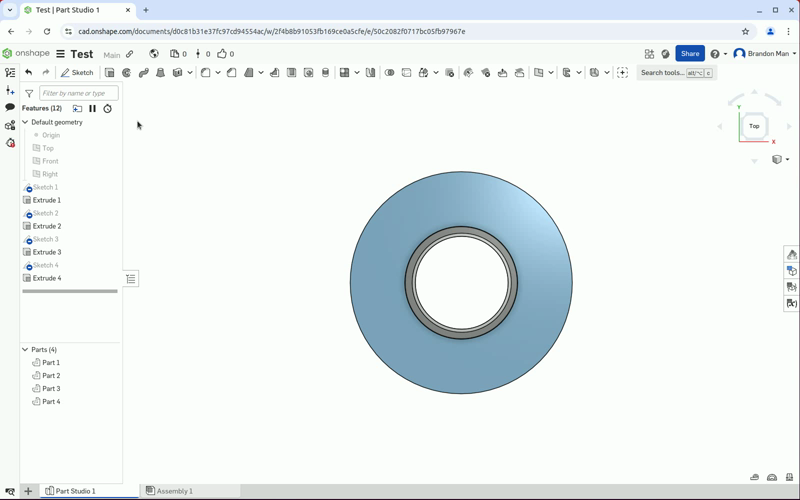
mouse_move(73, 189)
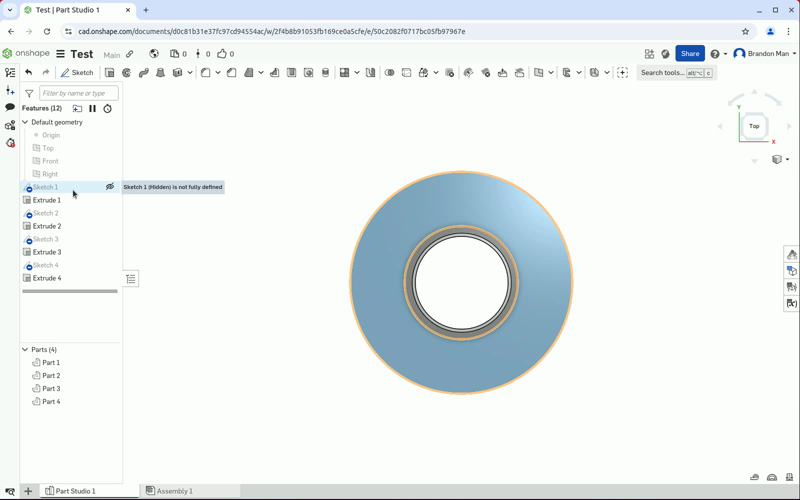
click(73, 189)
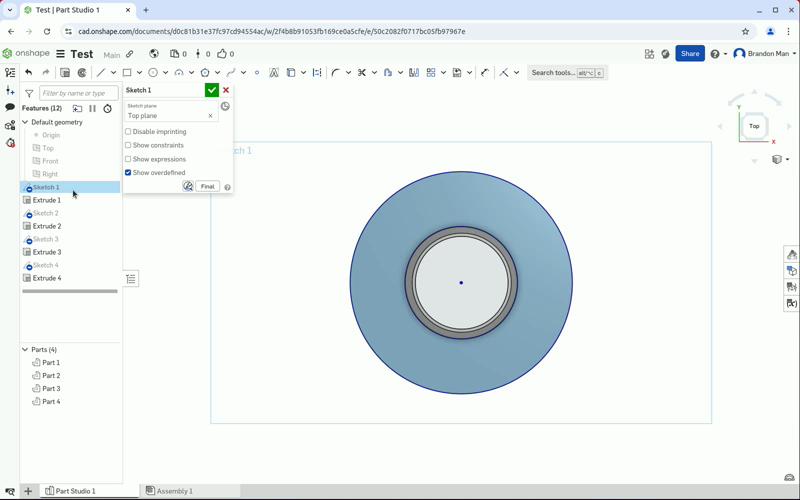
mouse_move(229, 92)
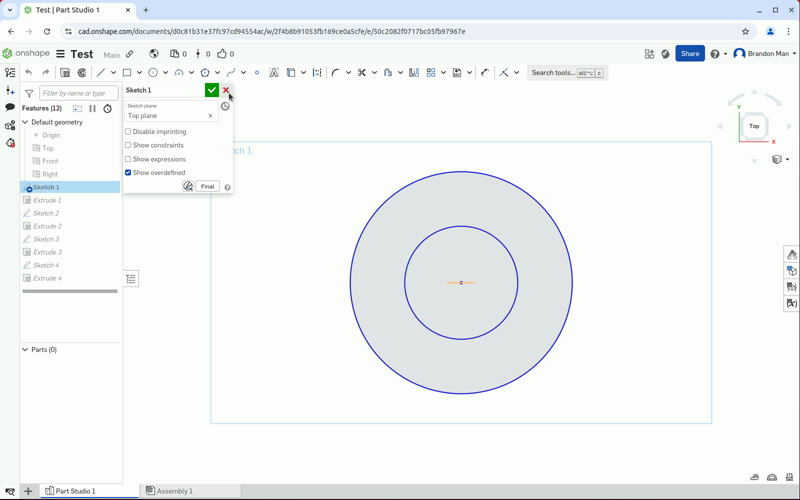
click(229, 92)
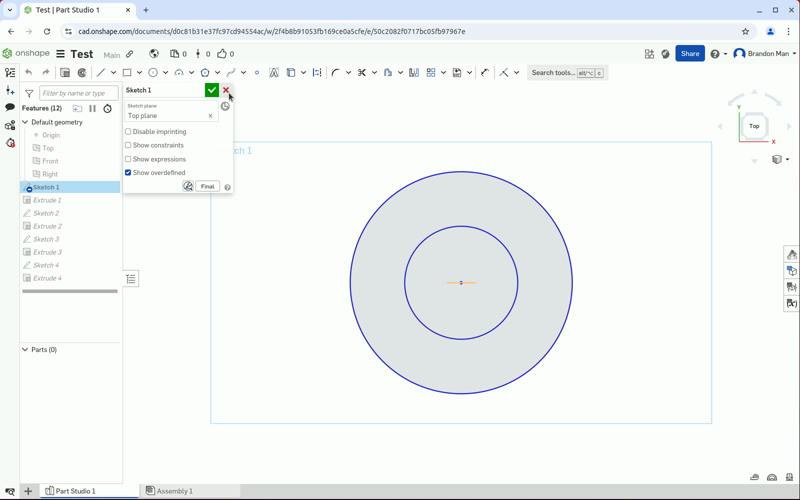
key(shift+s)
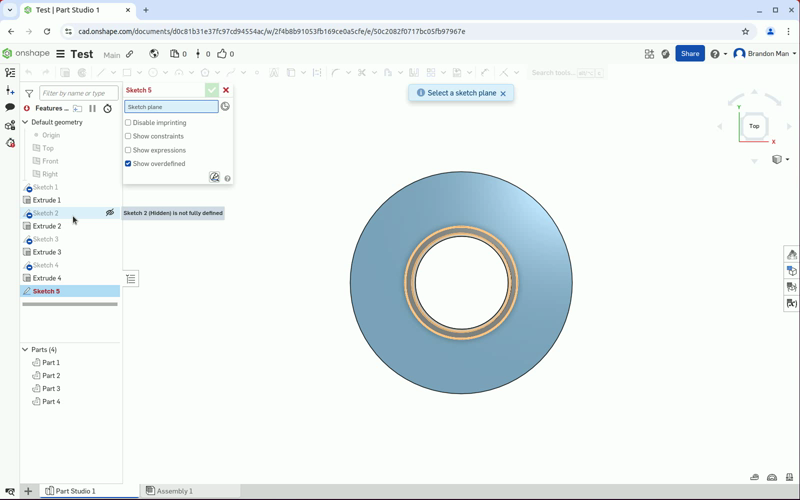
scroll(3)
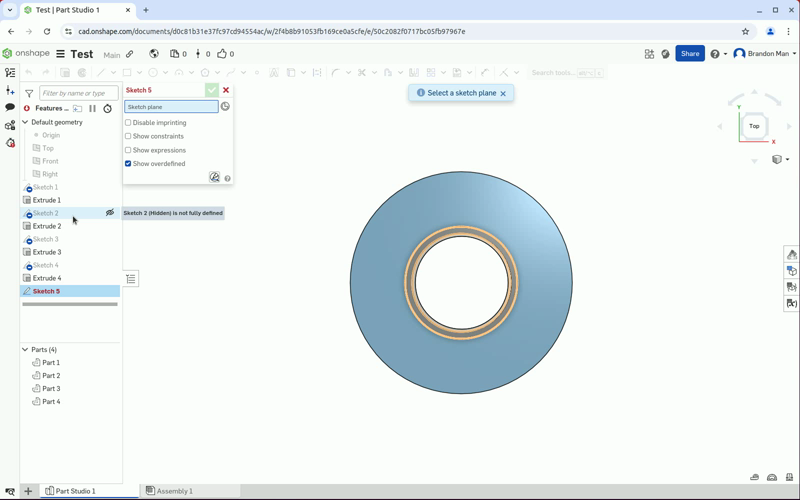
mouse_move(73, 150)
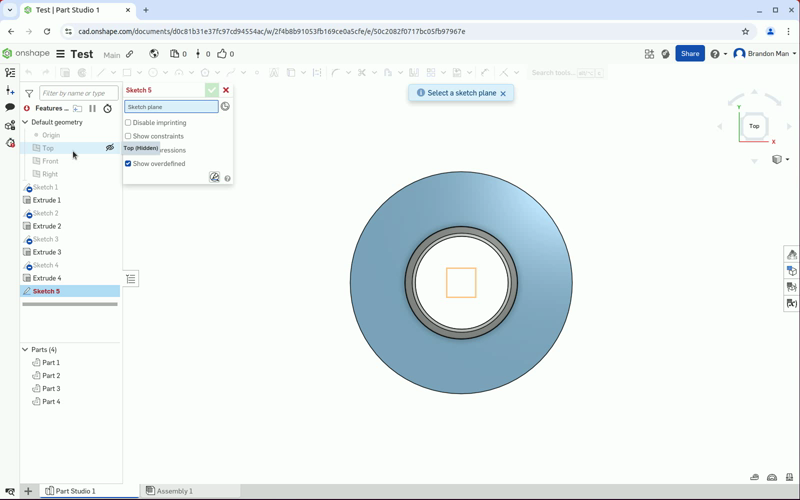
click(73, 150)
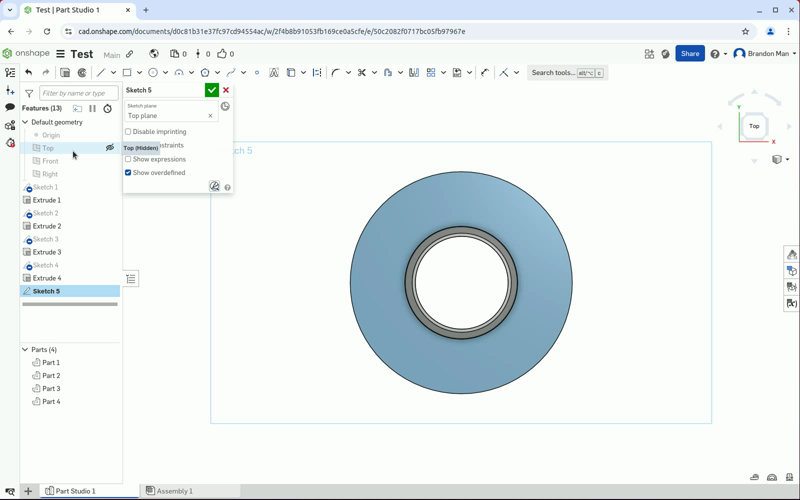
mouse_move(73, 352)
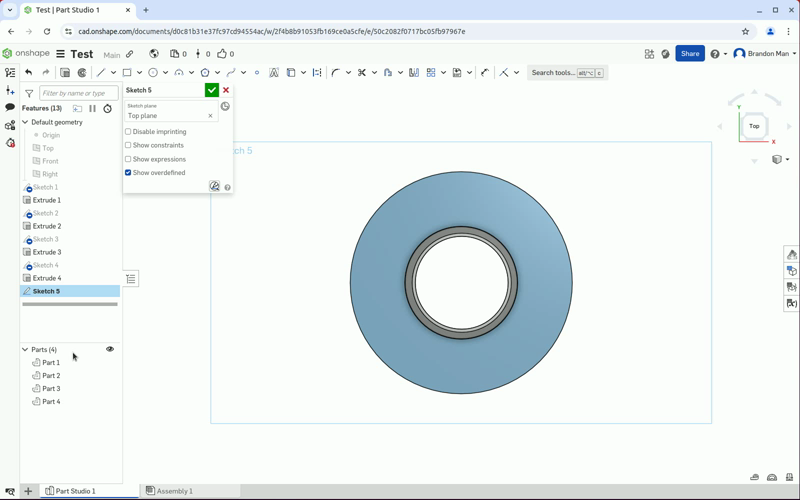
key(y)
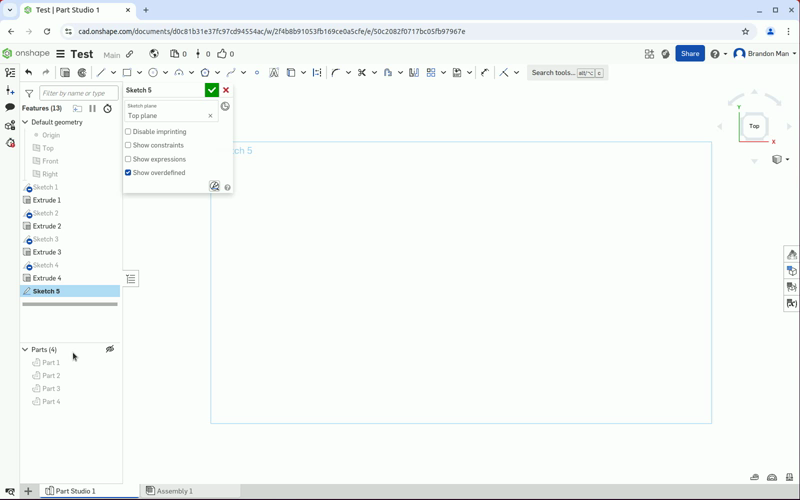
key(c)
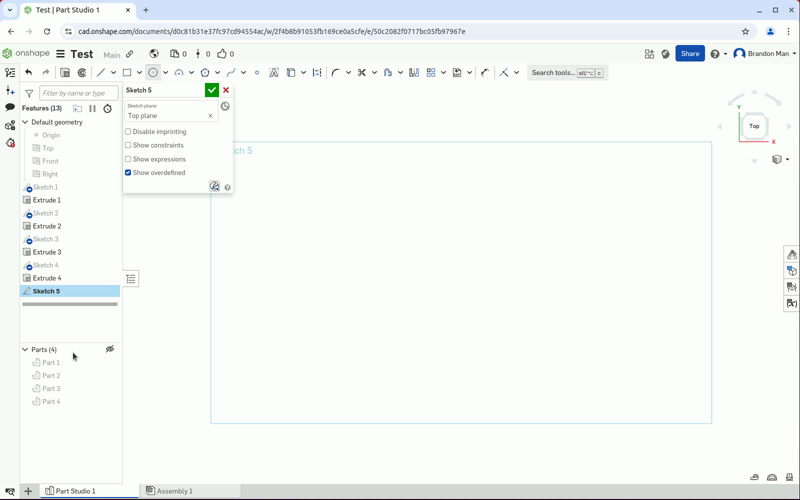
key_down(shift)
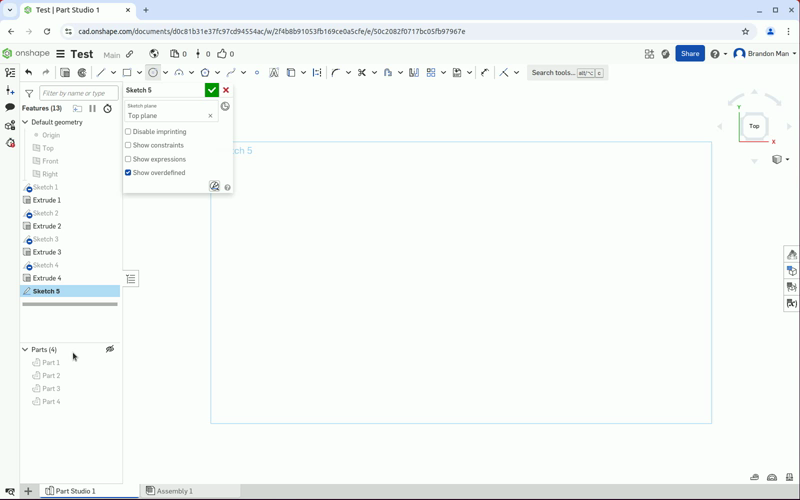
mouse_move(461, 282)
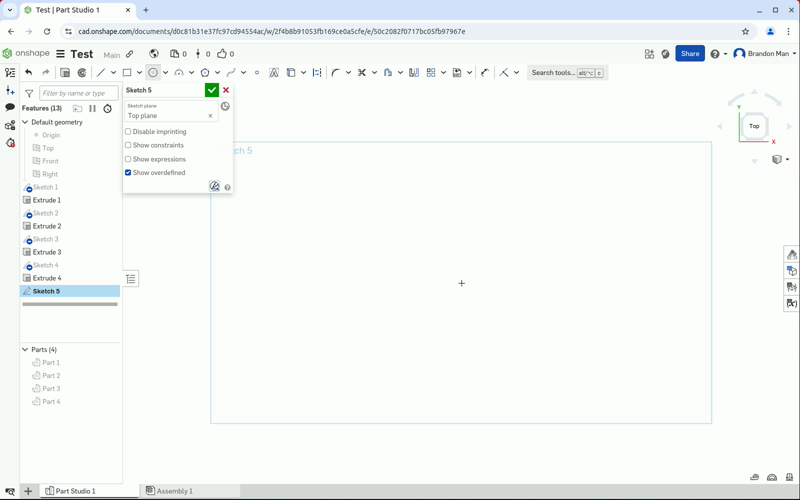
click(461, 282)
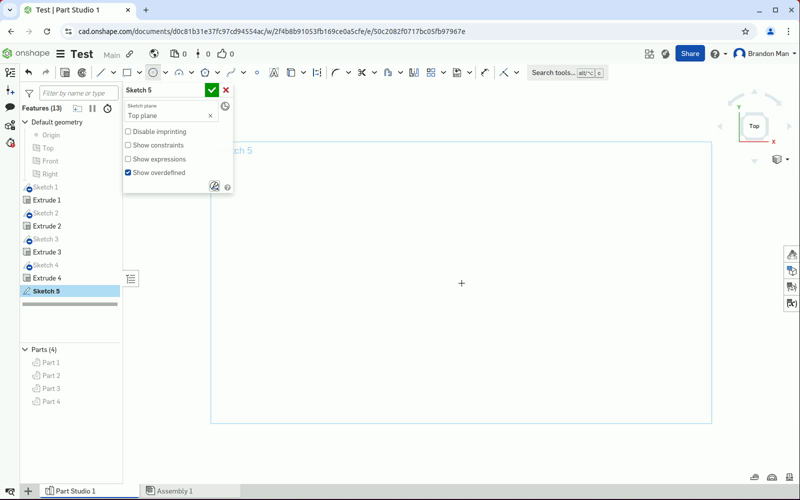
key_up(shift)
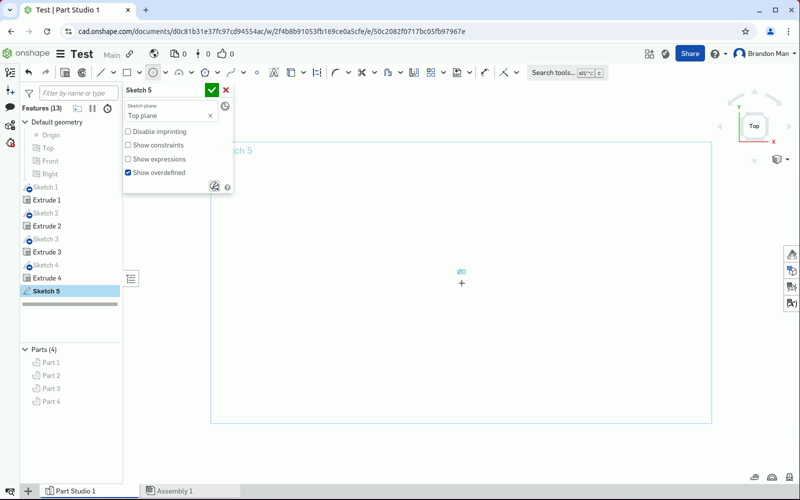
mouse_move(508, 282)
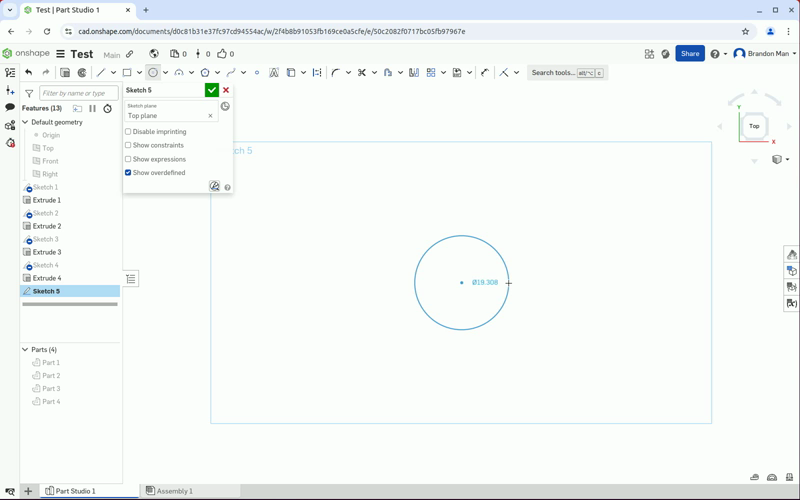
click(508, 282)
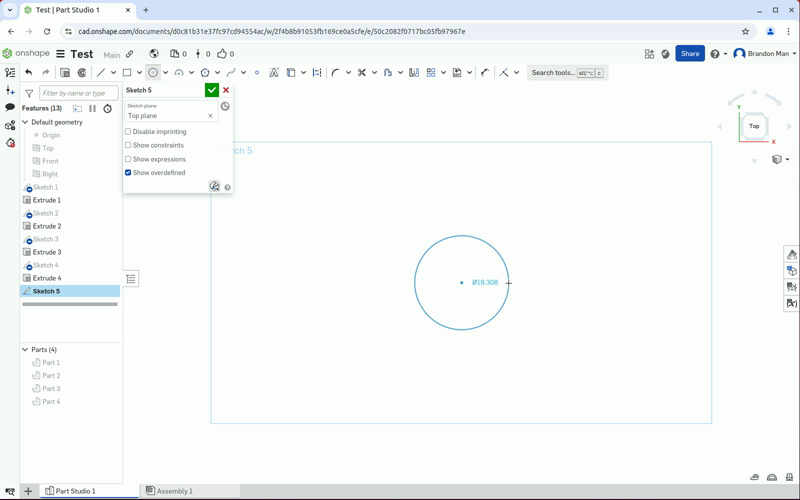
key(esc)
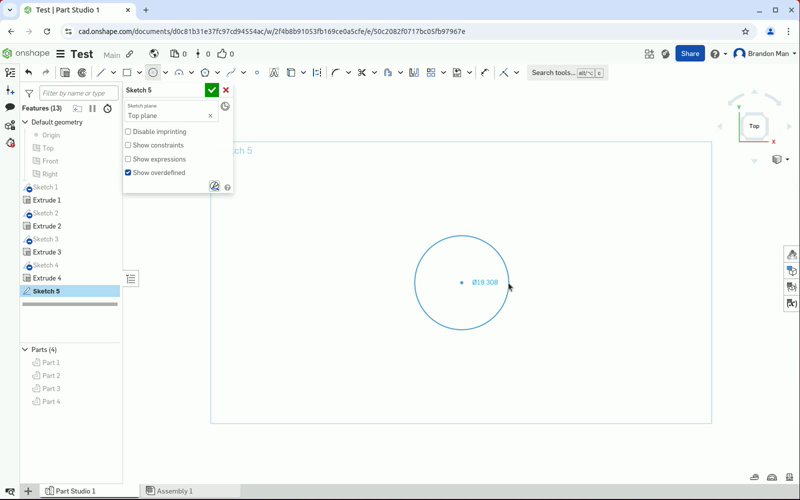
mouse_move(498, 278)
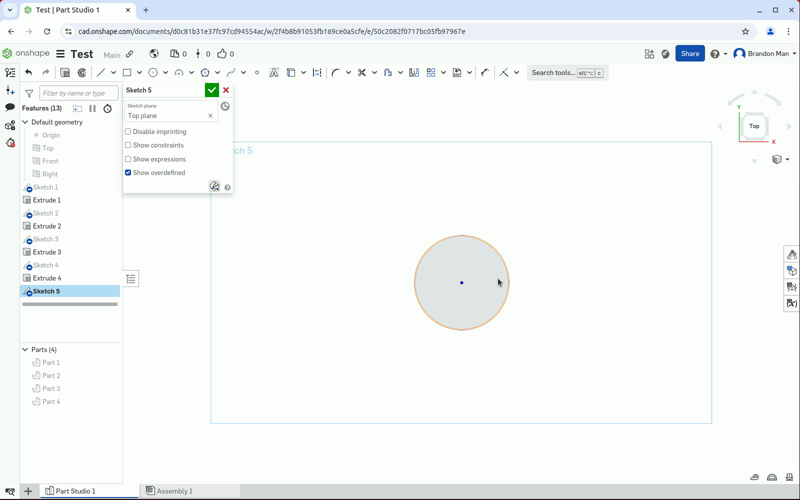
click(498, 278)
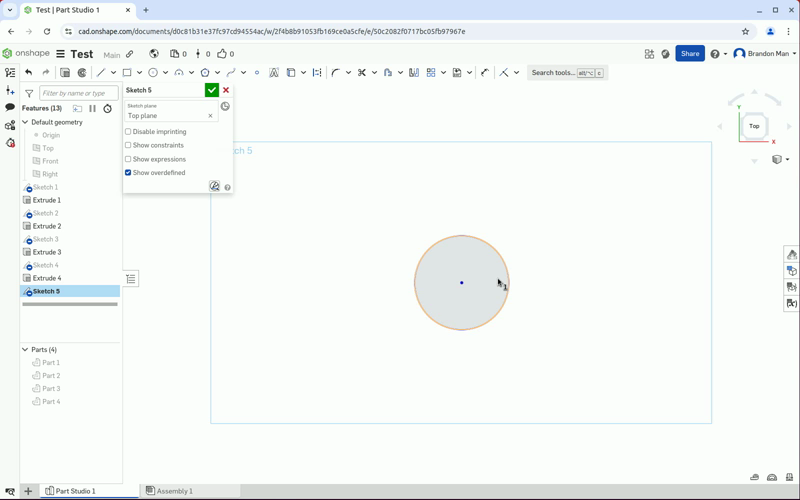
mouse_move(73, 352)
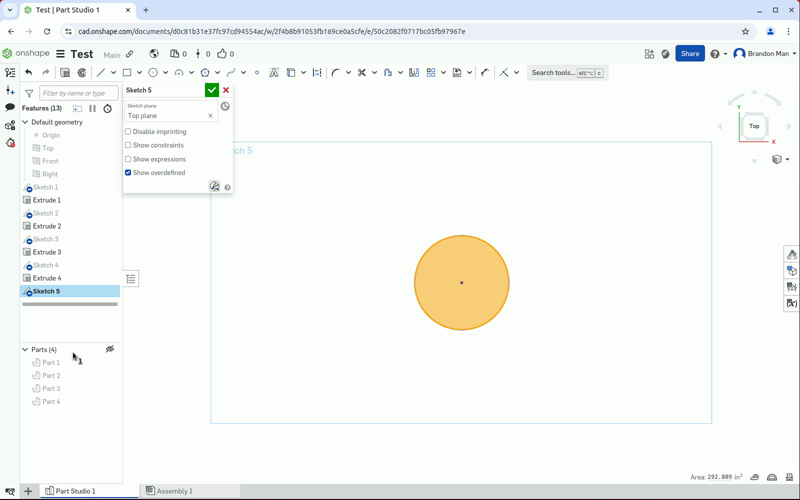
key(shift+y)
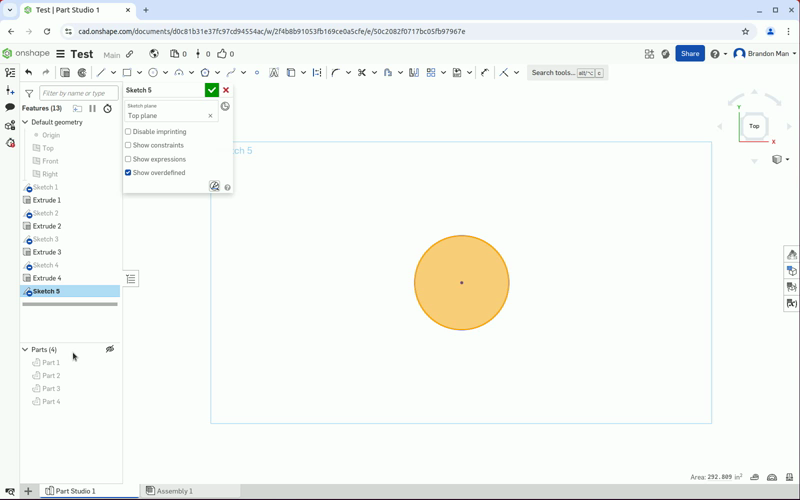
key(shift+e)
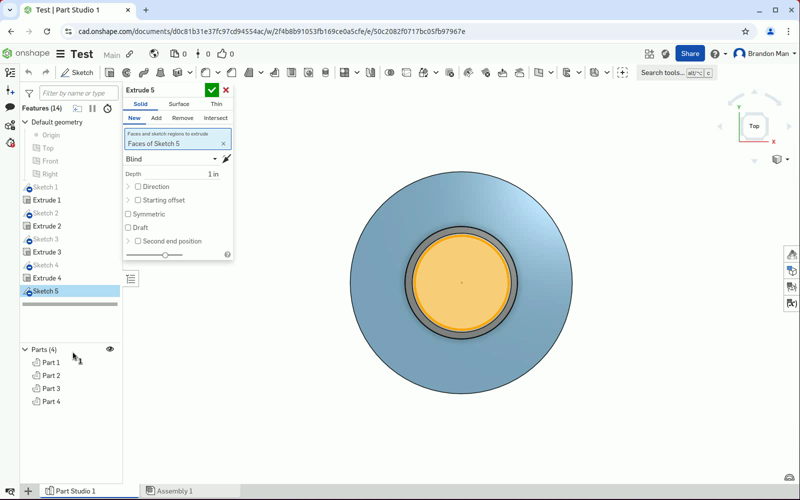
mouse_move(143, 106)
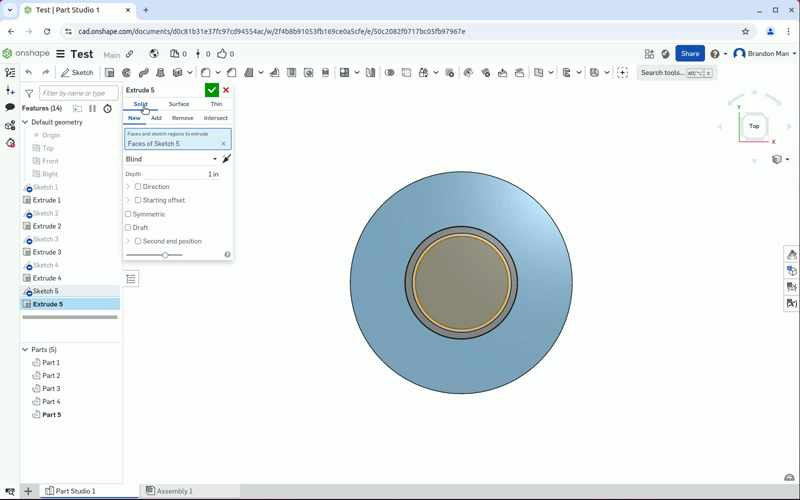
click(143, 106)
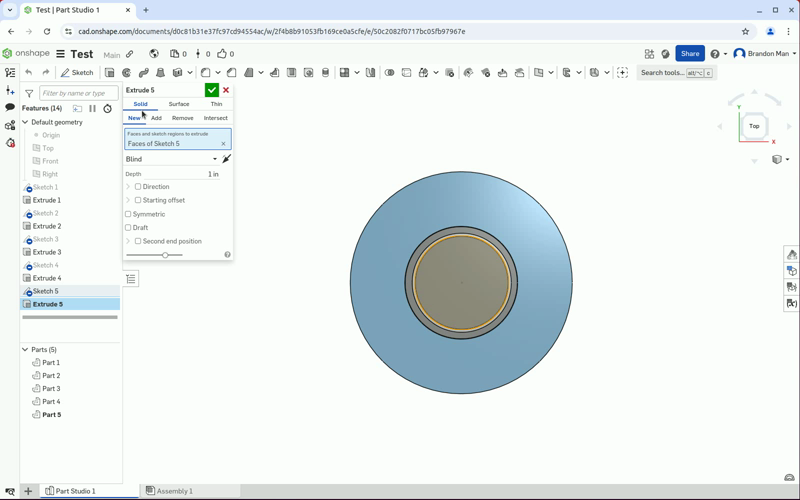
mouse_move(137, 120)
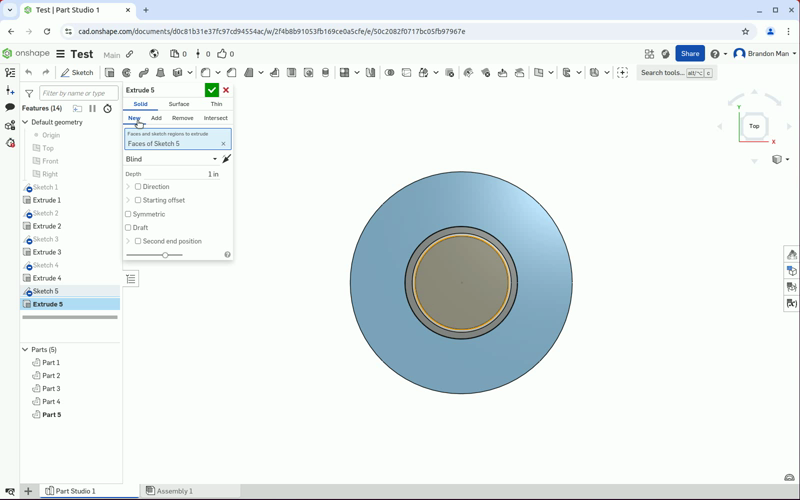
click(137, 120)
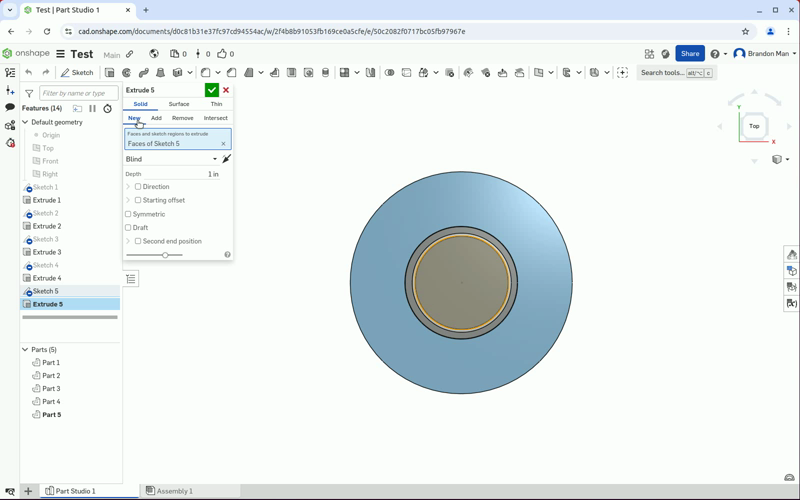
key(tab, 4)
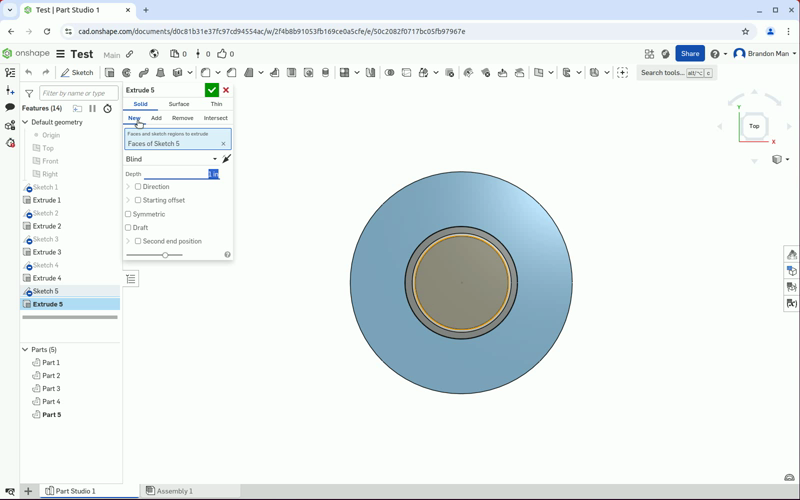
text(2.166)
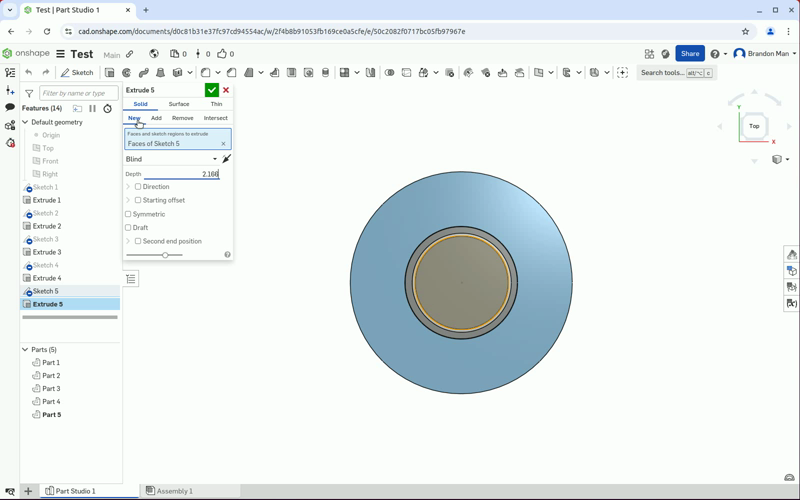
key(enter)
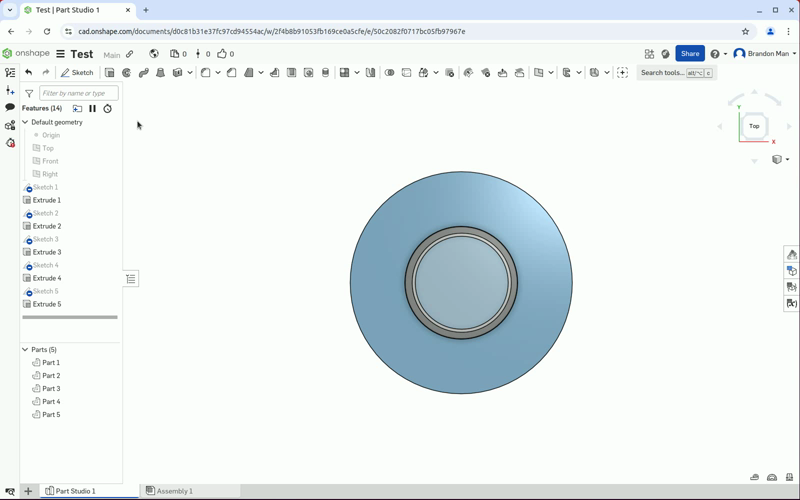
key(shift+h)
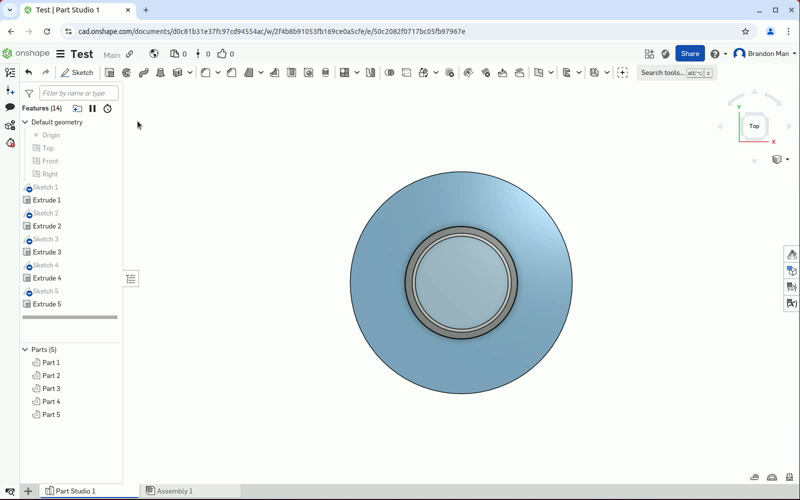
key(shift+h)
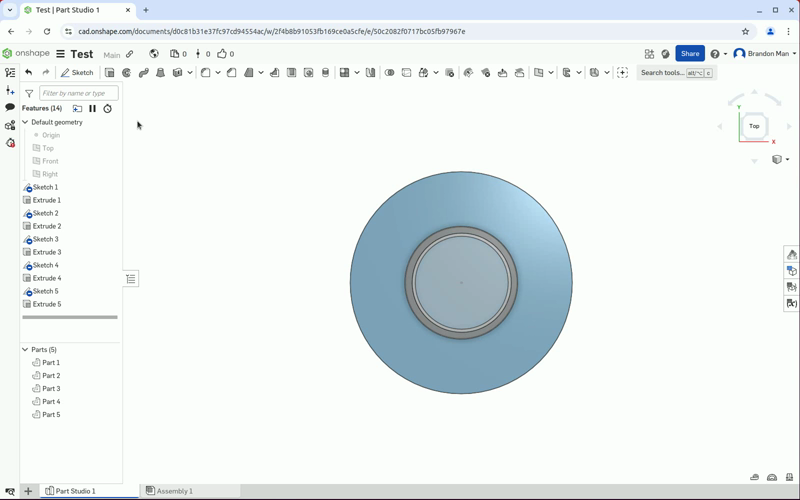
key(shift+7)
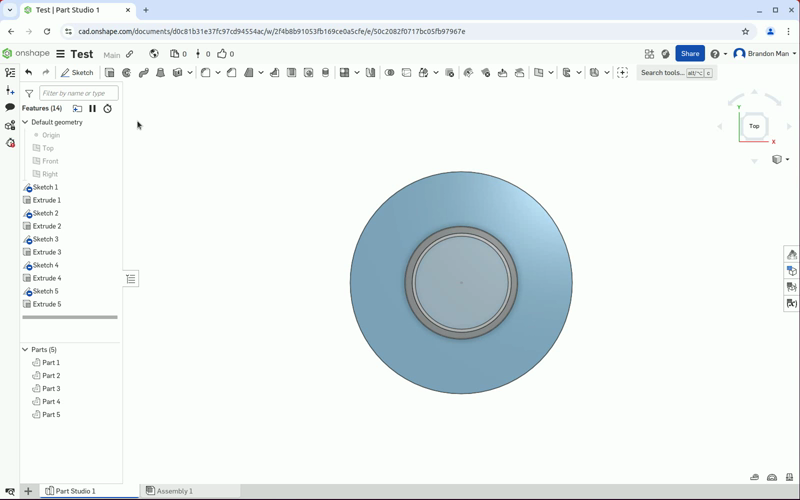
key(up, 3)
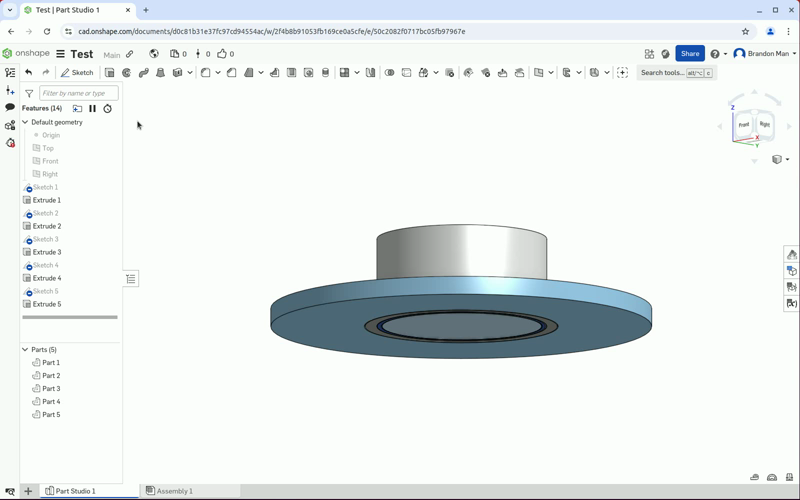
key(left, 3)
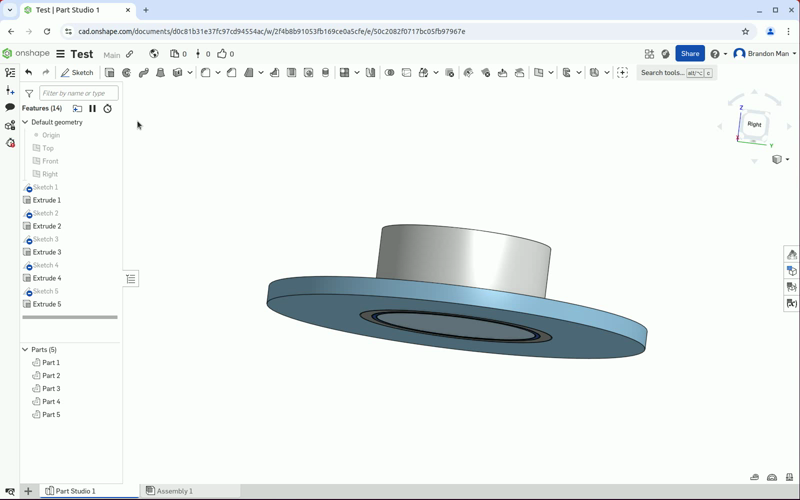
key(right, 3)
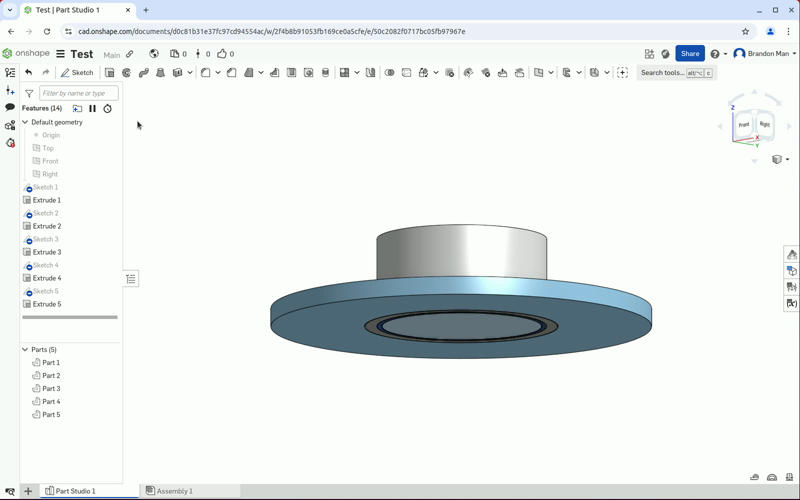
key(down, 3)
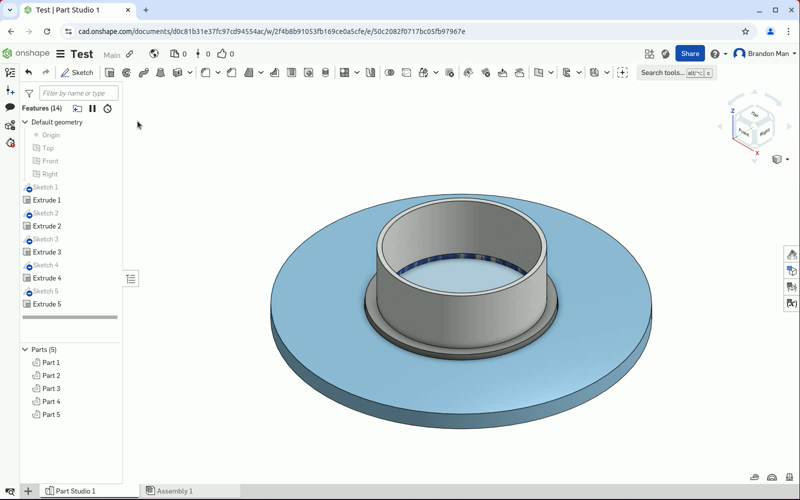
mouse_move(73, 189)
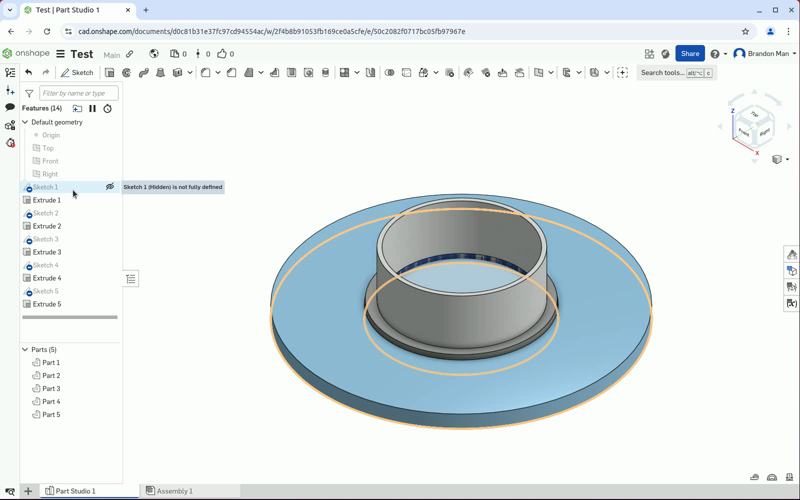
click(73, 189)